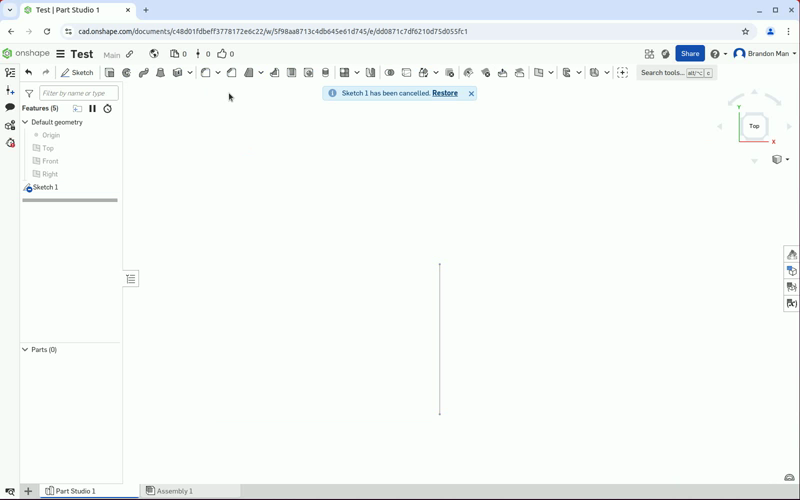
key(shift+h)
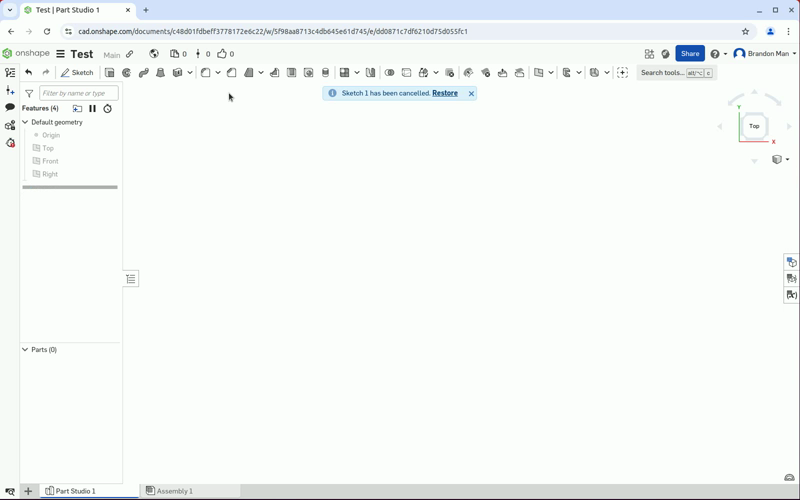
key(shift+s)
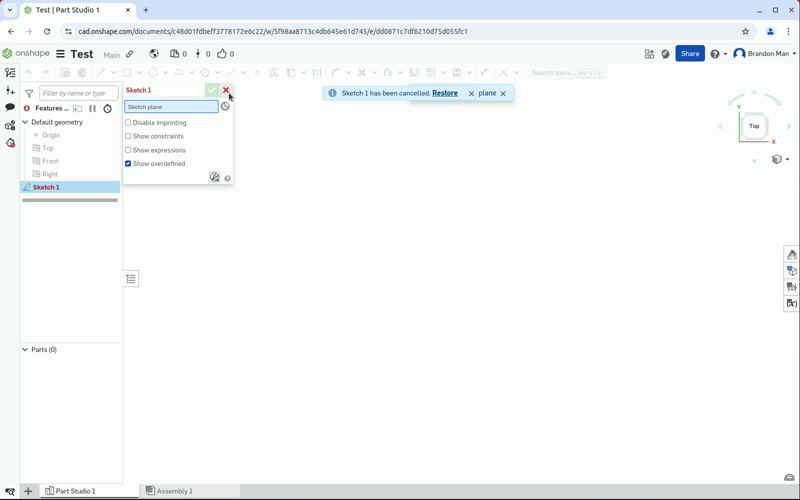
mouse_move(73, 150)
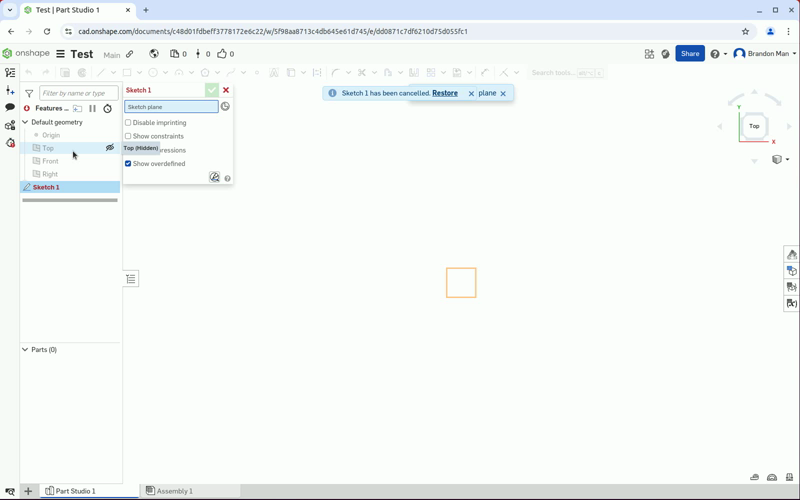
click(73, 150)
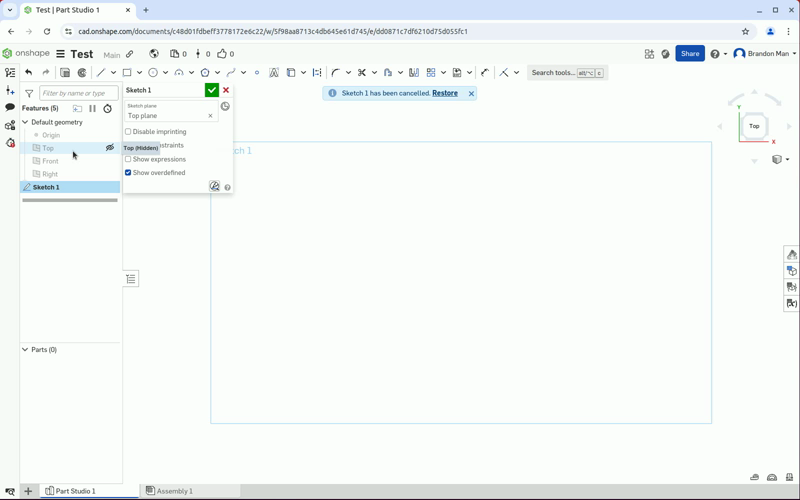
mouse_move(73, 352)
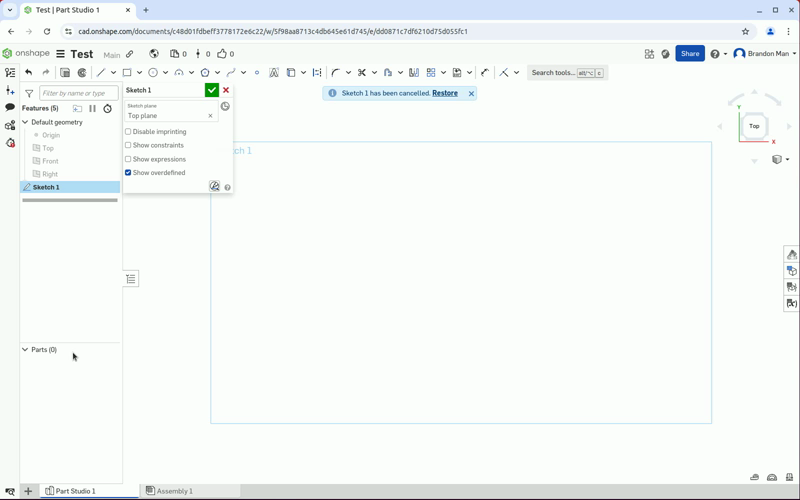
key(y)
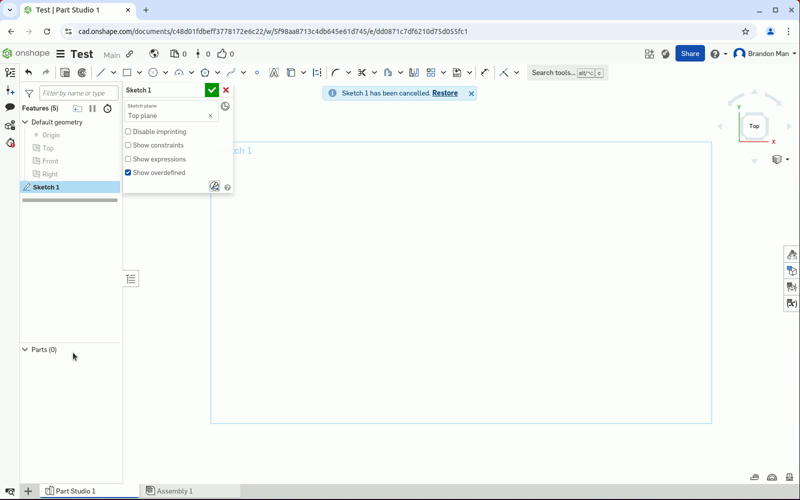
key(l)
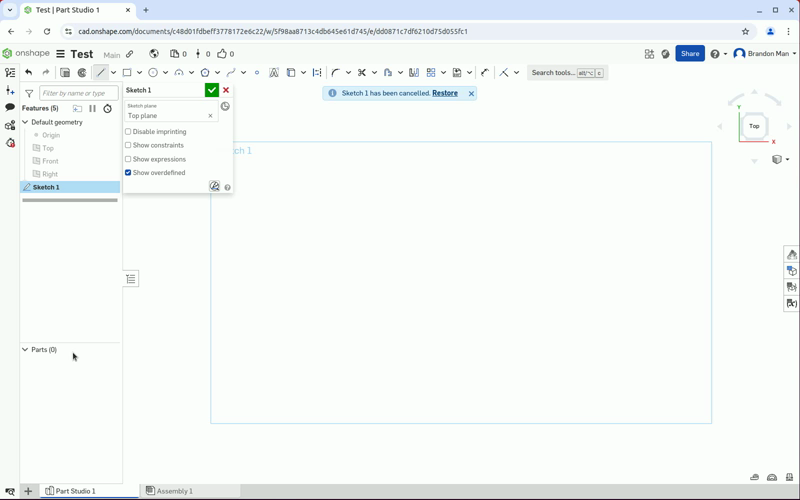
key_down(shift)
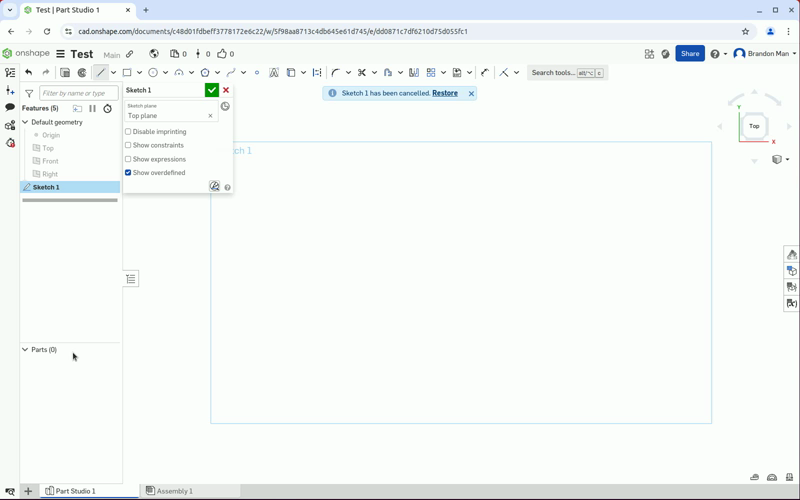
mouse_move(355, 311)
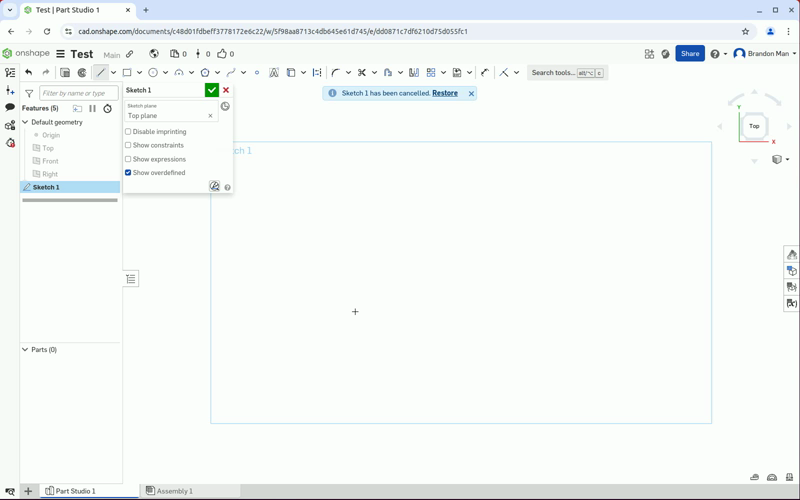
click(355, 311)
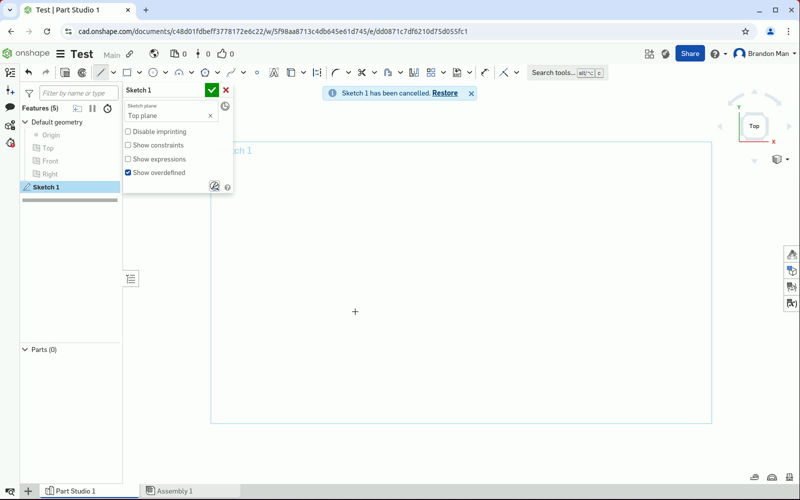
key_up(shift)
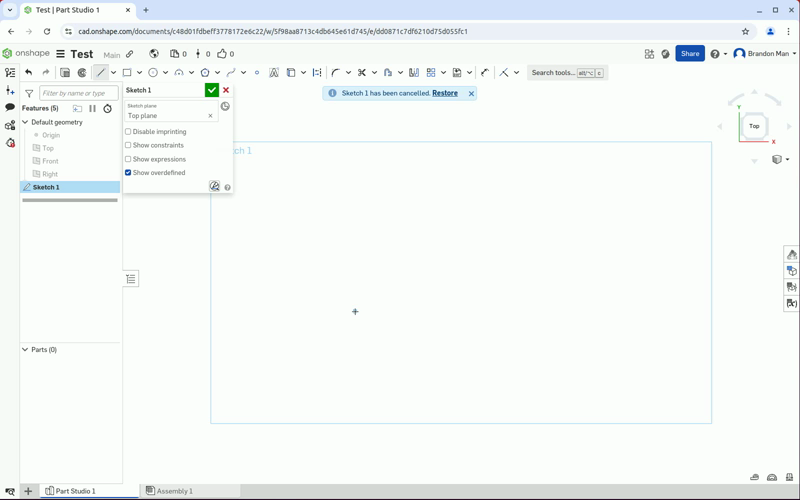
key_down(shift)
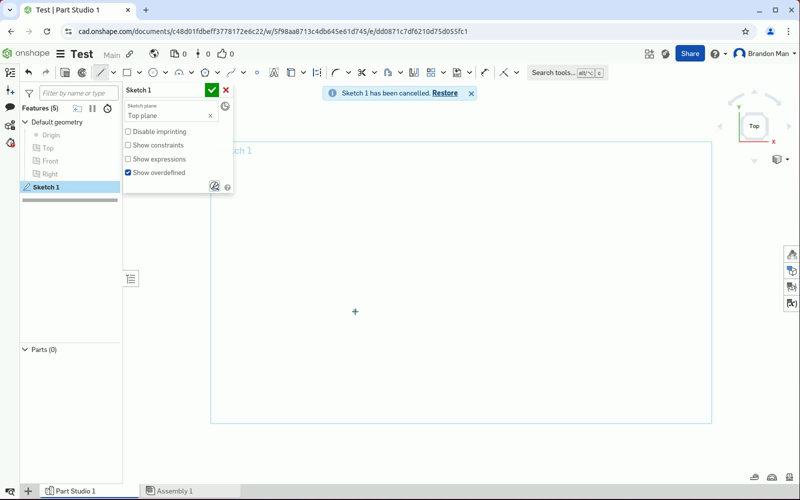
mouse_move(385, 311)
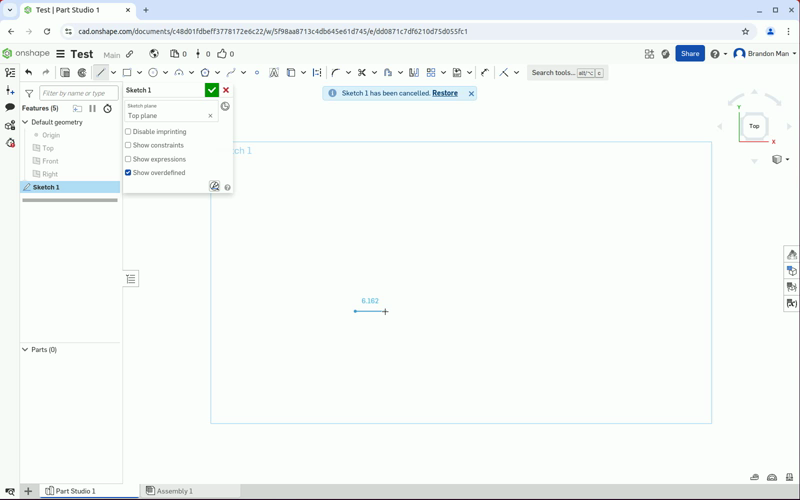
mouse_move(379, 335)
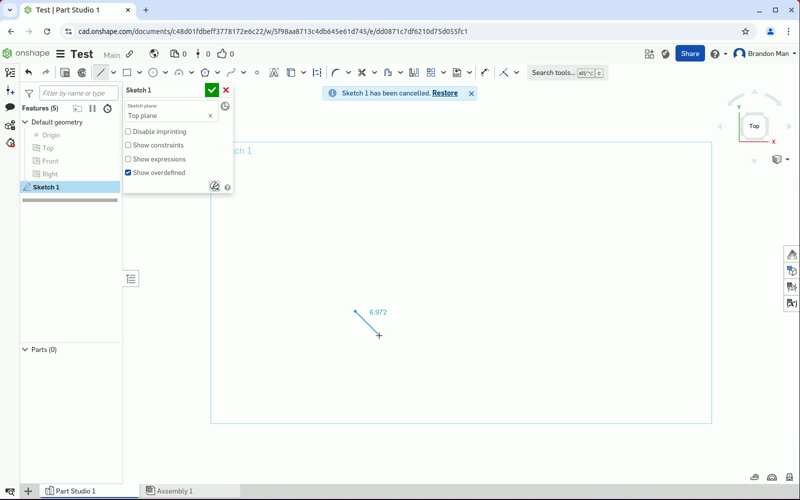
click(379, 335)
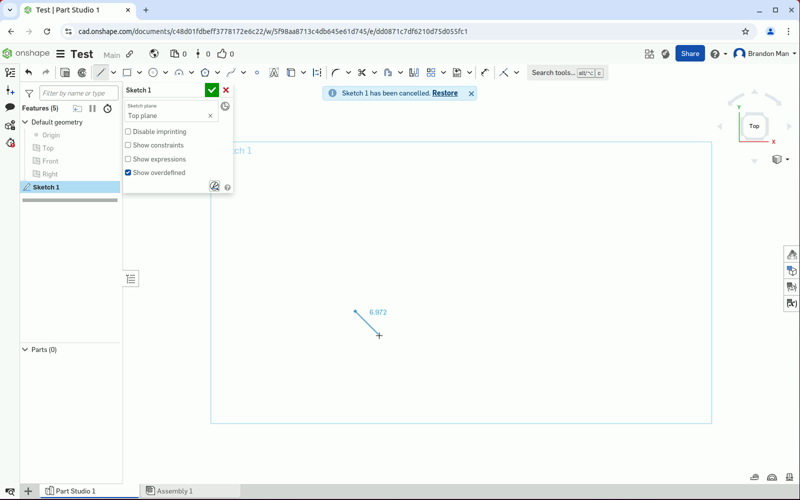
key_up(shift)
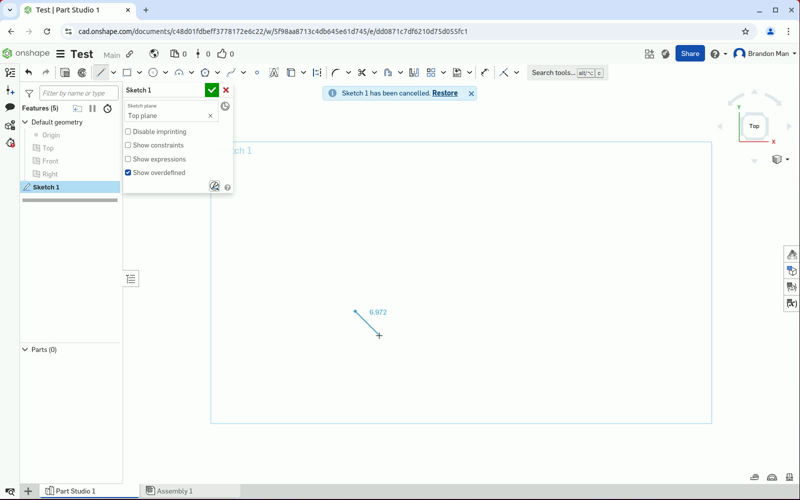
key(esc)
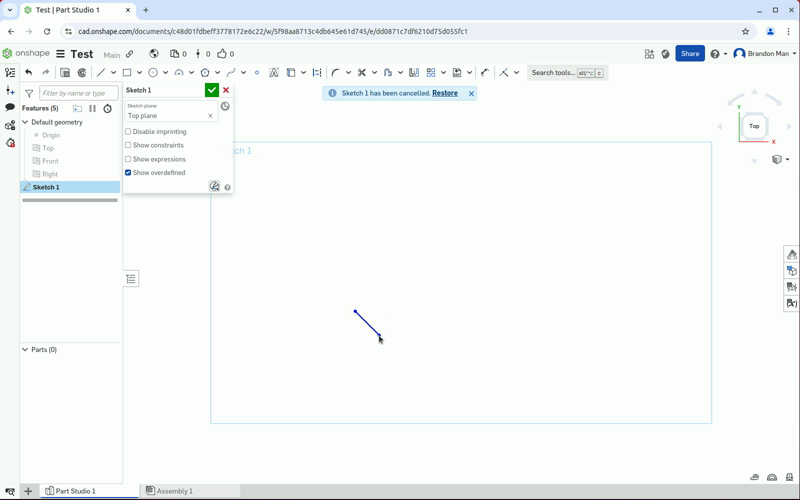
key(a)
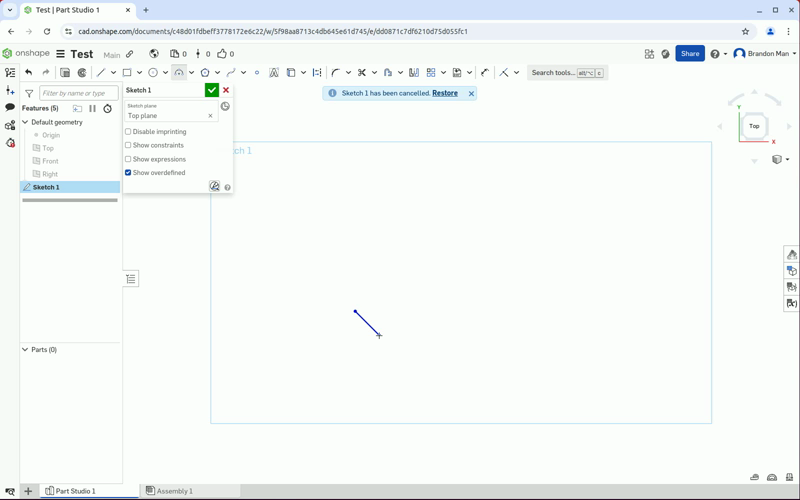
mouse_move(379, 335)
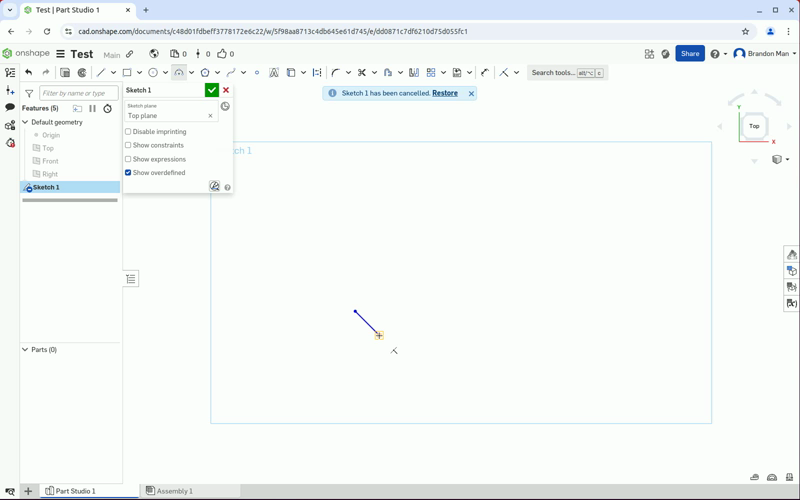
click(379, 335)
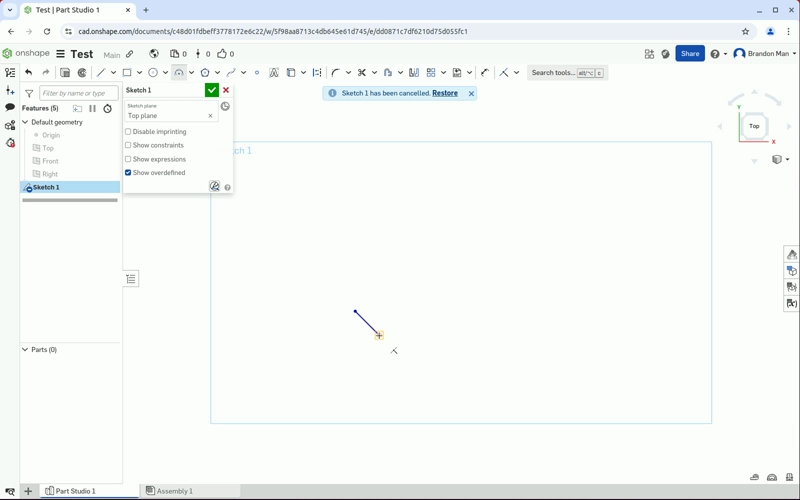
key_down(shift)
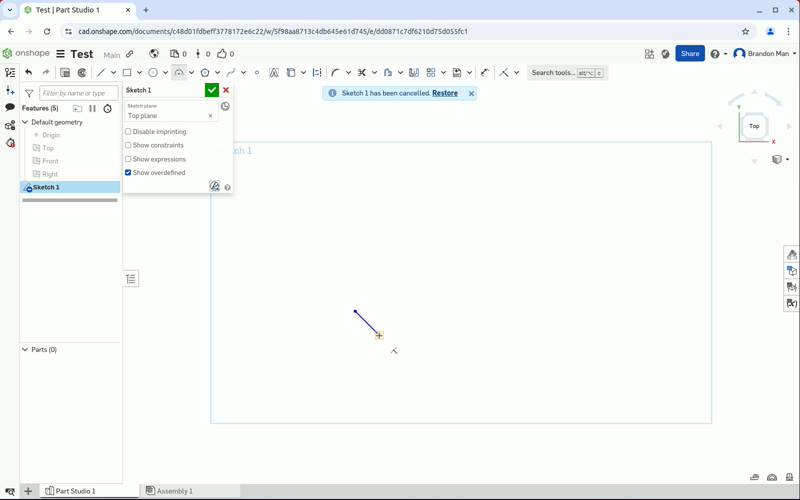
mouse_move(415, 335)
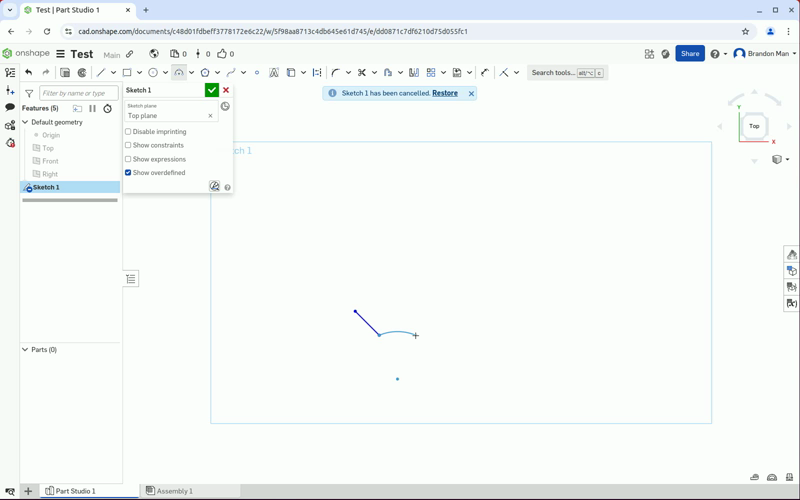
click(415, 335)
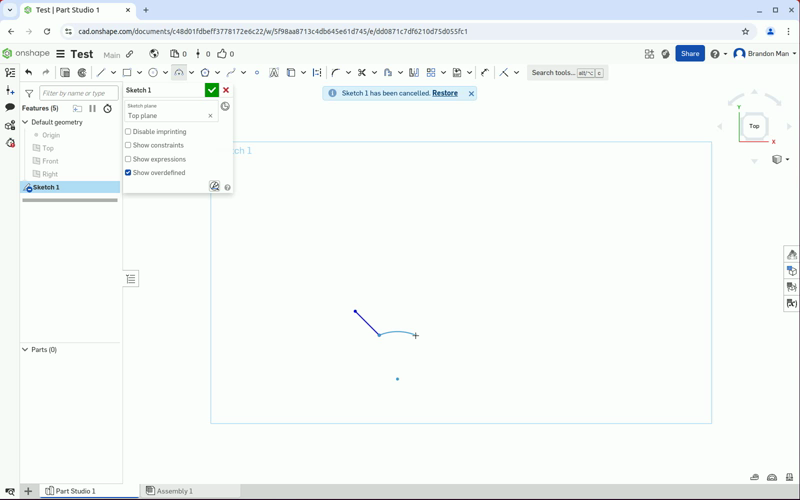
mouse_move(397, 327)
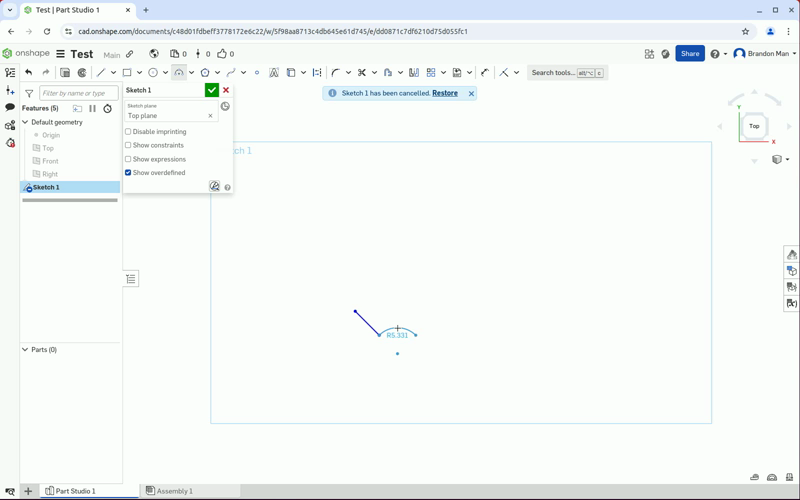
click(397, 327)
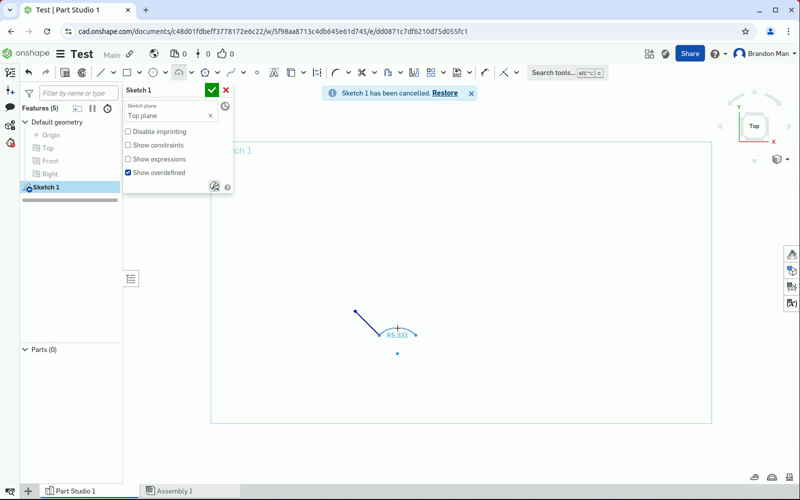
key_up(shift)
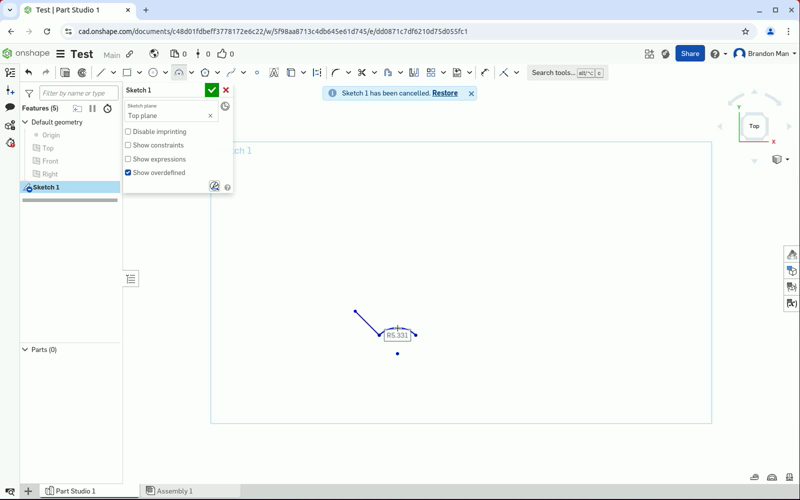
key(esc)
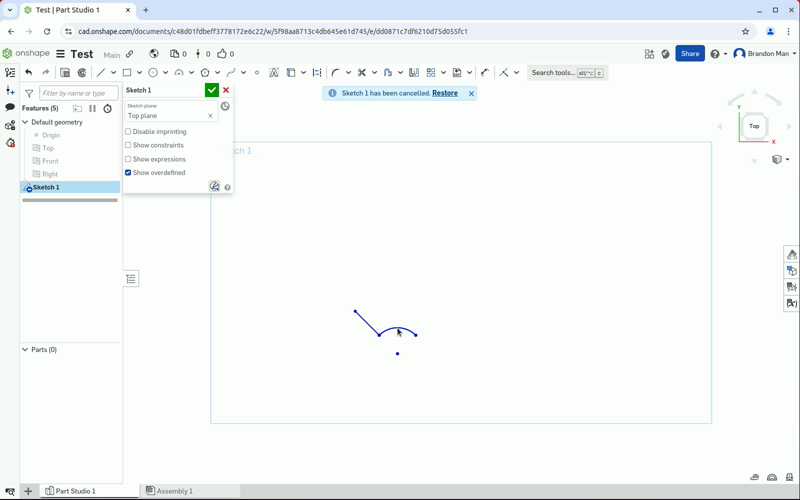
key(l)
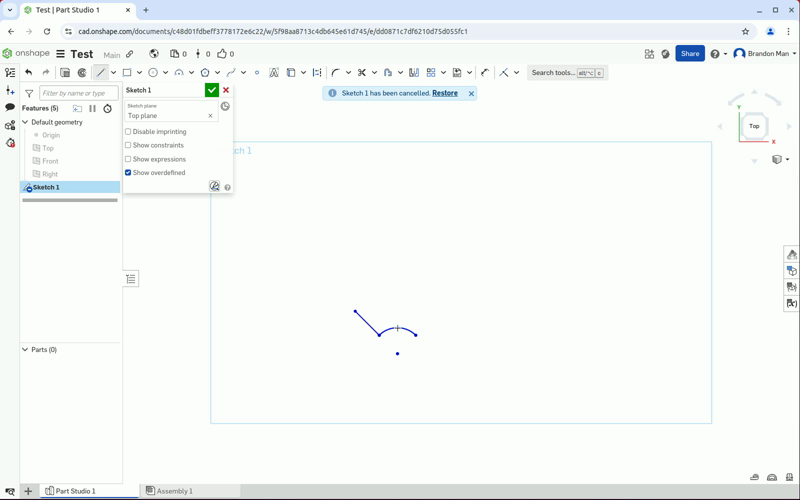
mouse_move(415, 335)
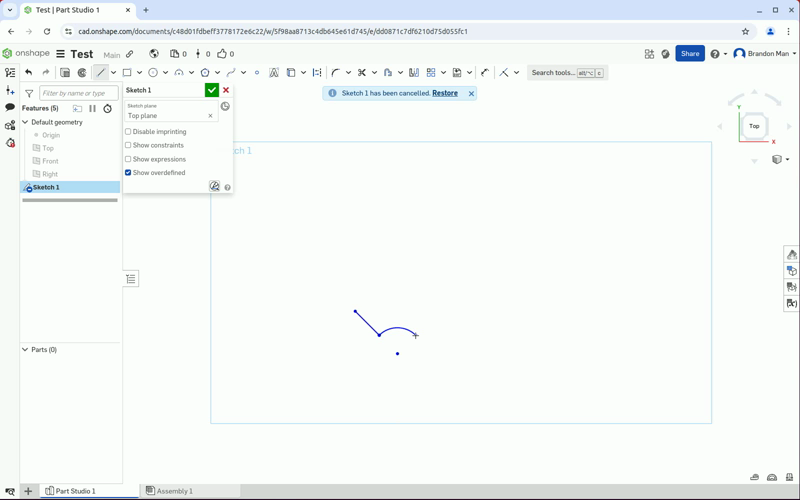
click(415, 335)
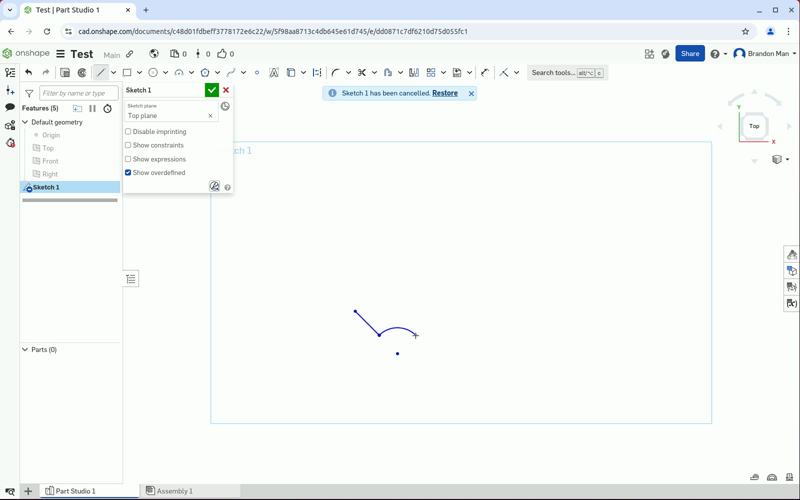
key_down(shift)
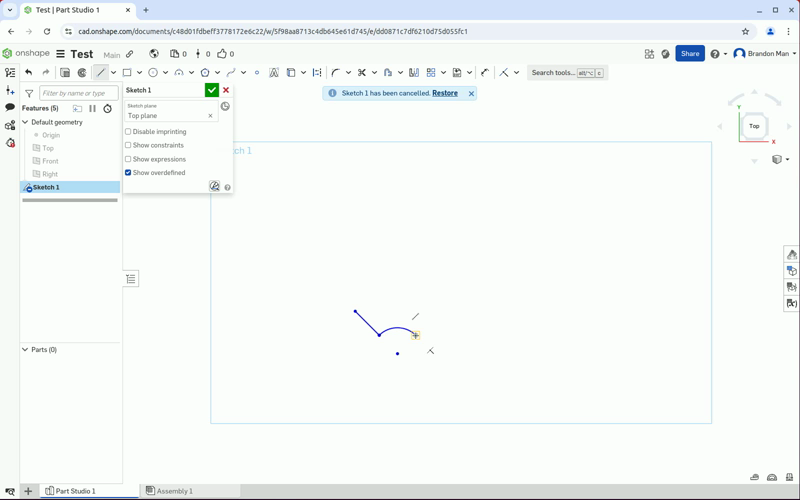
mouse_move(445, 335)
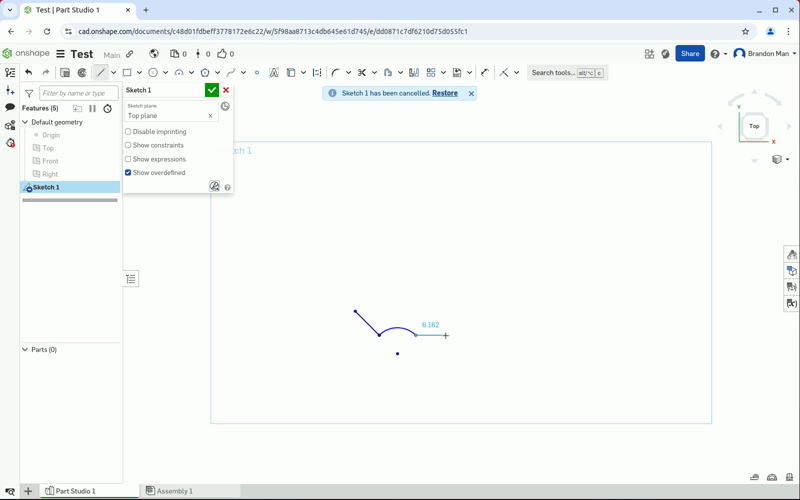
mouse_move(440, 311)
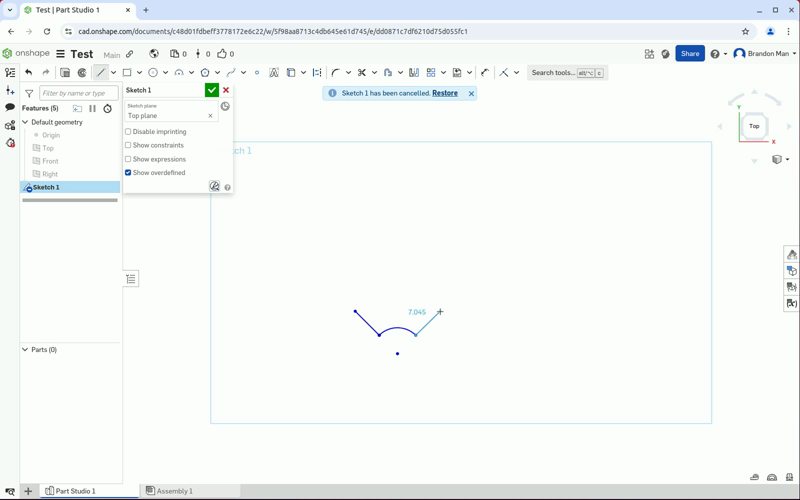
click(440, 311)
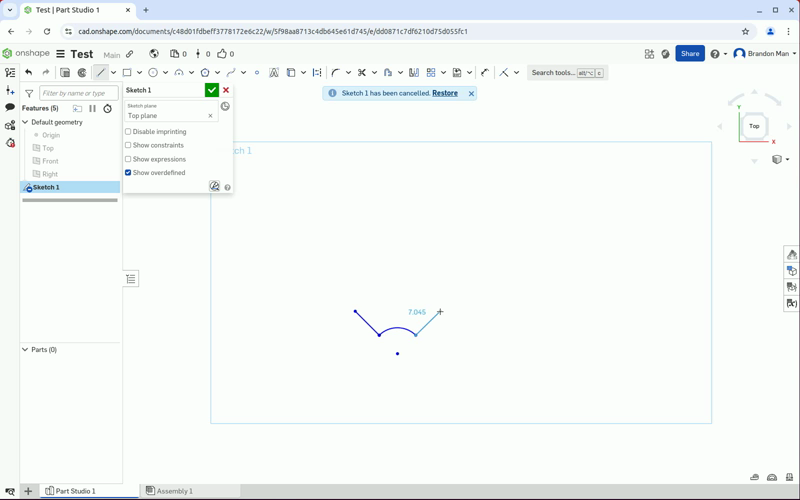
key_up(shift)
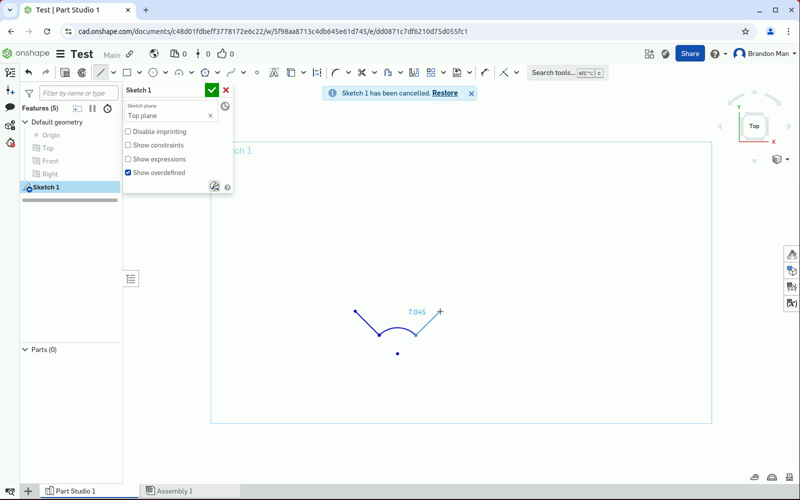
key_down(shift)
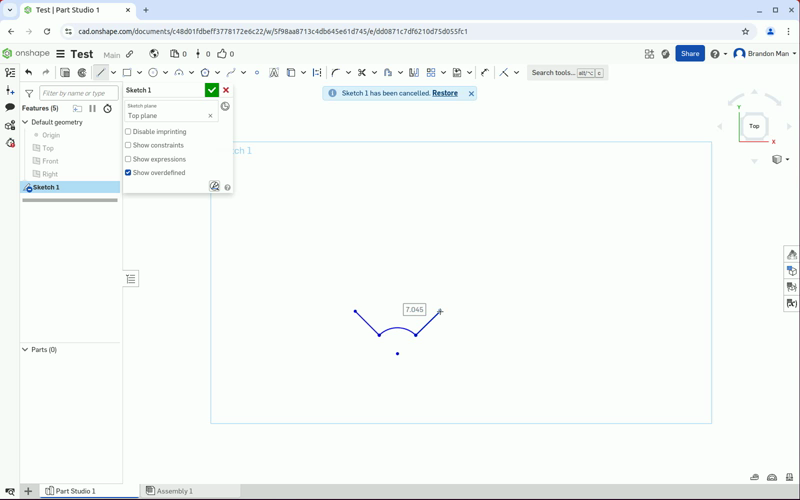
mouse_move(355, 311)
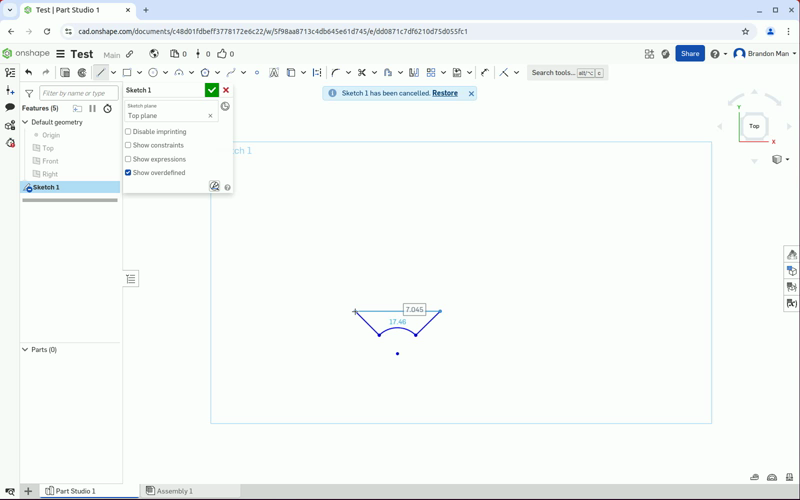
key_up(shift)
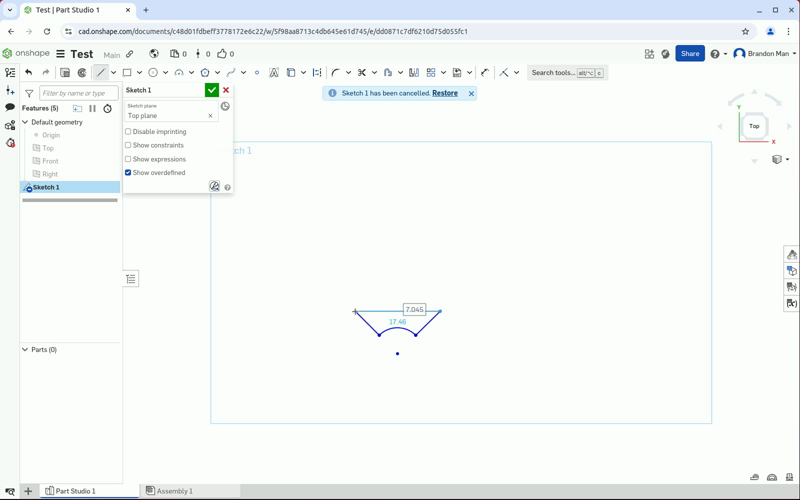
click(355, 311)
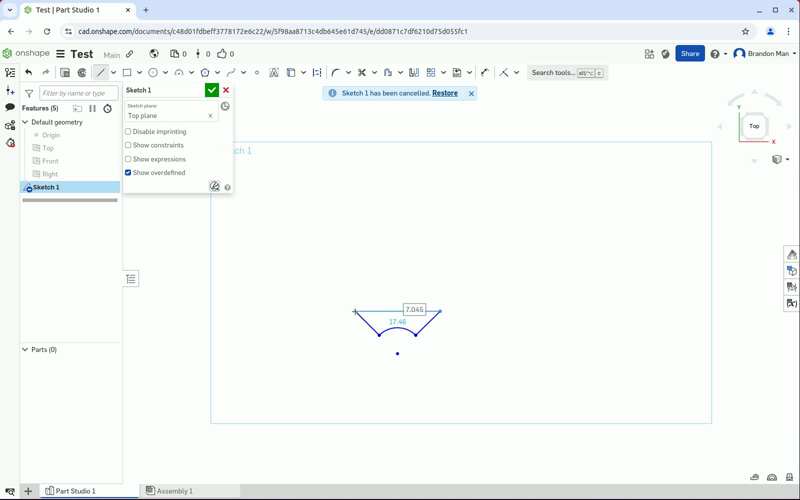
key(esc)
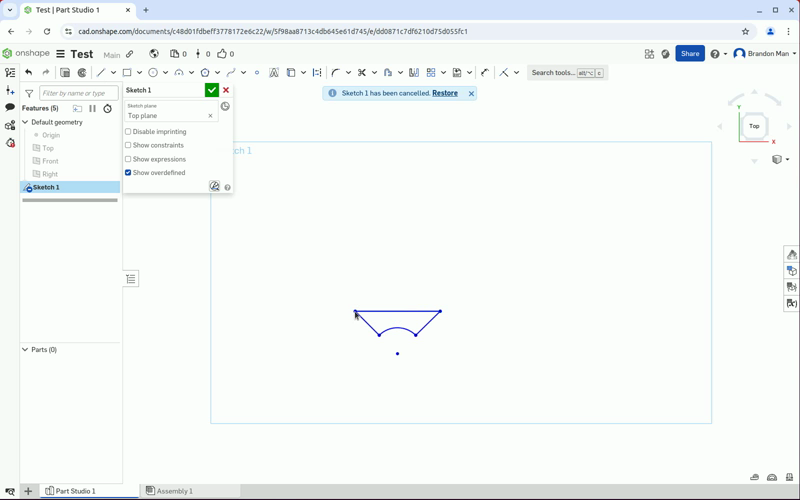
mouse_move(420, 324)
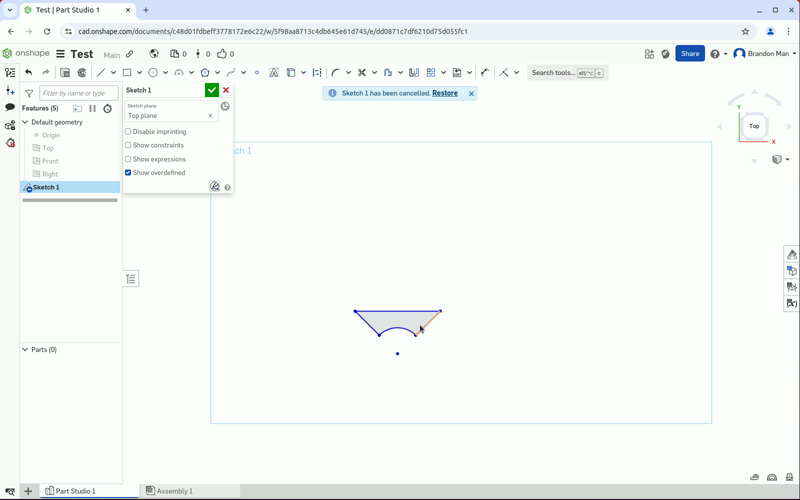
scroll(6)
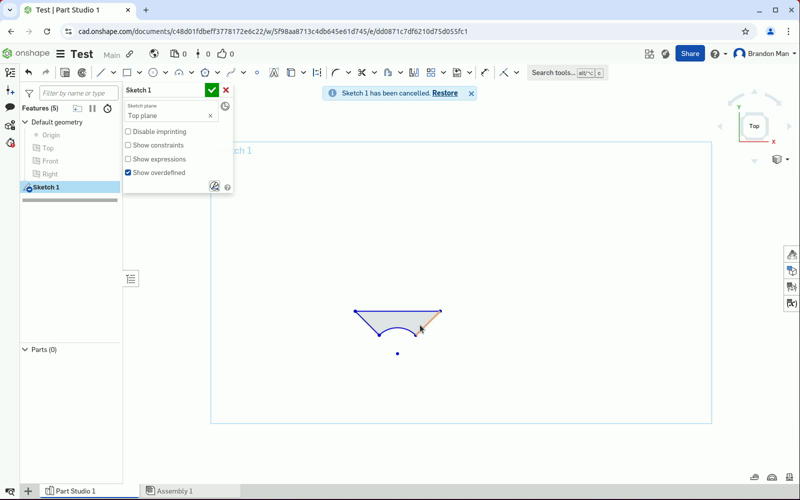
scroll(6)
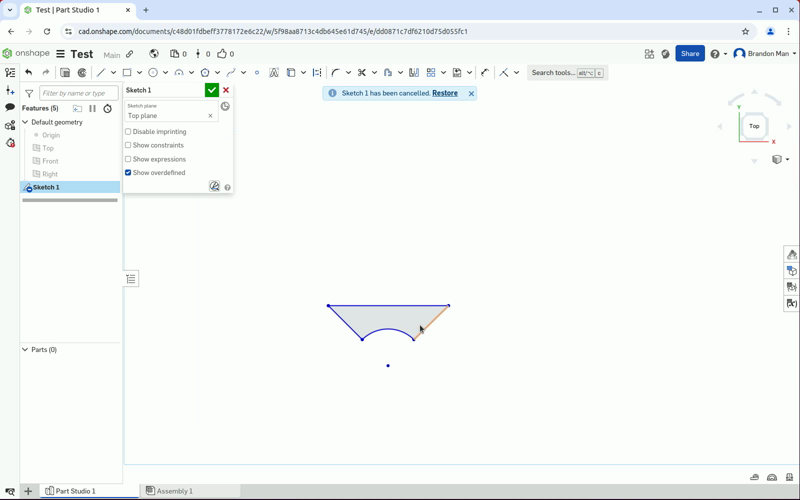
scroll(6)
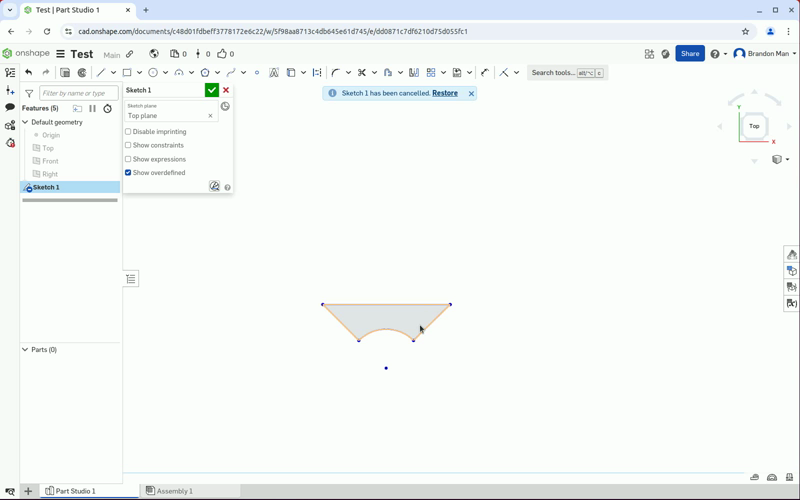
scroll(6)
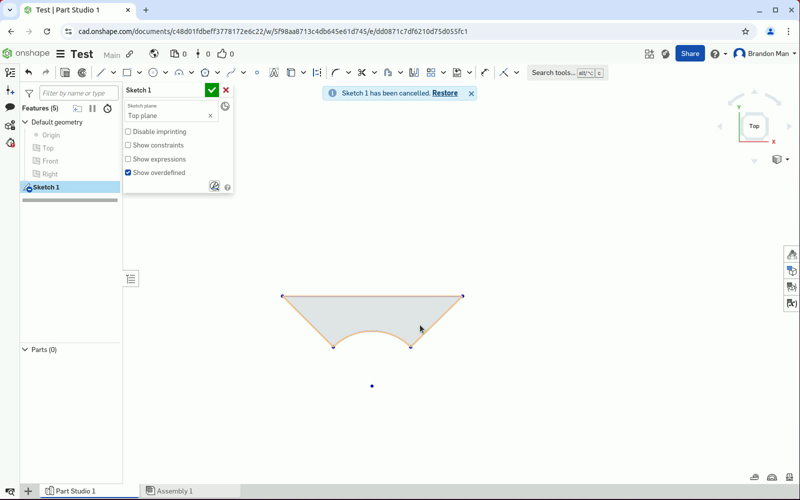
scroll(6)
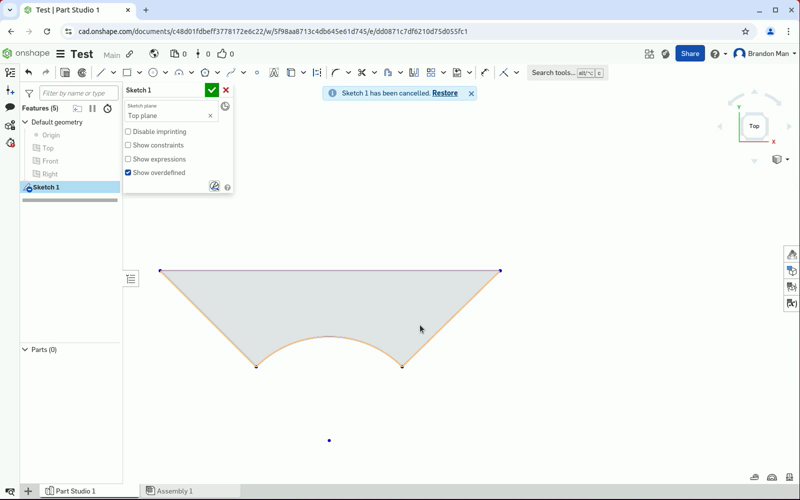
scroll(6)
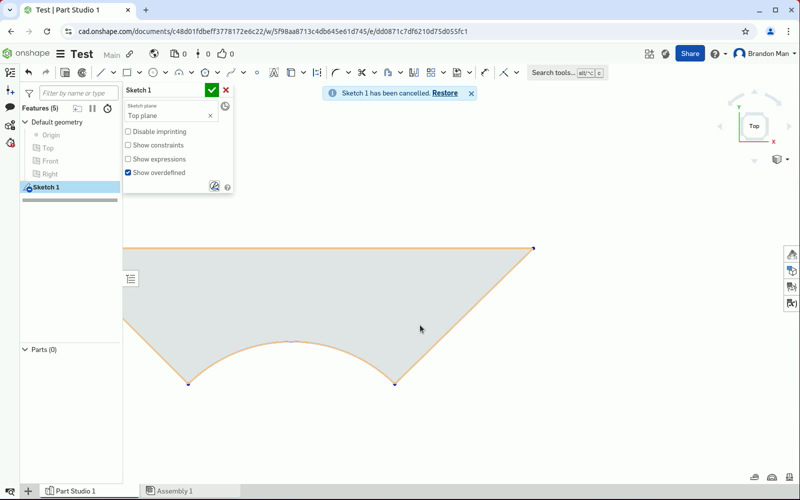
scroll(6)
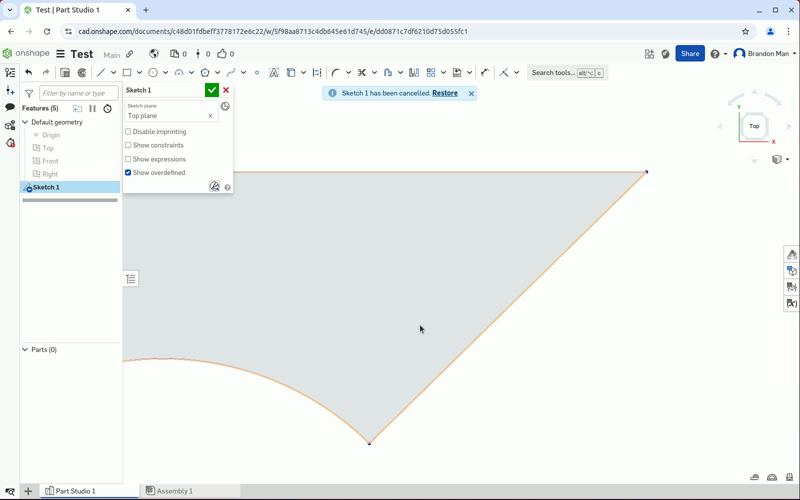
click(420, 324)
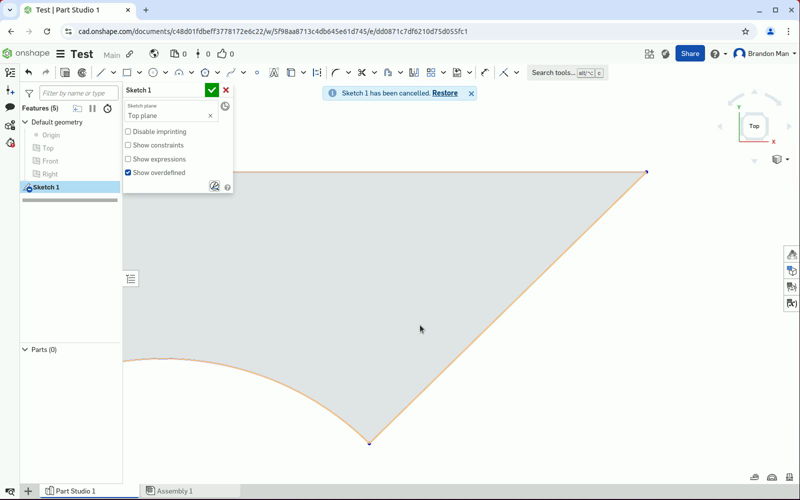
scroll(-6)
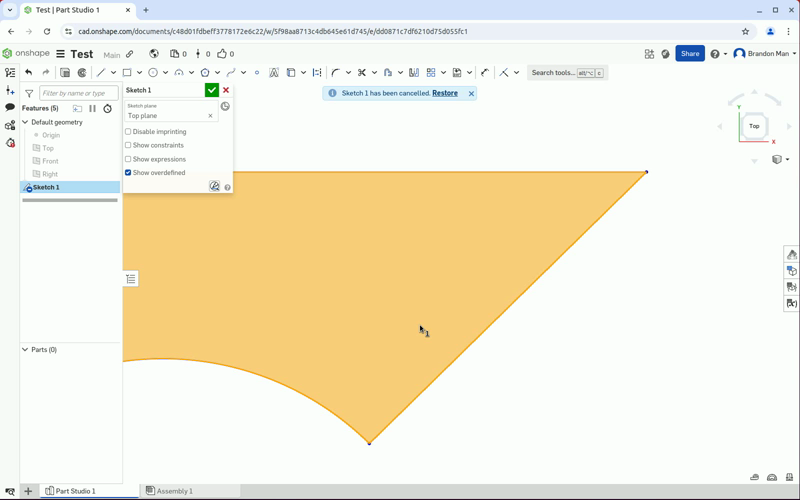
scroll(-6)
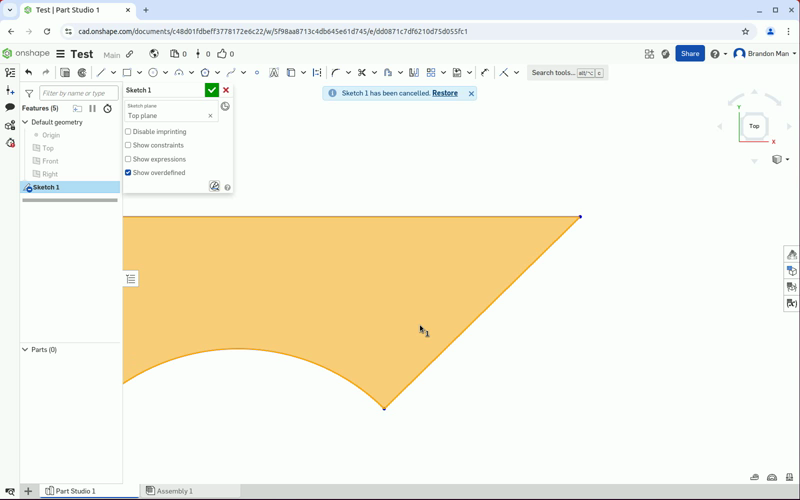
scroll(-6)
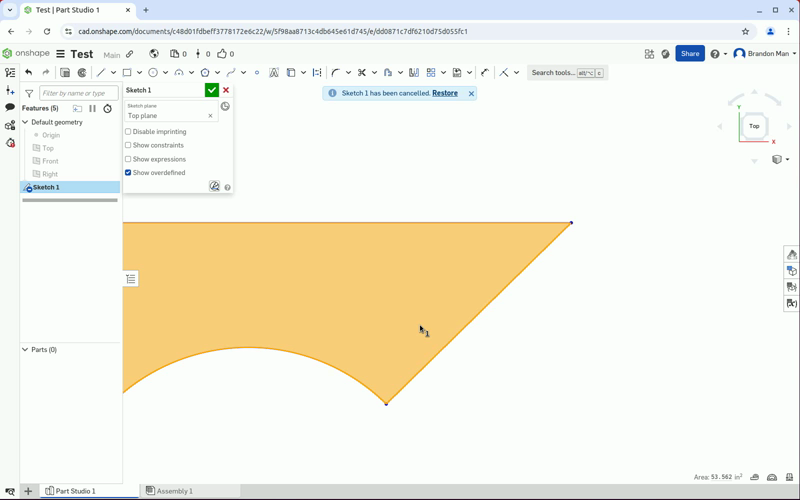
scroll(-6)
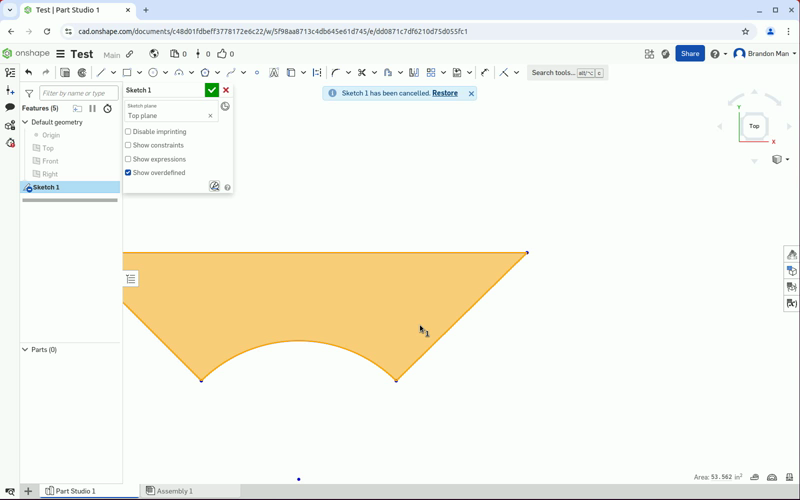
scroll(-6)
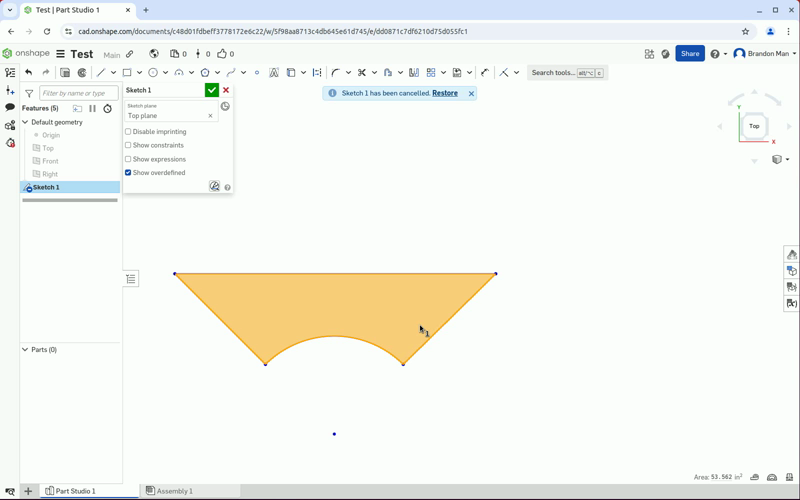
scroll(-6)
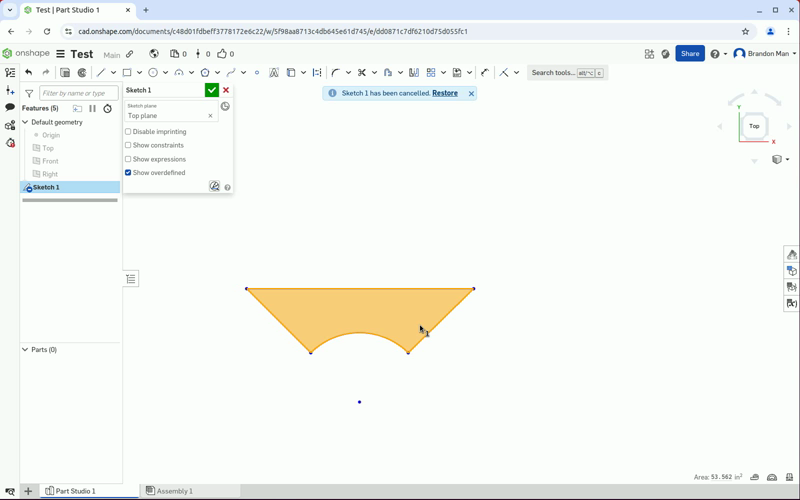
scroll(-6)
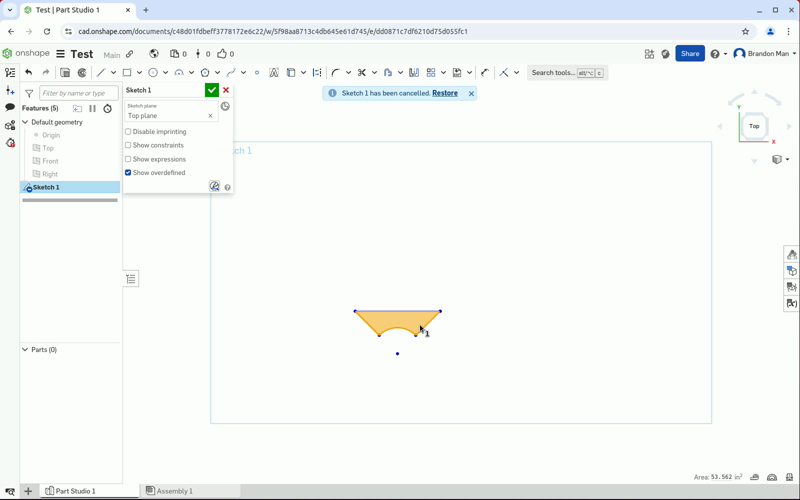
mouse_move(73, 352)
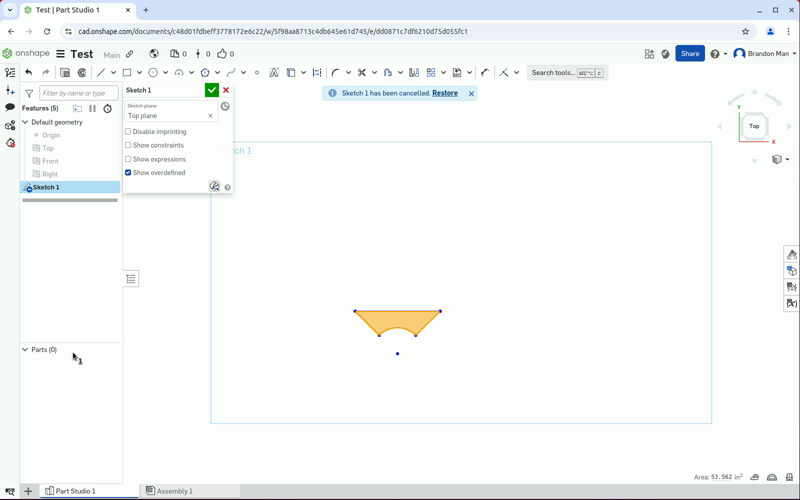
key(shift+y)
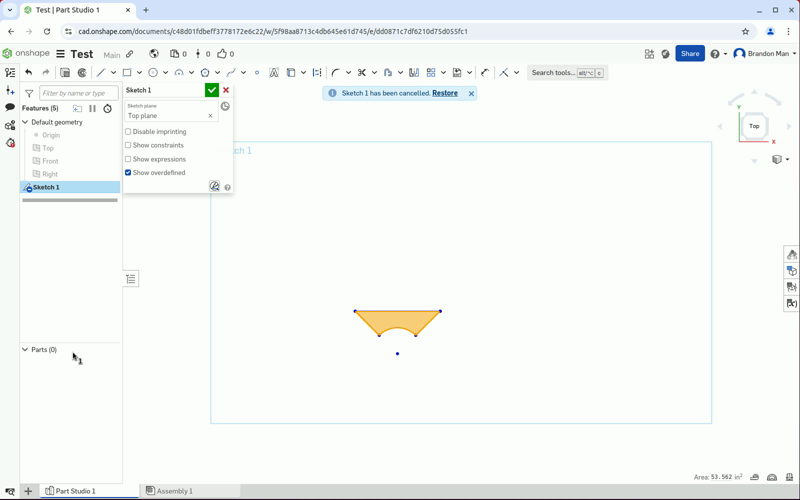
key(shift+e)
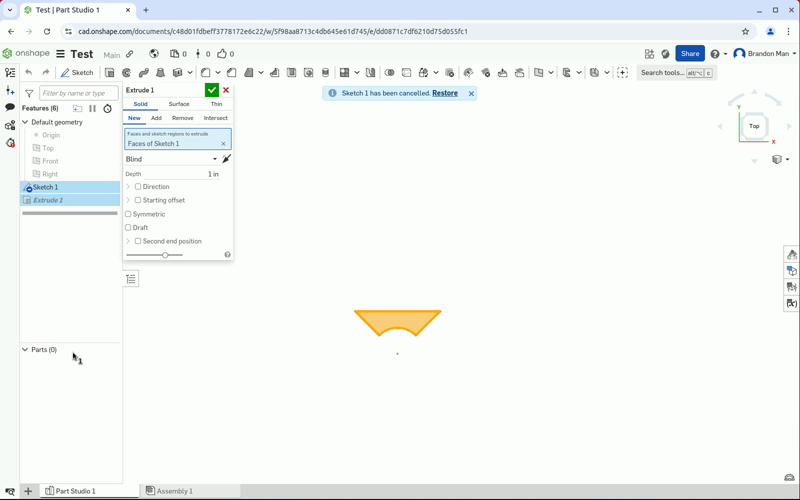
mouse_move(143, 106)
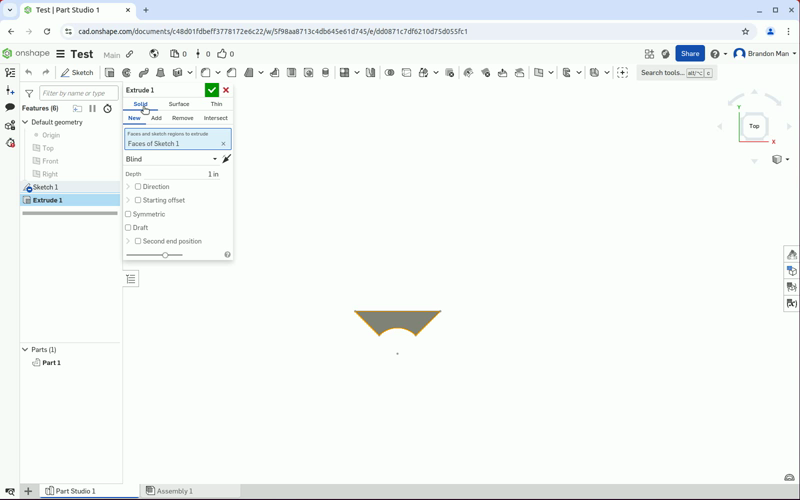
click(143, 106)
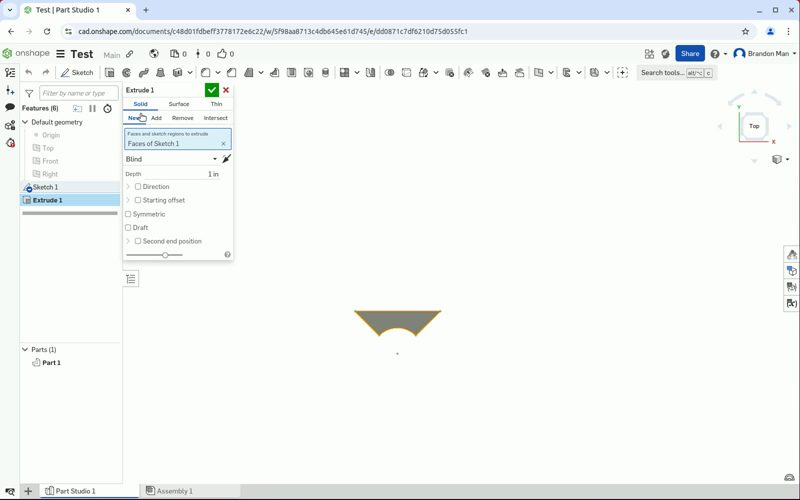
mouse_move(137, 120)
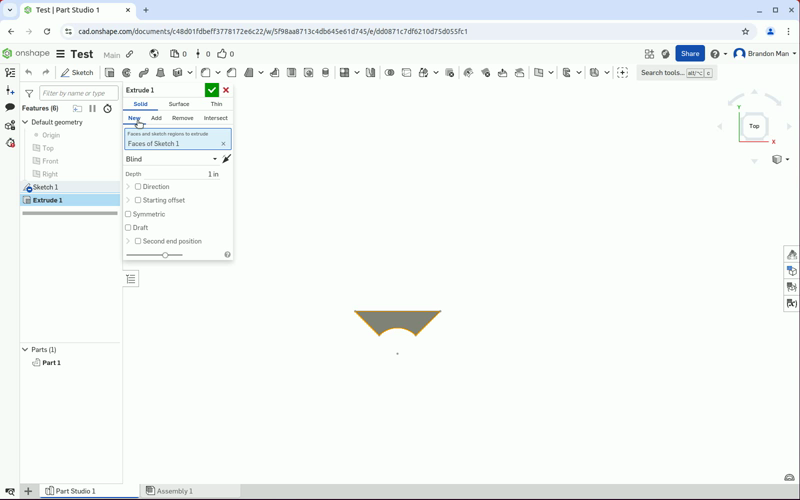
click(137, 120)
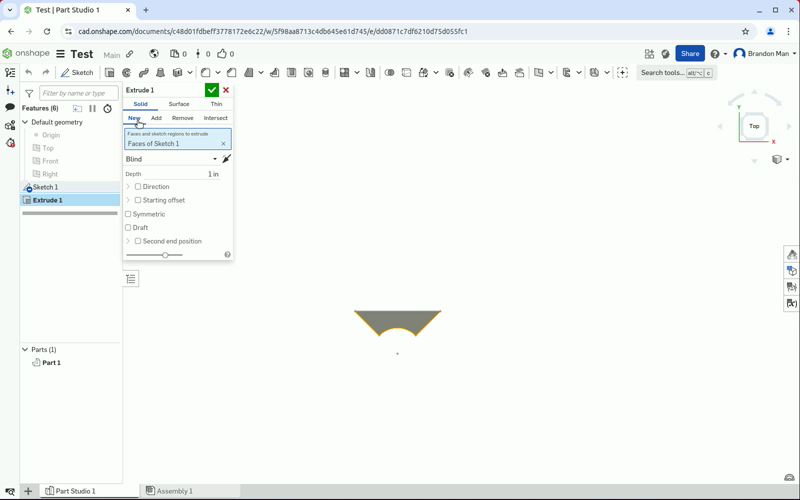
key(tab, 4)
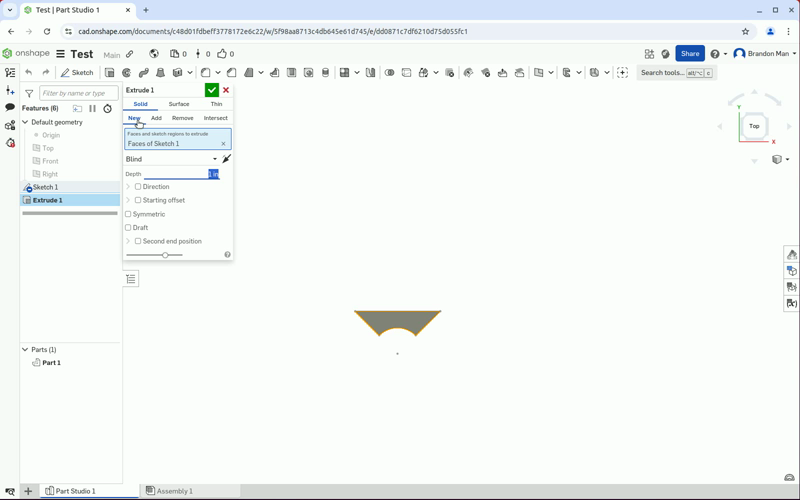
text(6.981)
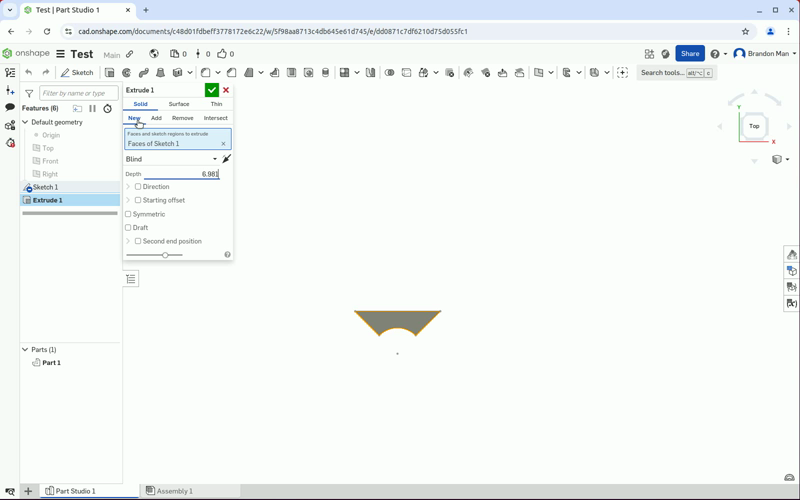
key(enter)
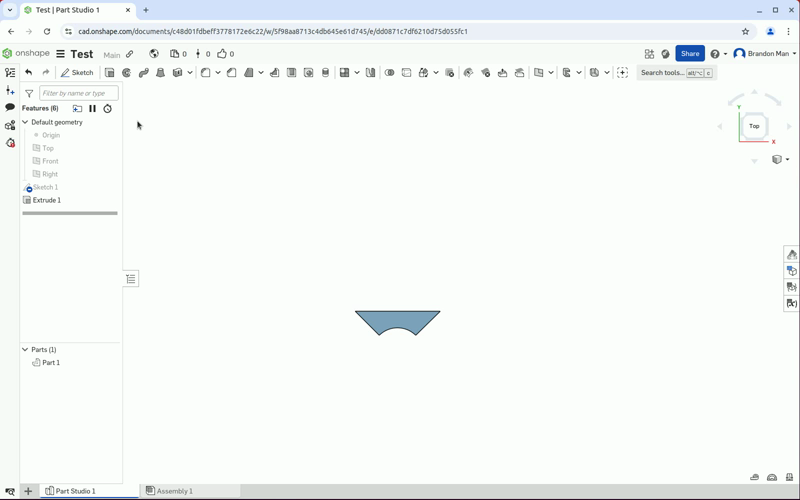
key(shift+h)
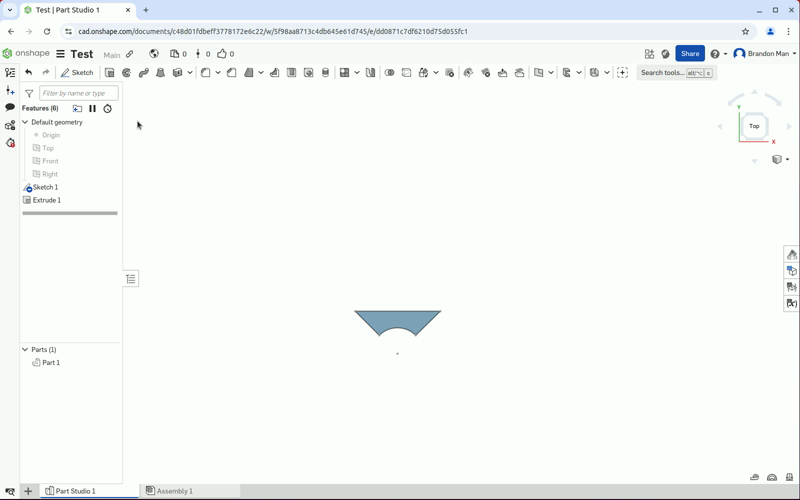
key(shift+h)
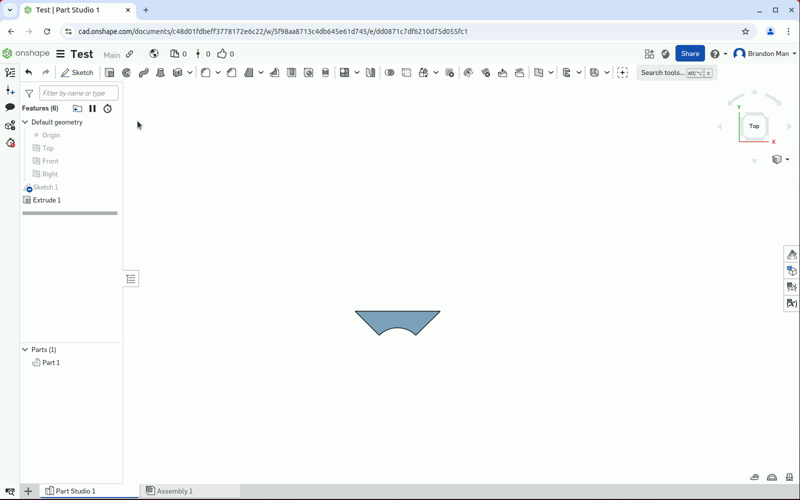
mouse_move(73, 189)
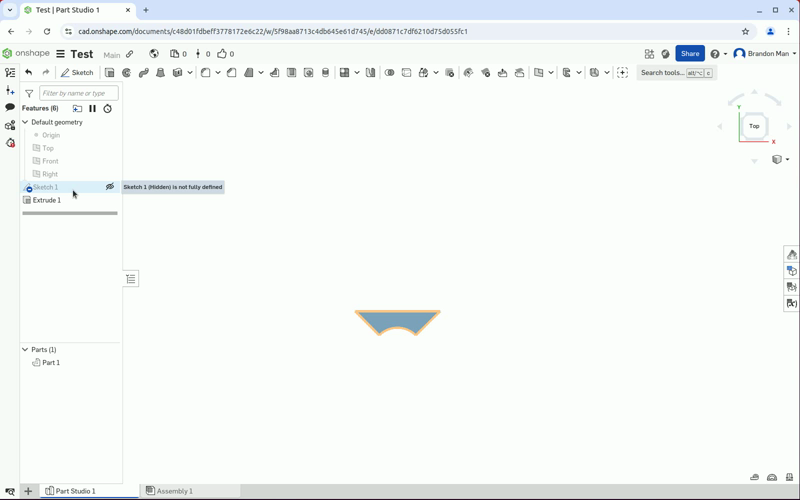
click(73, 189)
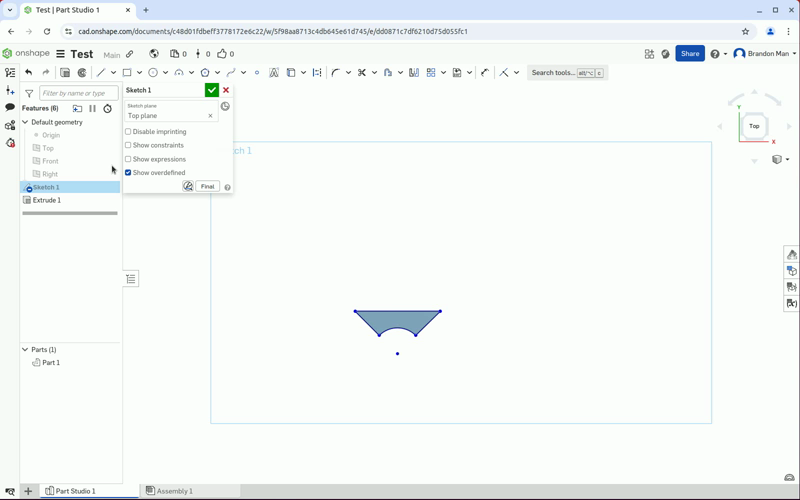
mouse_move(229, 92)
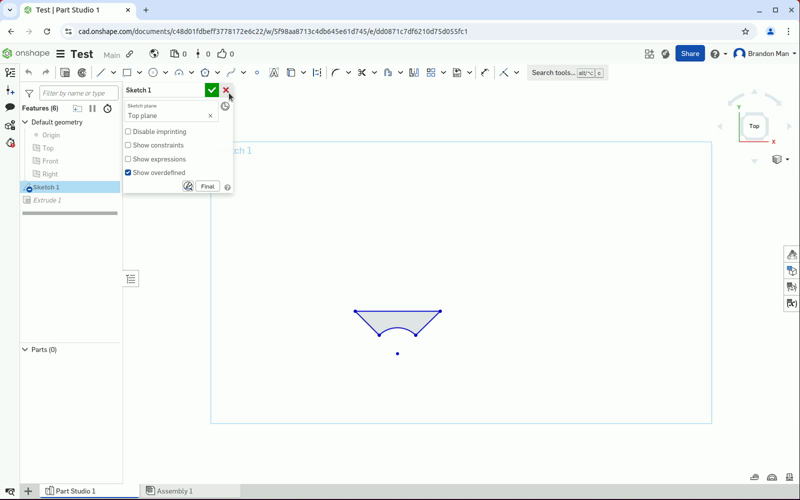
click(229, 92)
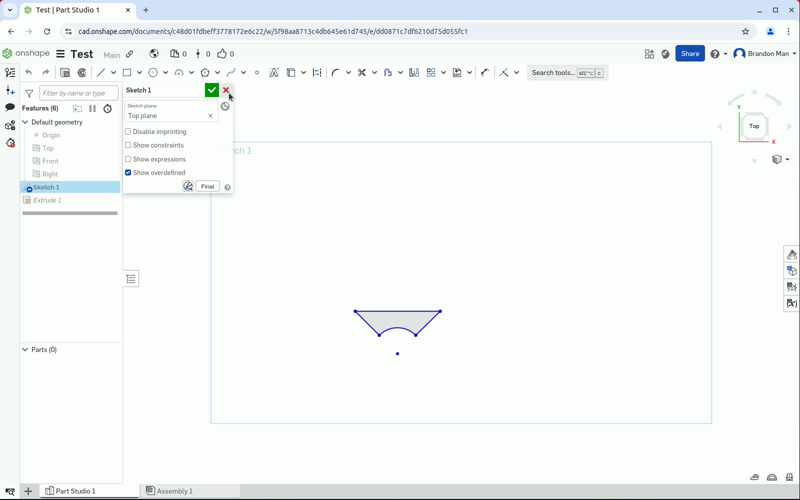
key(shift+s)
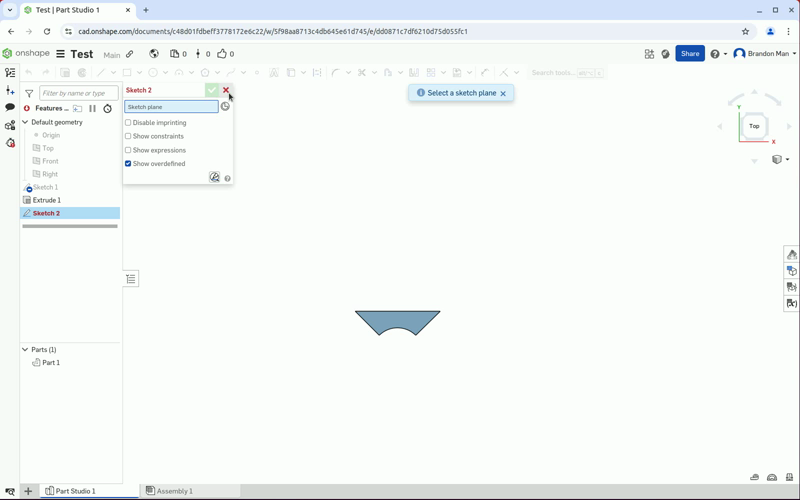
mouse_move(73, 150)
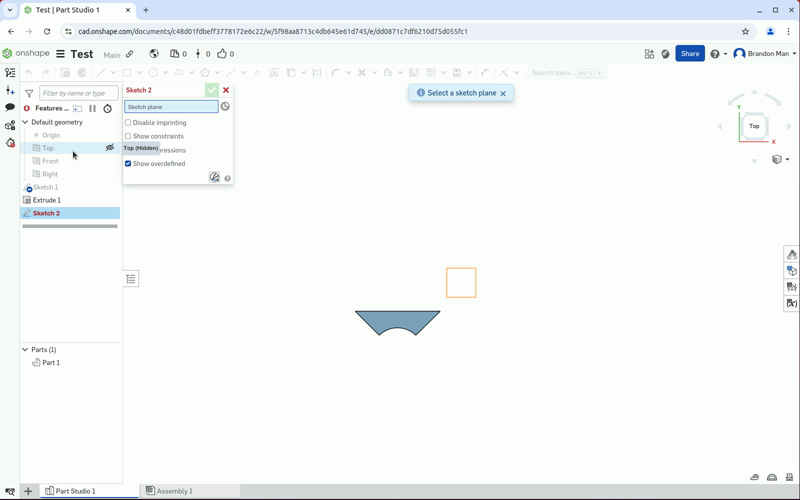
click(73, 150)
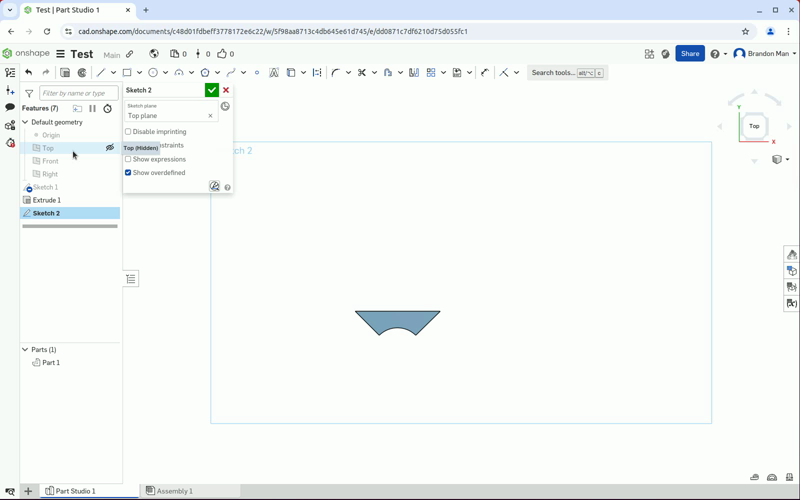
mouse_move(73, 352)
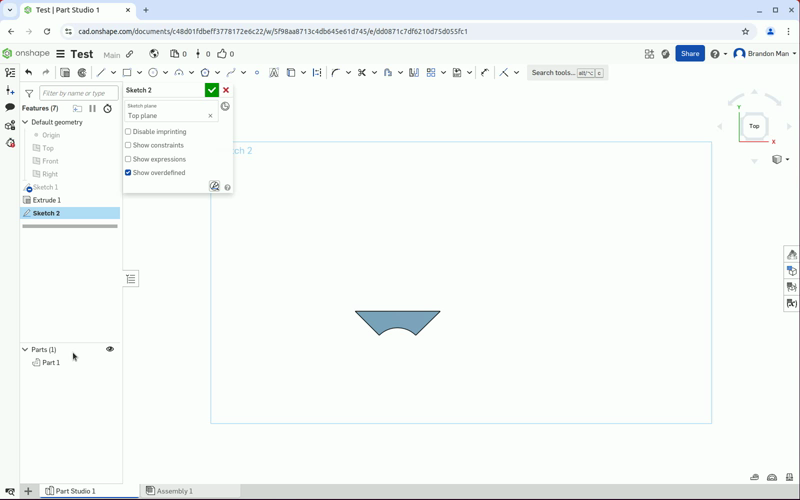
key(y)
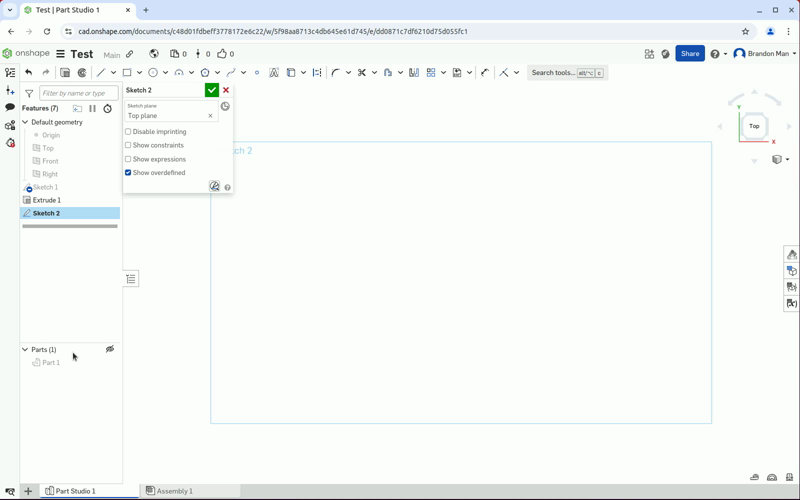
key(l)
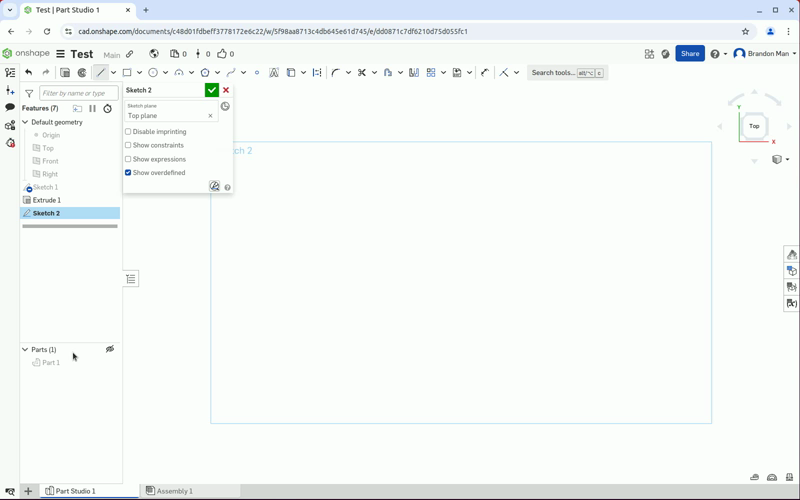
key_down(shift)
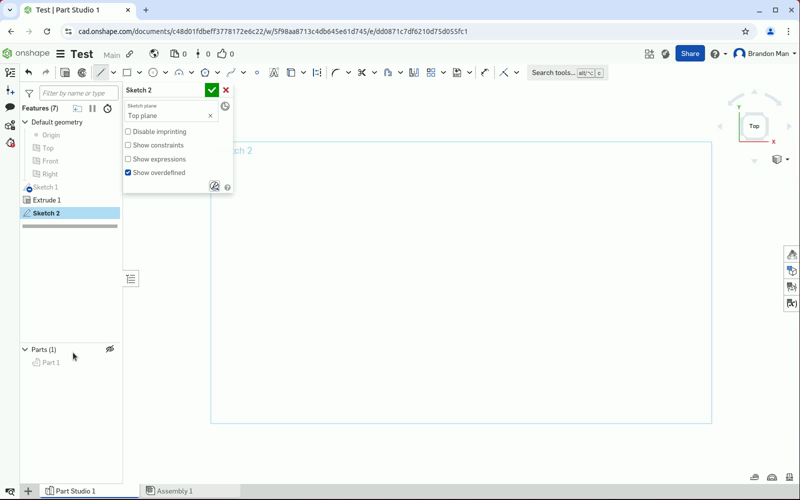
mouse_move(355, 395)
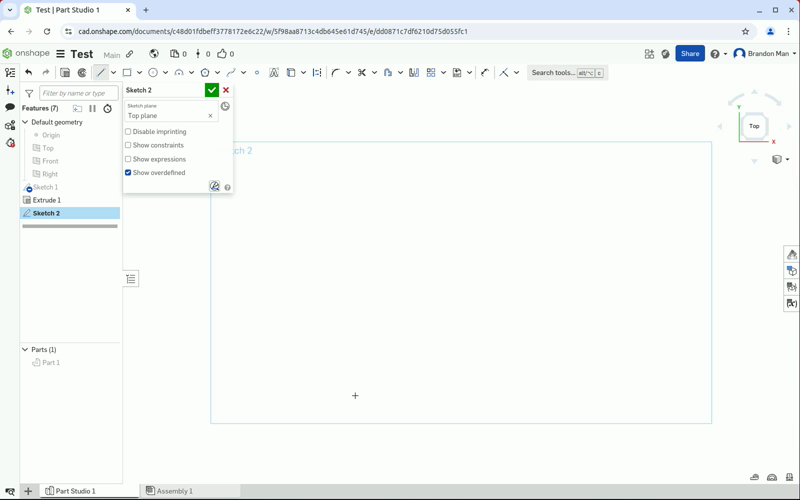
click(355, 395)
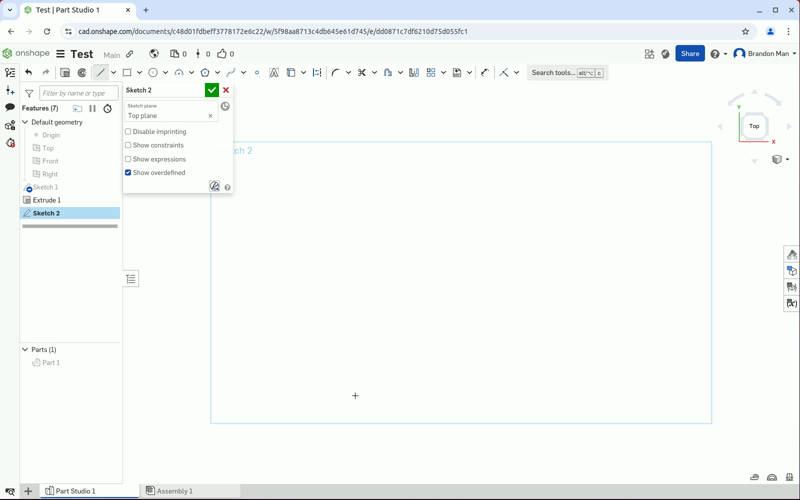
key_up(shift)
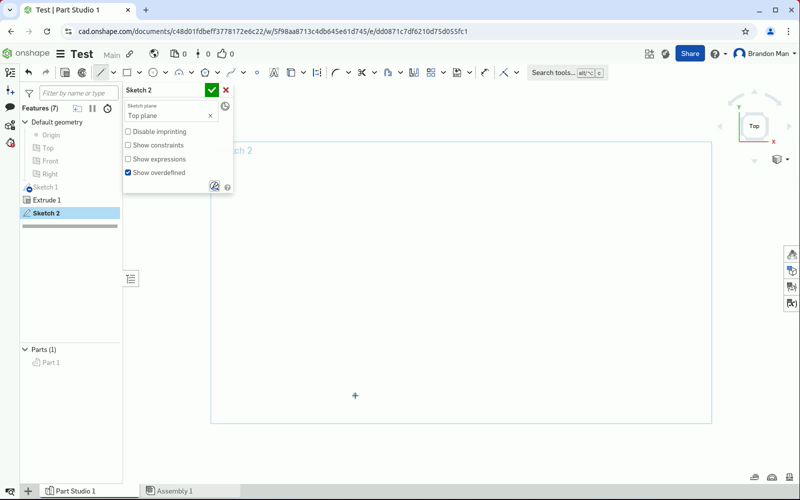
key_down(shift)
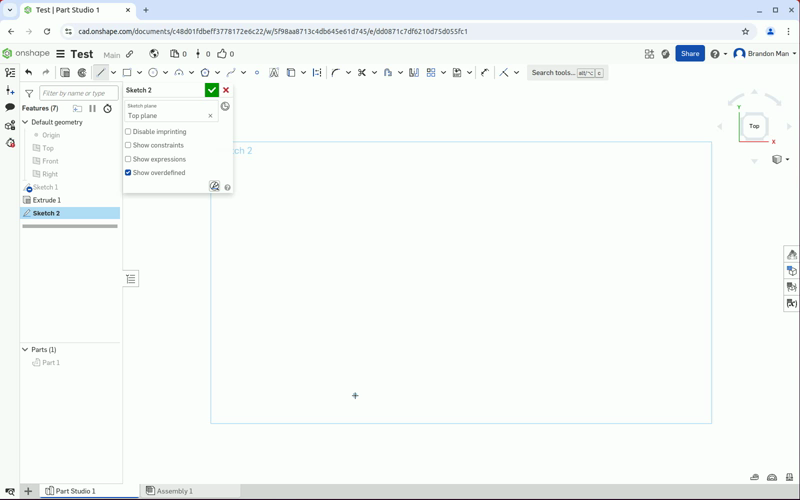
mouse_move(440, 395)
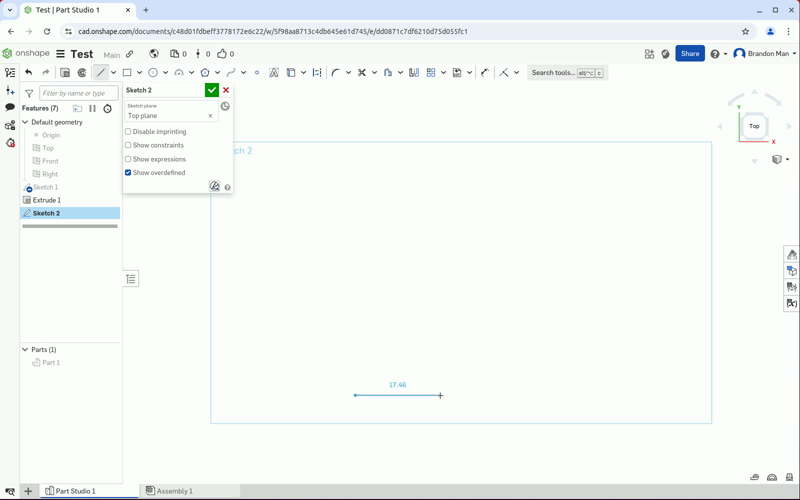
click(440, 395)
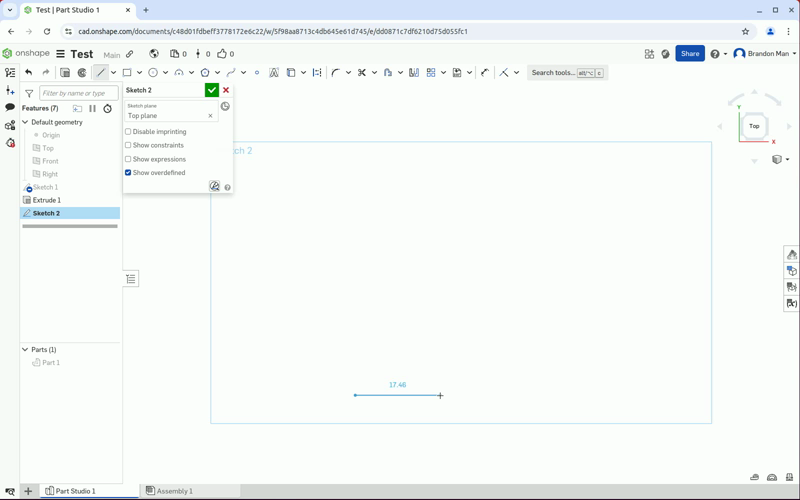
key_up(shift)
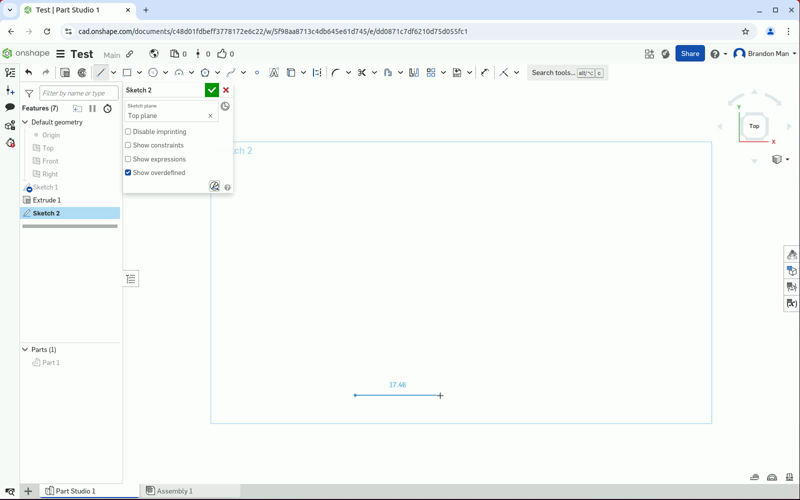
key_down(shift)
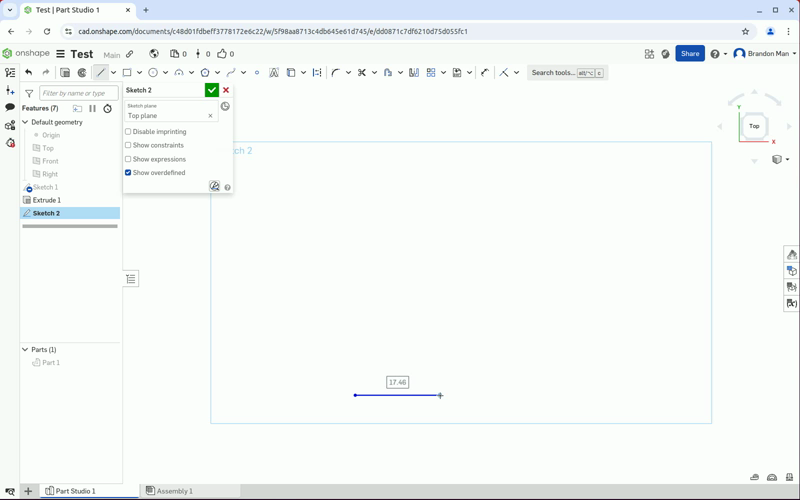
mouse_move(470, 395)
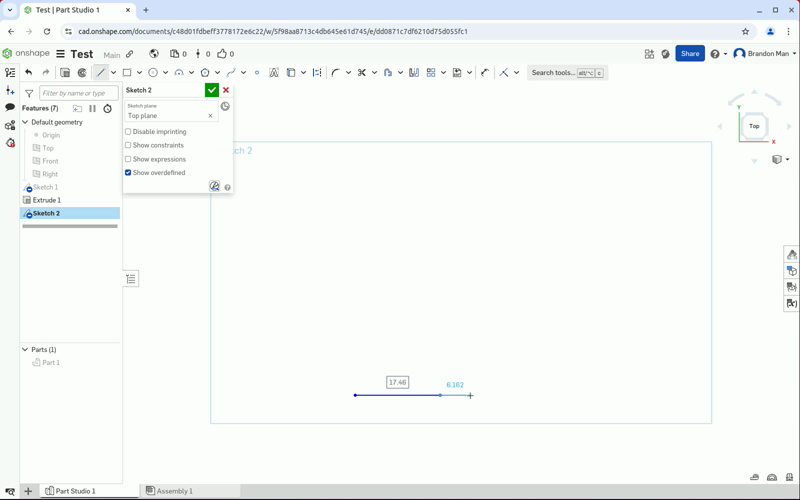
mouse_move(415, 371)
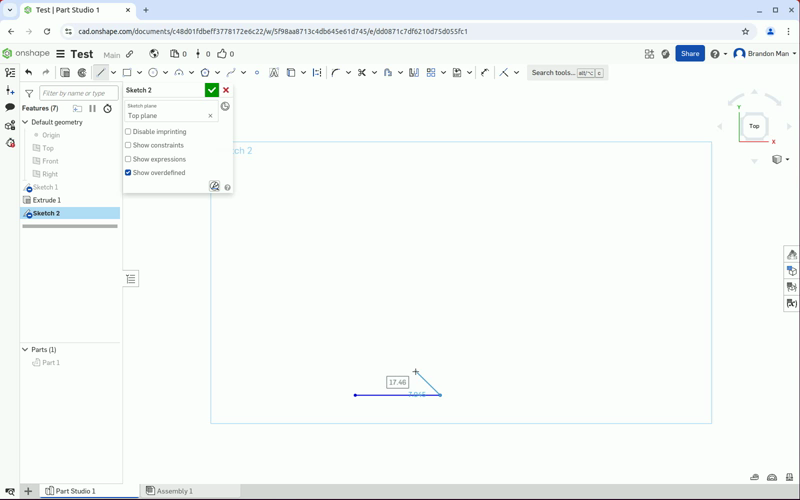
click(415, 371)
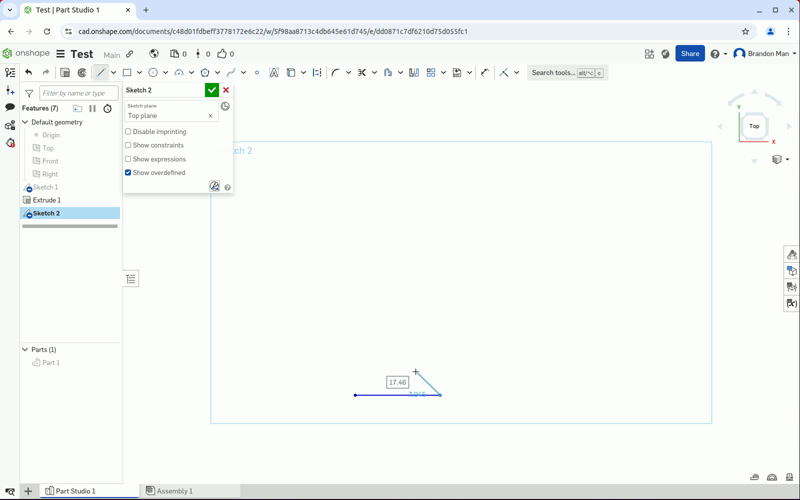
key_up(shift)
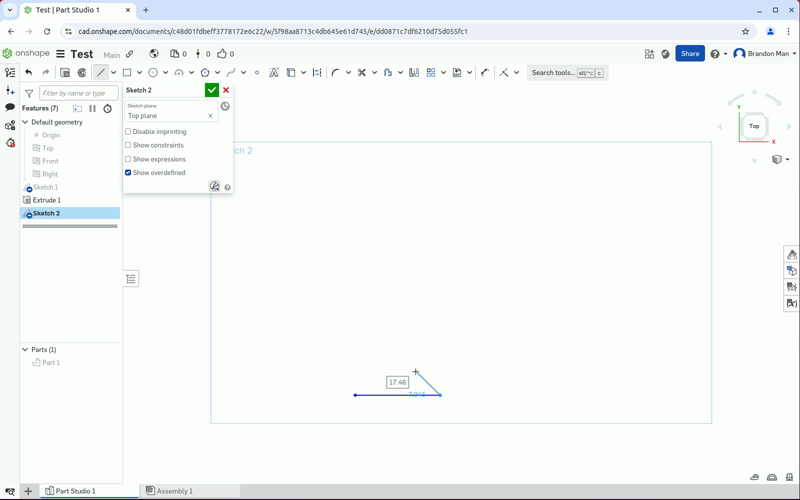
key(esc)
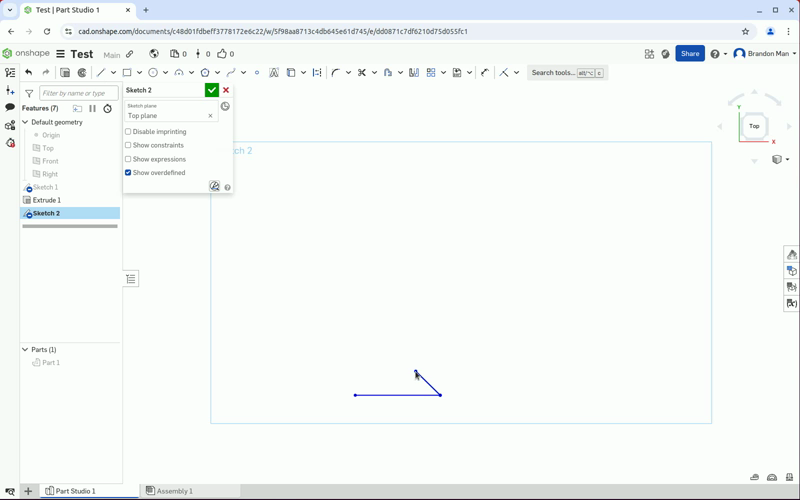
key(a)
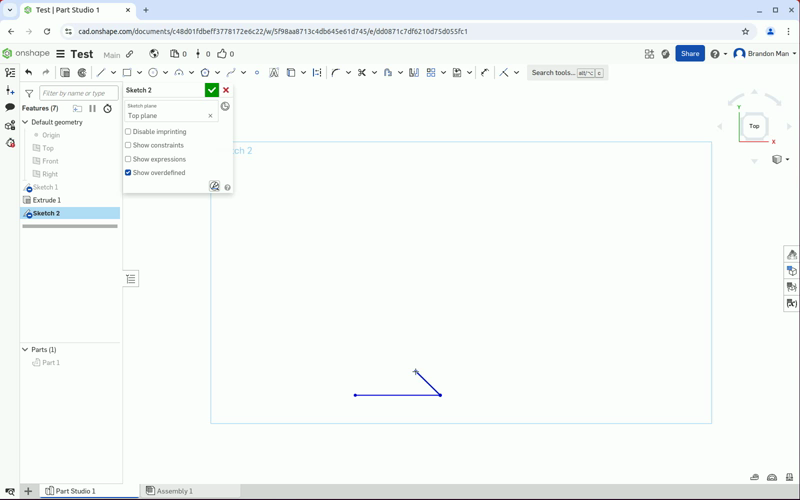
mouse_move(415, 371)
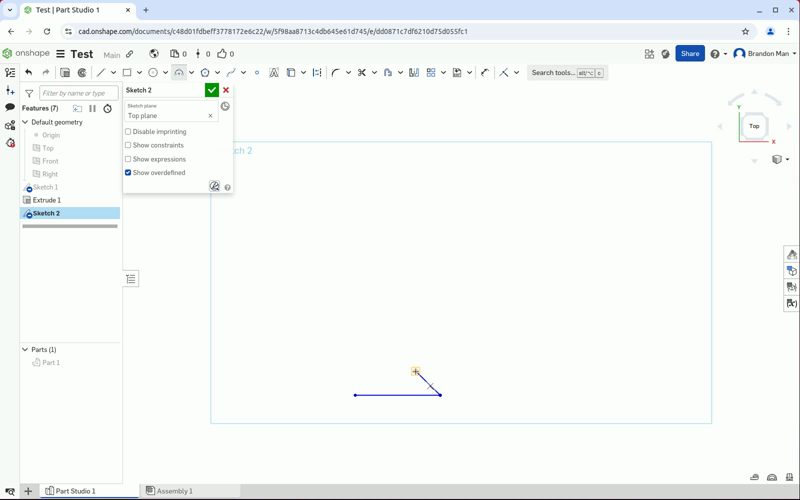
click(415, 371)
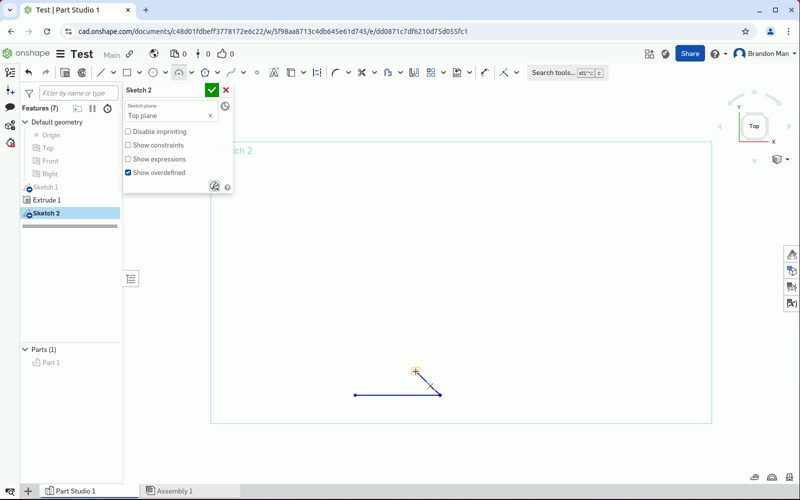
key_down(shift)
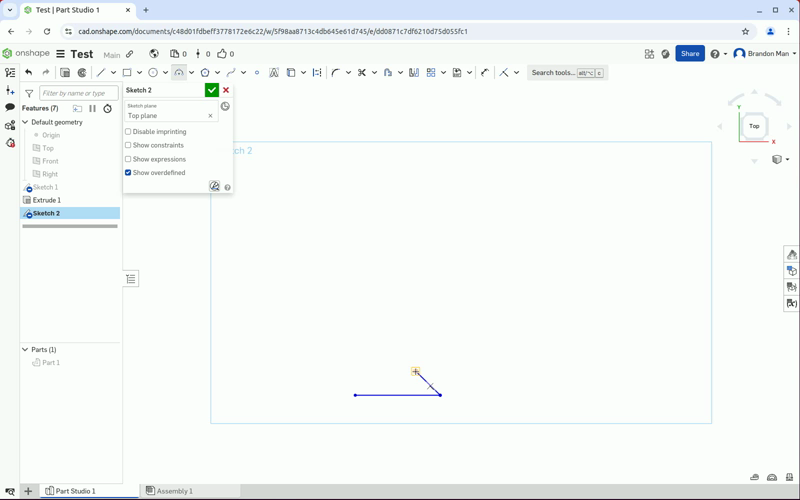
mouse_move(379, 371)
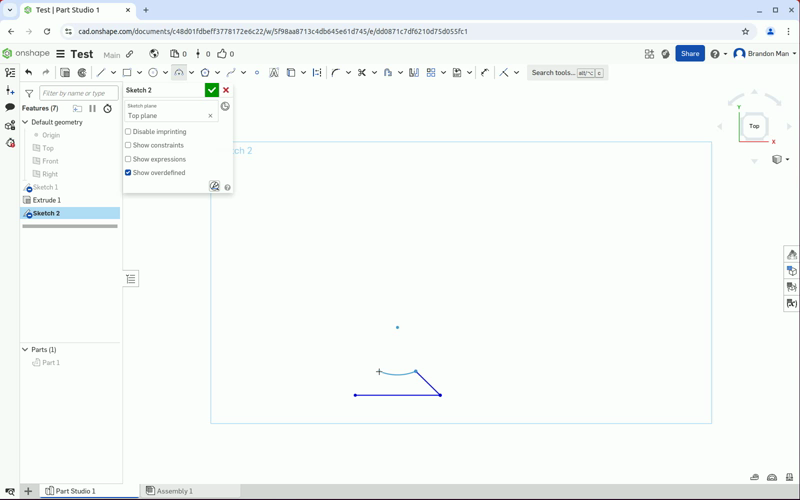
click(379, 371)
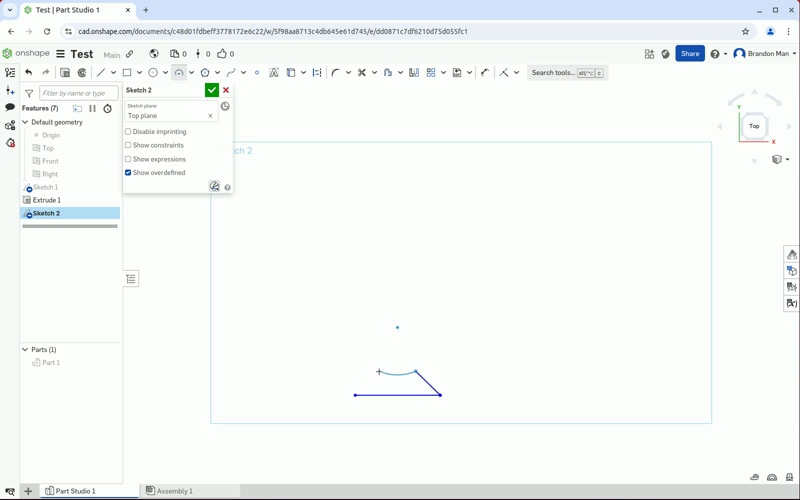
mouse_move(397, 378)
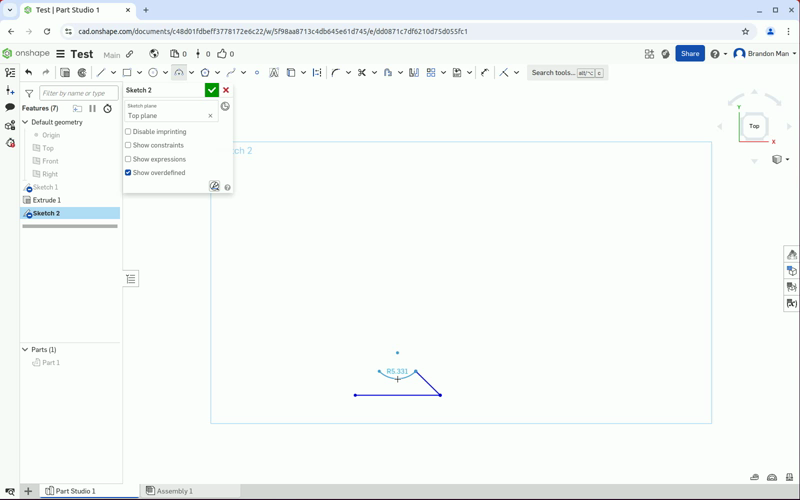
click(397, 378)
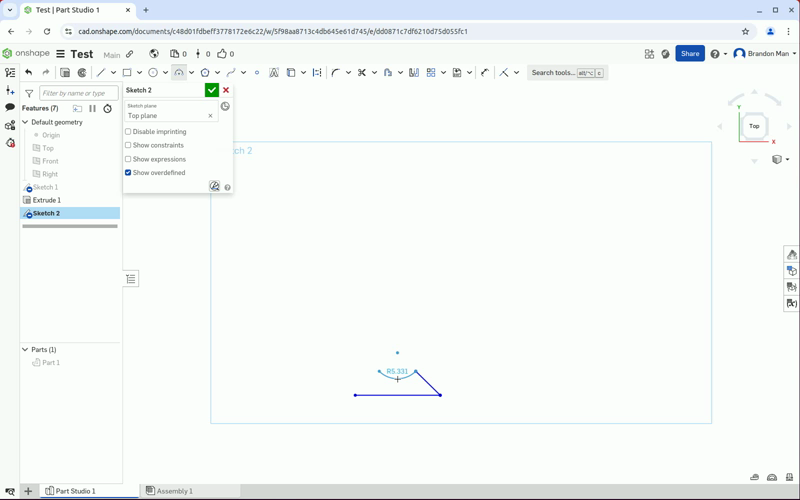
key_up(shift)
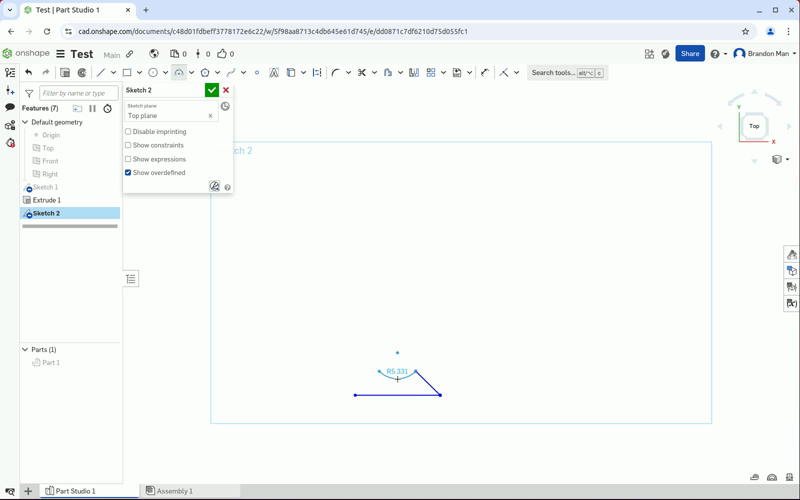
key(esc)
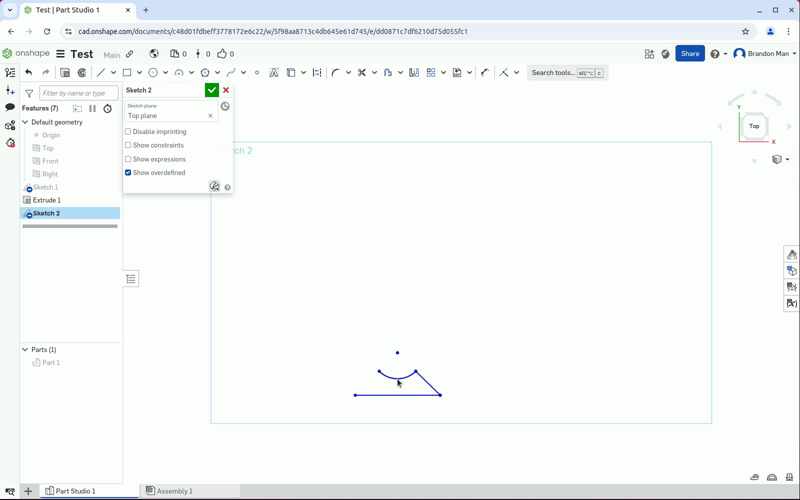
key(l)
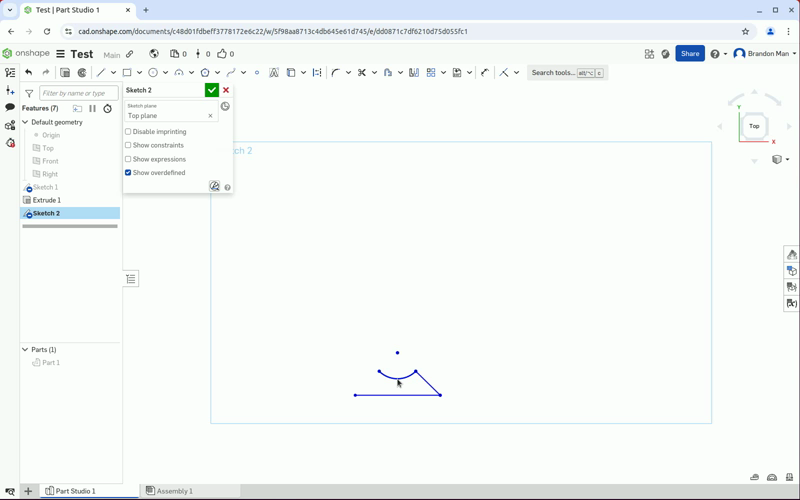
mouse_move(379, 371)
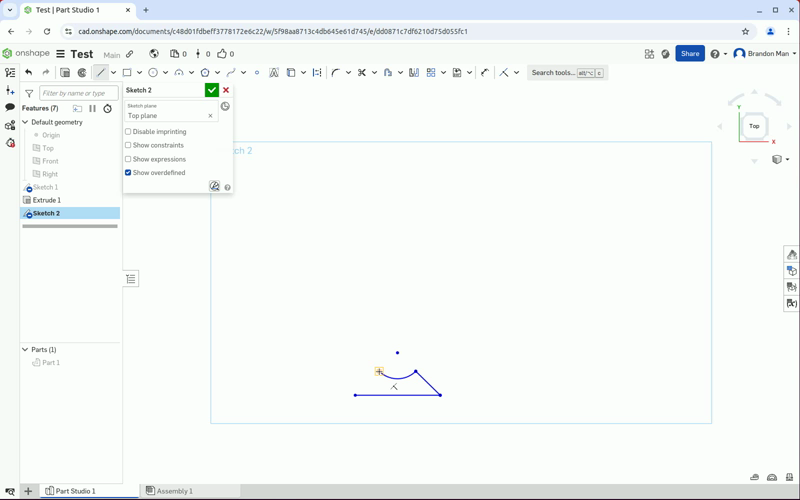
click(379, 371)
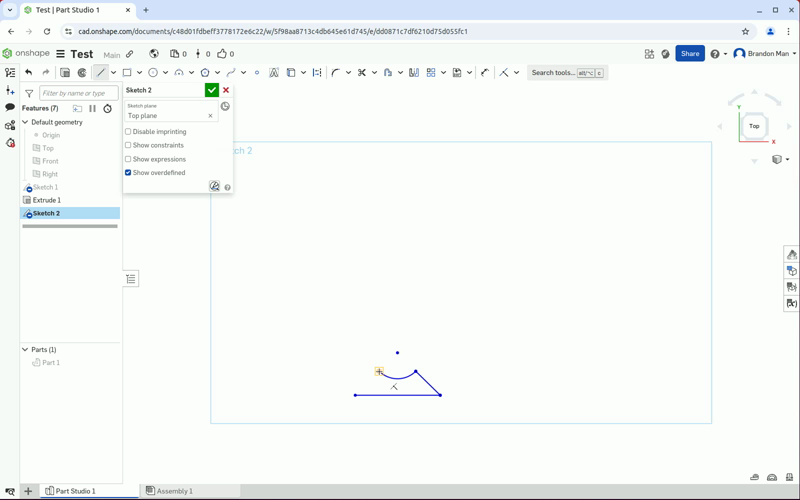
mouse_move(409, 371)
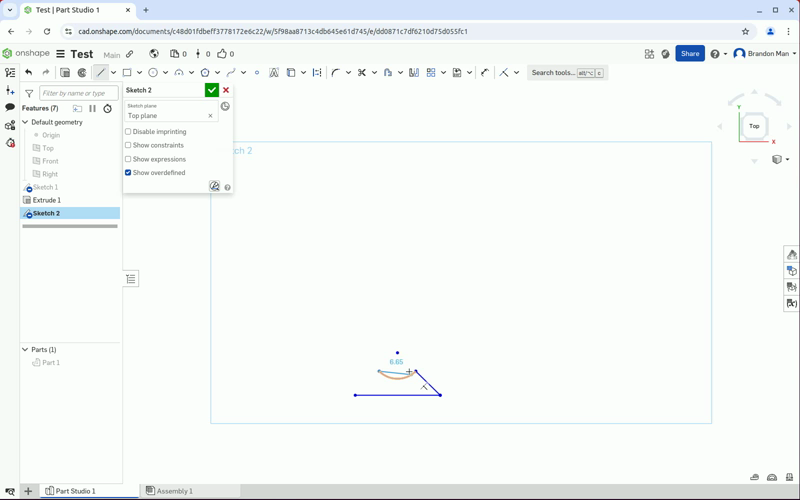
key_down(shift)
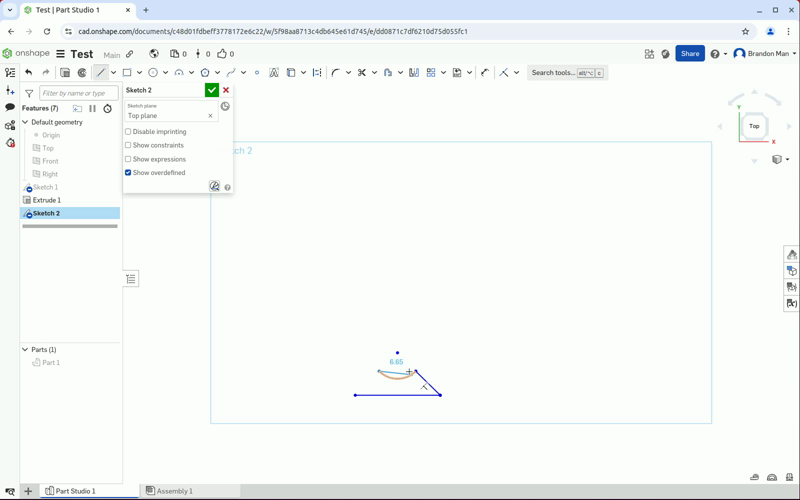
mouse_move(355, 395)
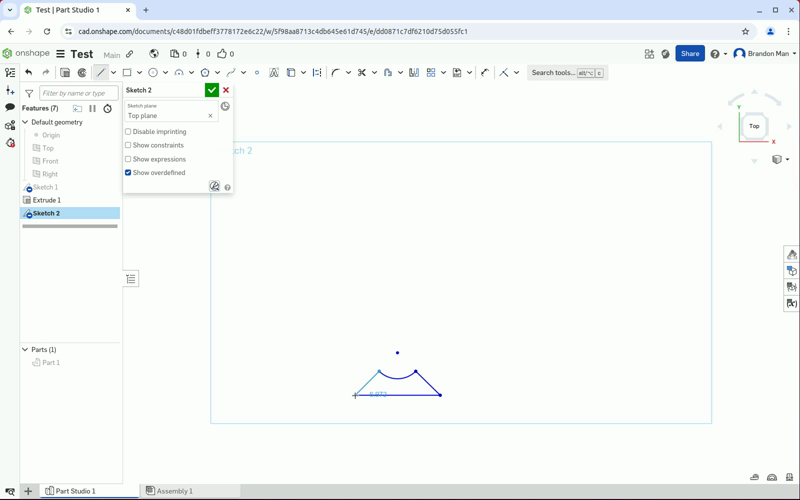
key_up(shift)
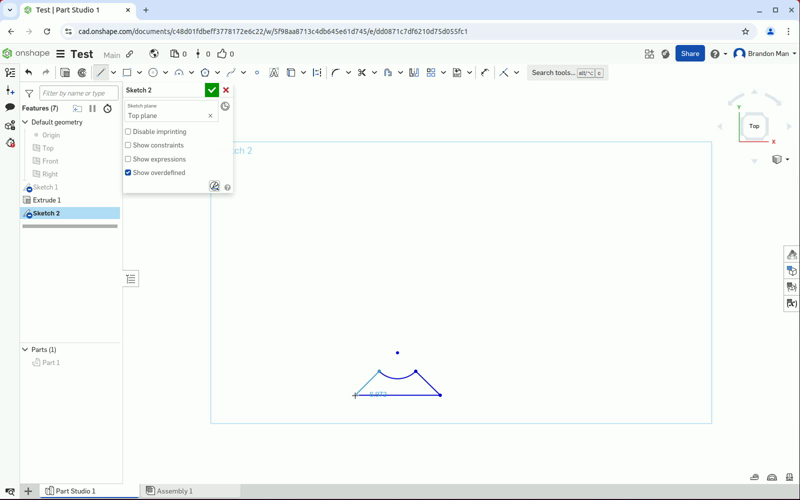
click(355, 395)
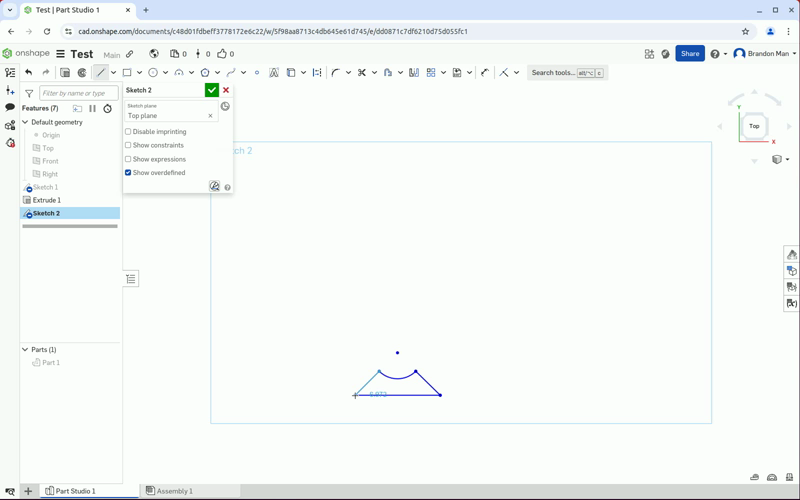
key(esc)
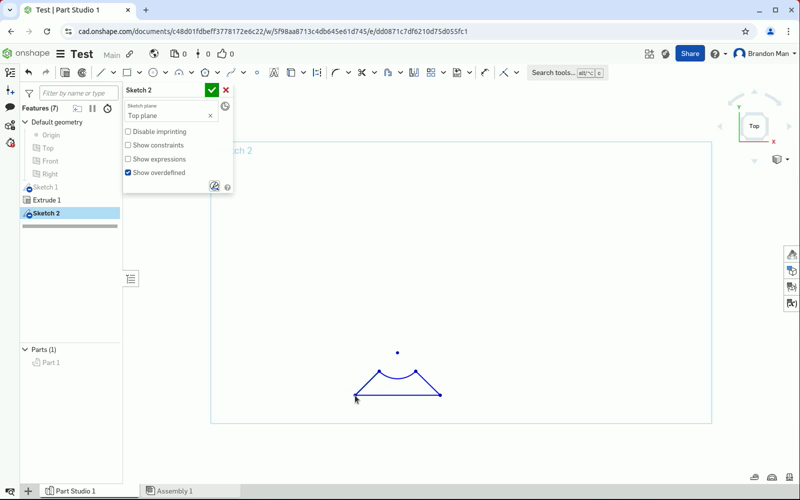
mouse_move(386, 379)
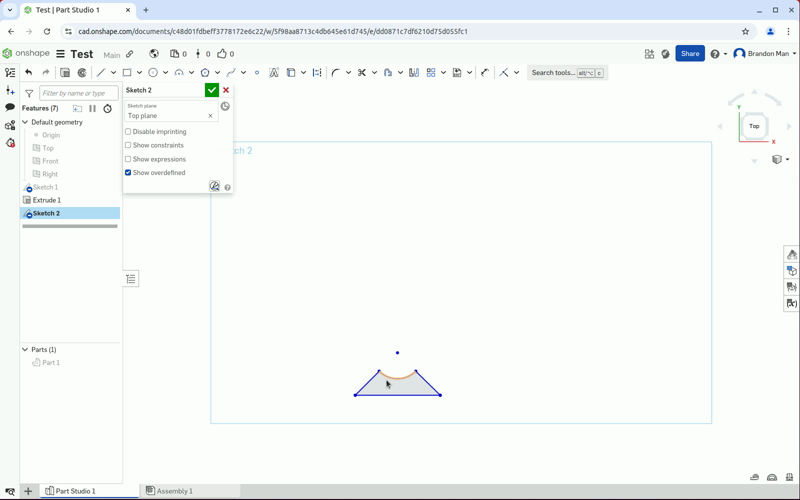
scroll(6)
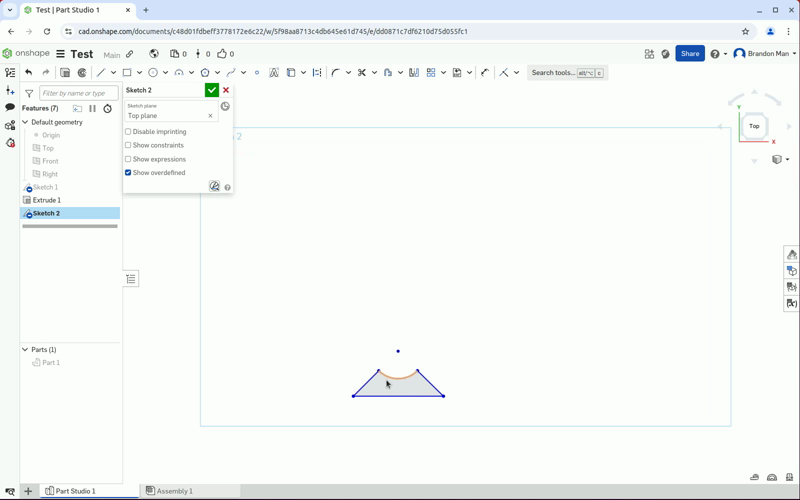
scroll(6)
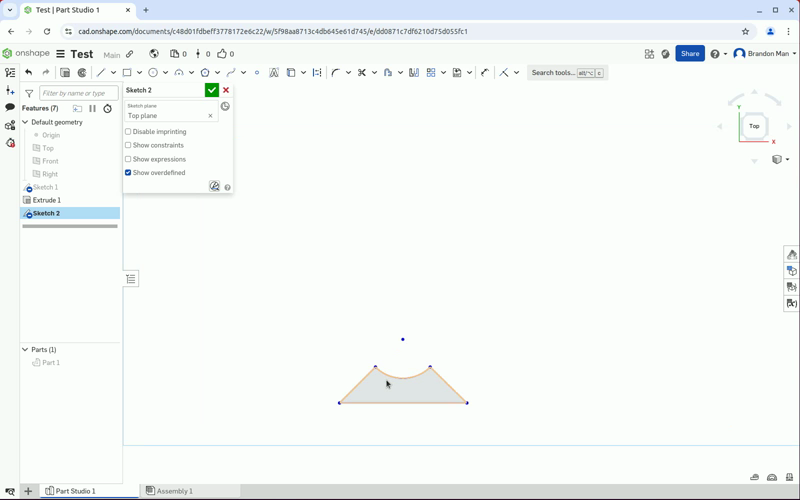
scroll(6)
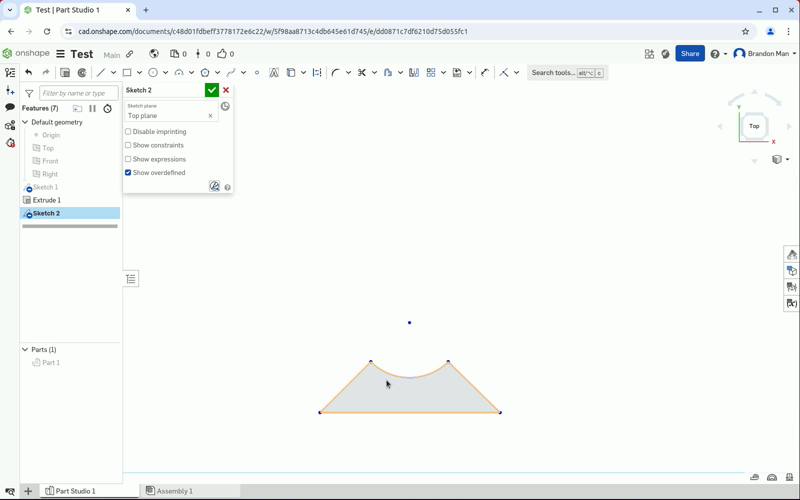
scroll(6)
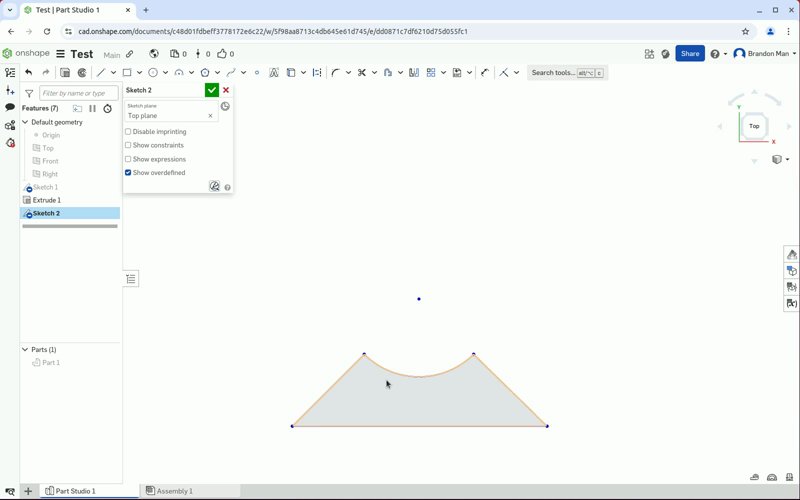
scroll(6)
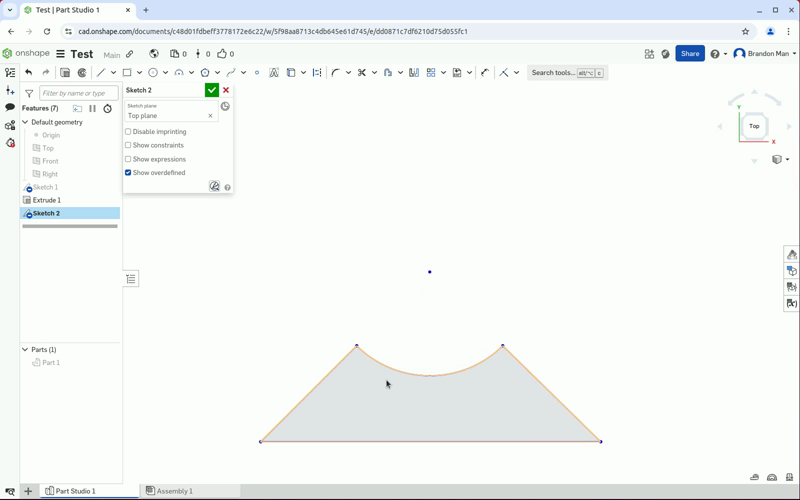
scroll(6)
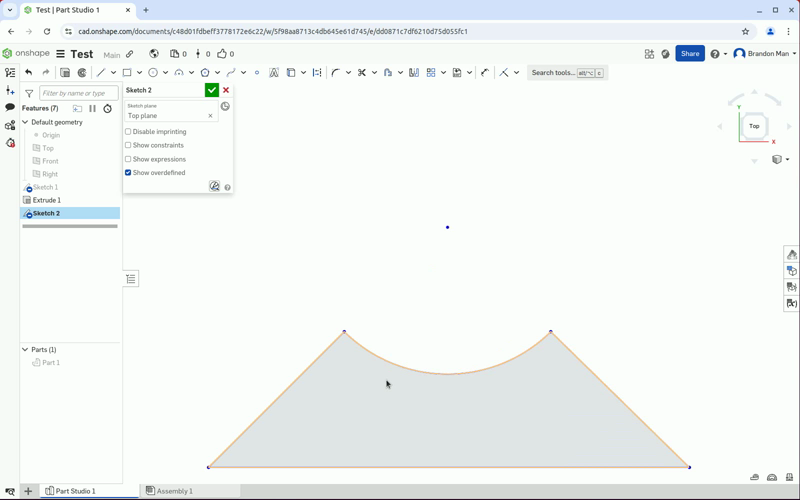
scroll(6)
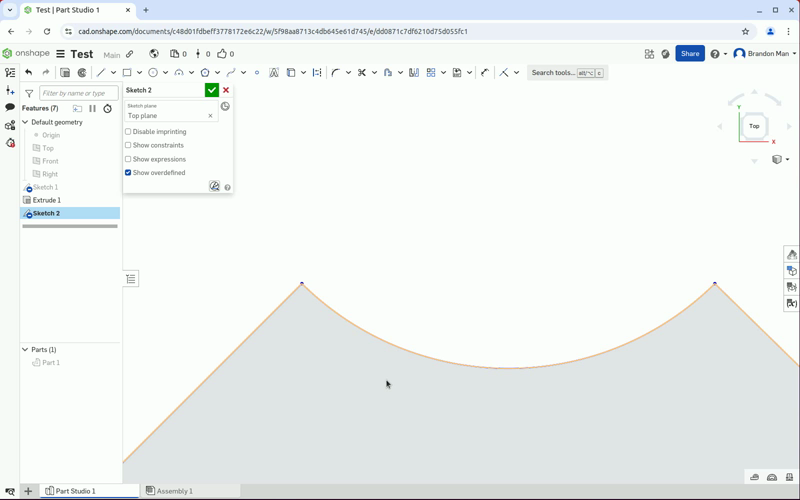
click(386, 379)
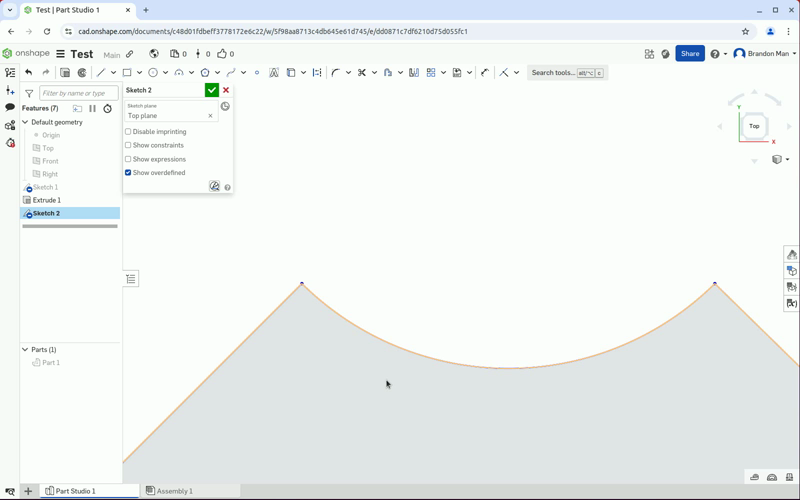
scroll(-6)
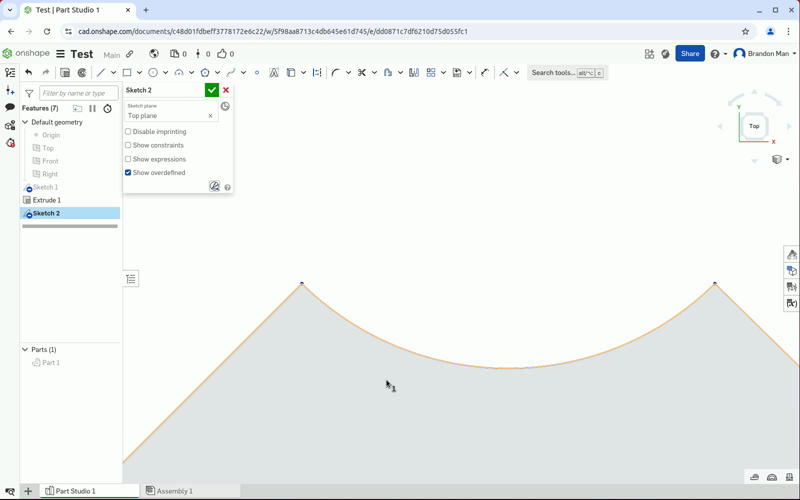
scroll(-6)
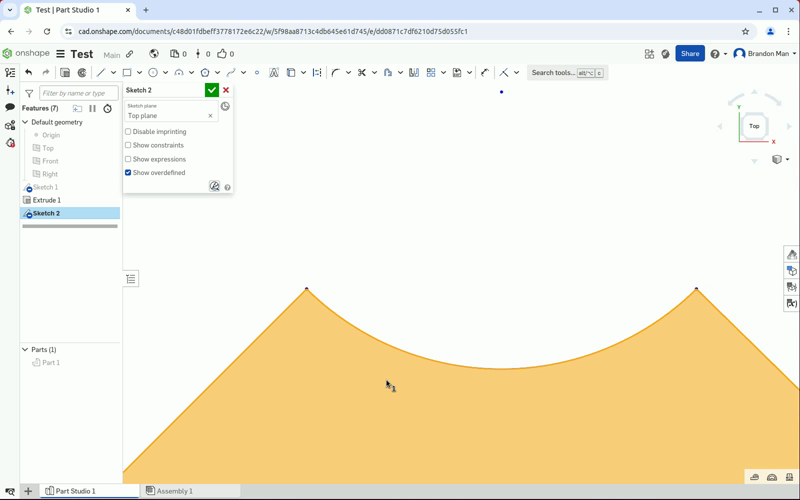
scroll(-6)
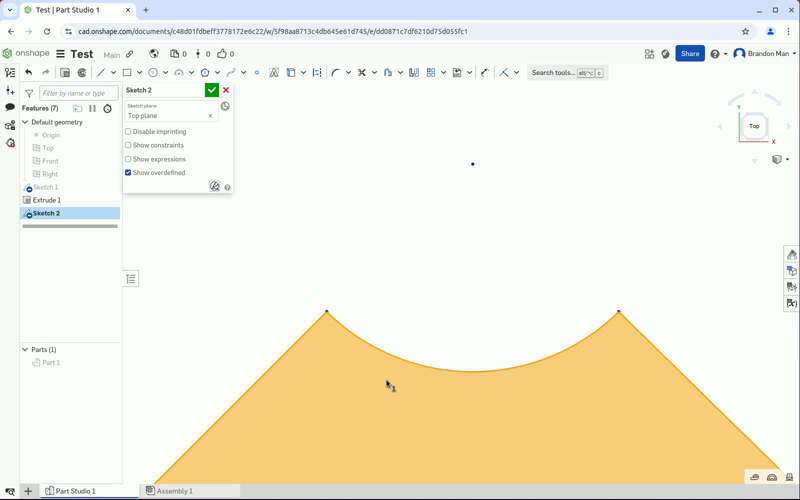
scroll(-6)
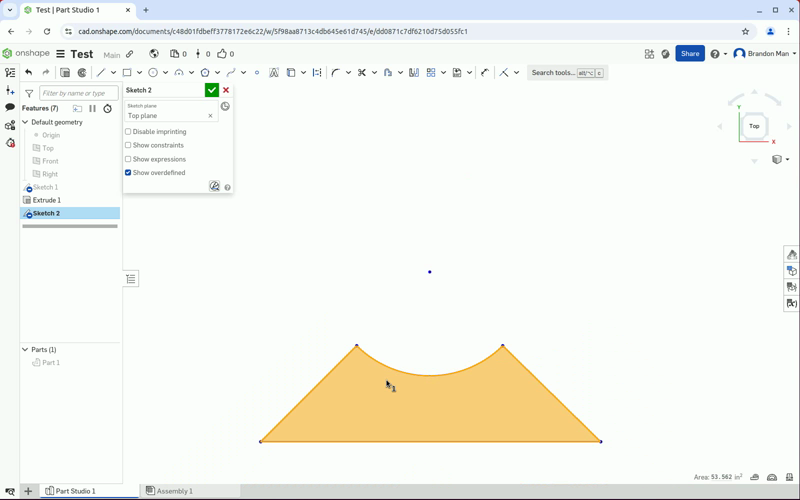
scroll(-6)
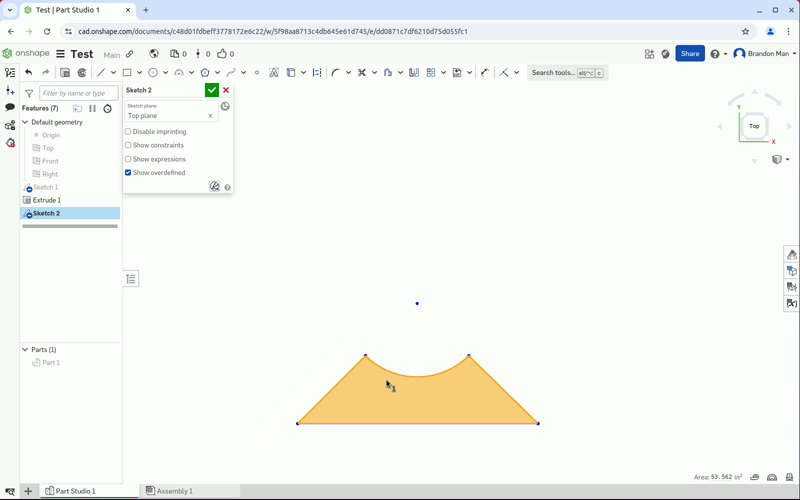
scroll(-6)
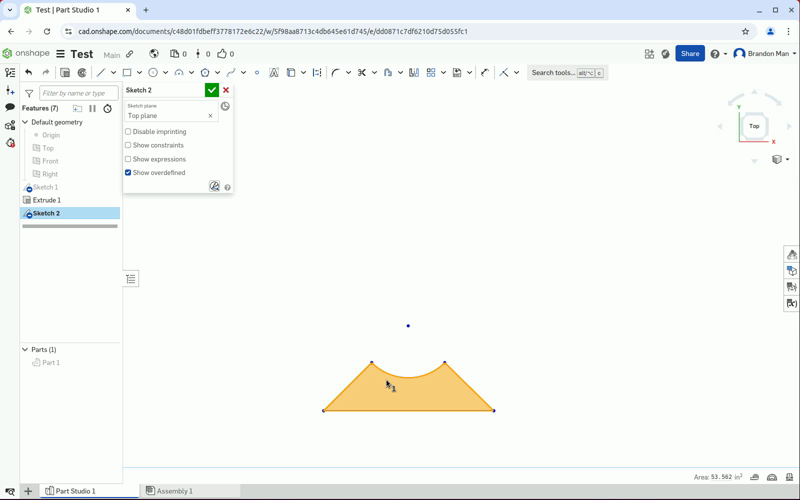
scroll(-6)
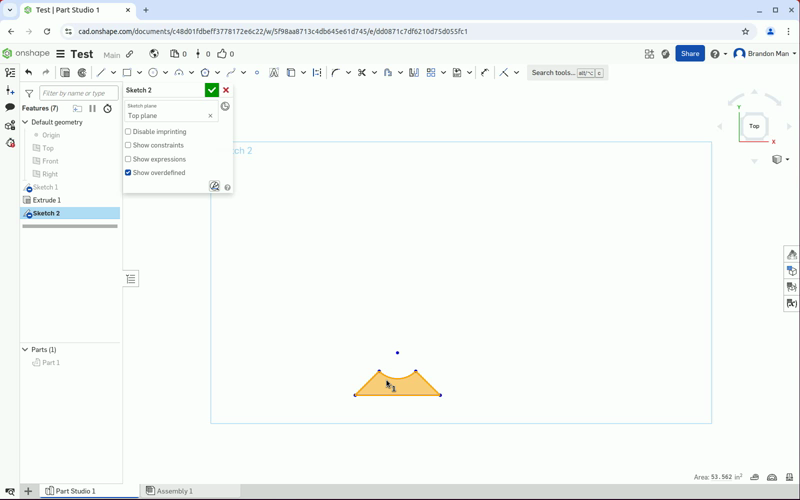
mouse_move(73, 352)
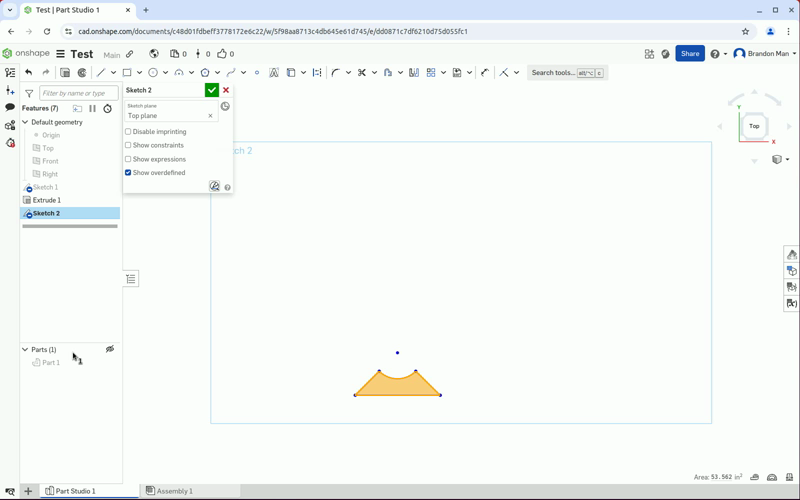
key(shift+y)
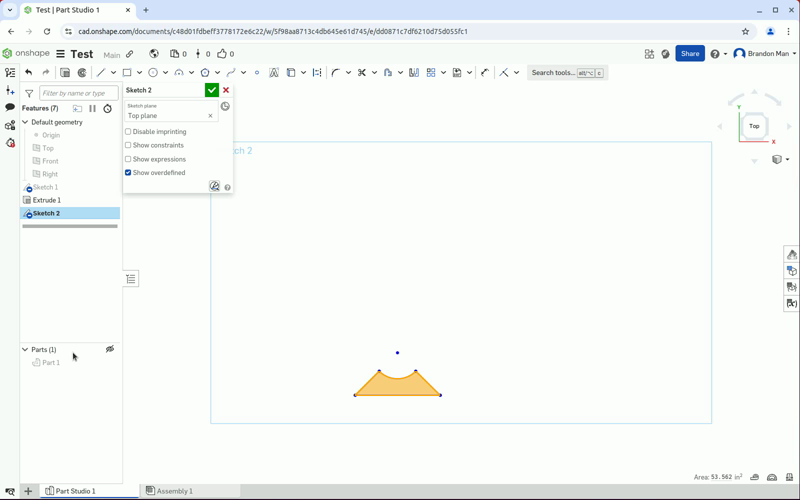
key(shift+e)
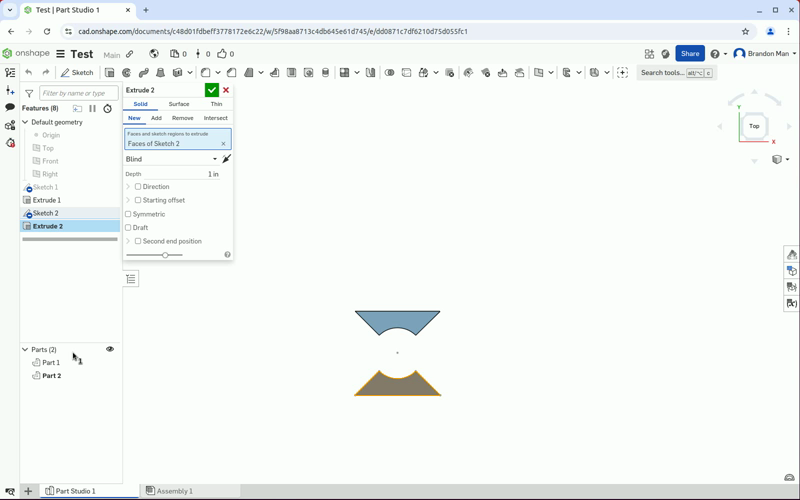
mouse_move(143, 106)
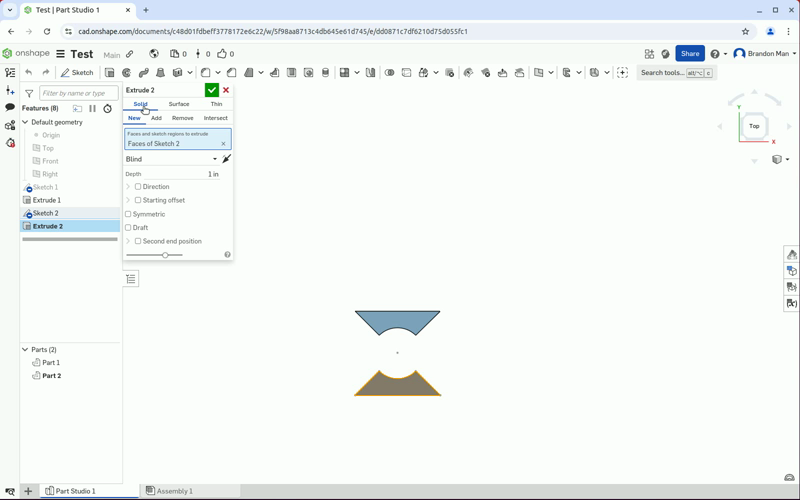
click(143, 106)
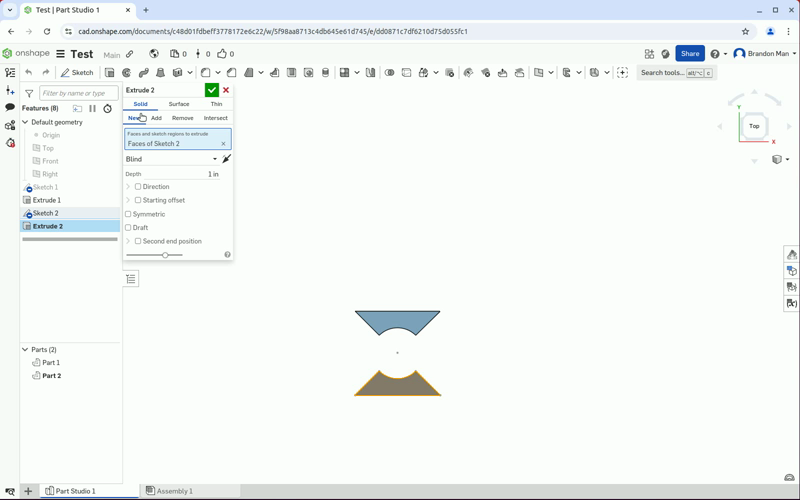
mouse_move(137, 120)
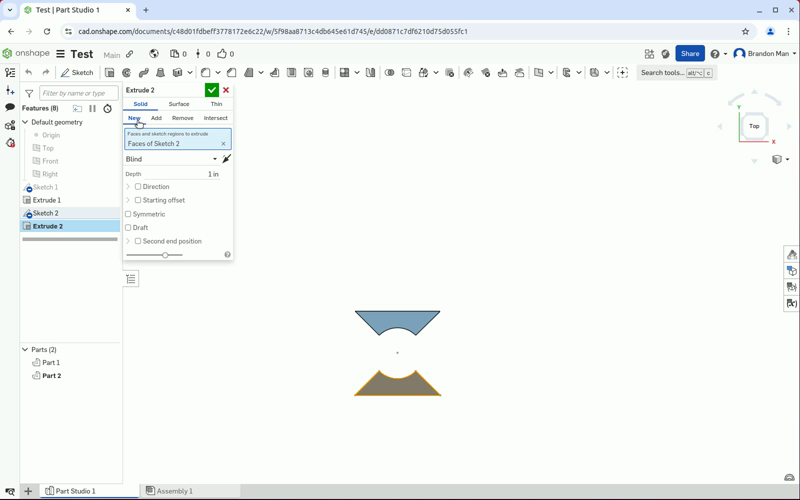
click(137, 120)
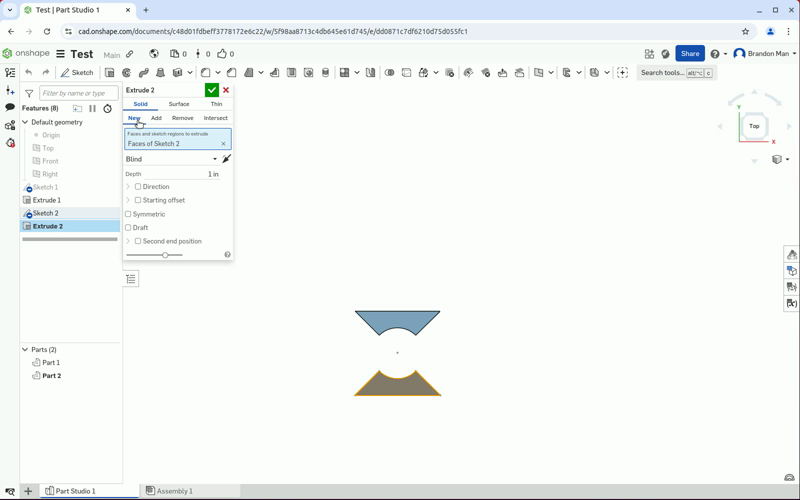
key(tab, 4)
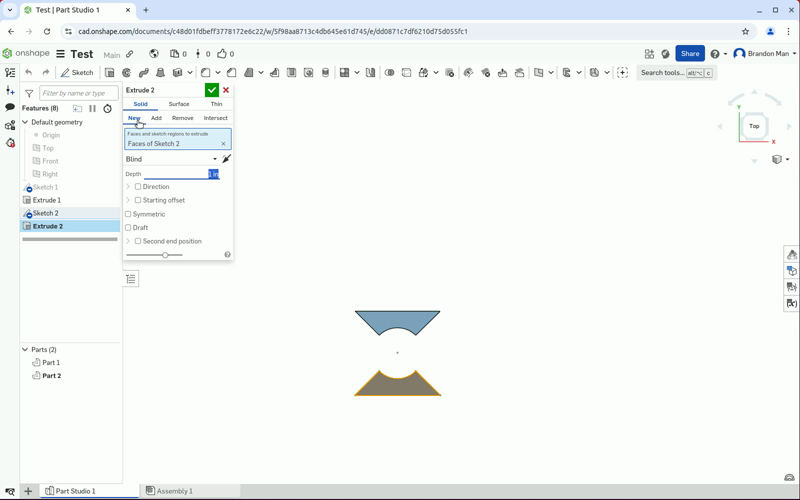
text(6.981)
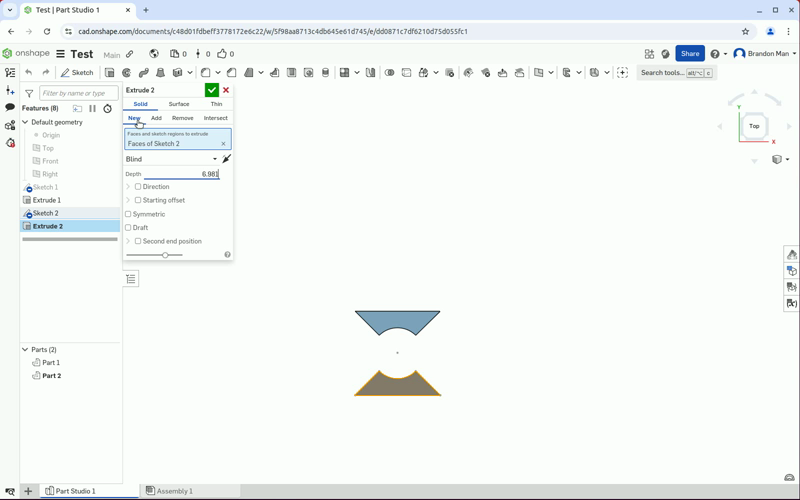
key(enter)
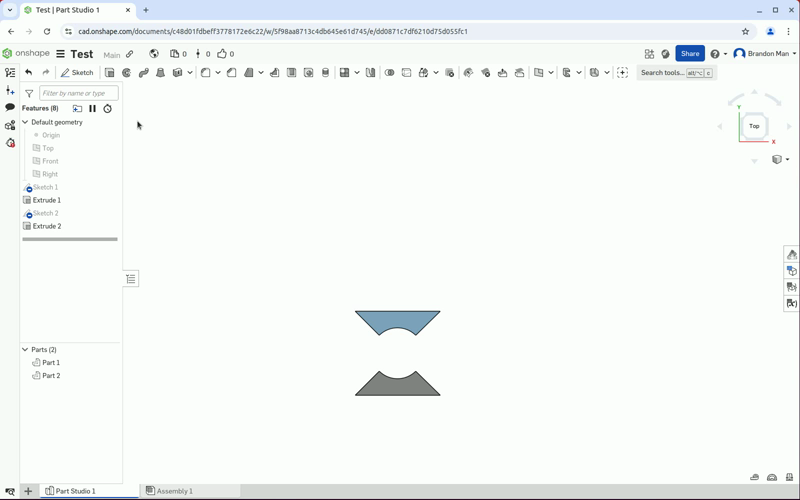
key(shift+h)
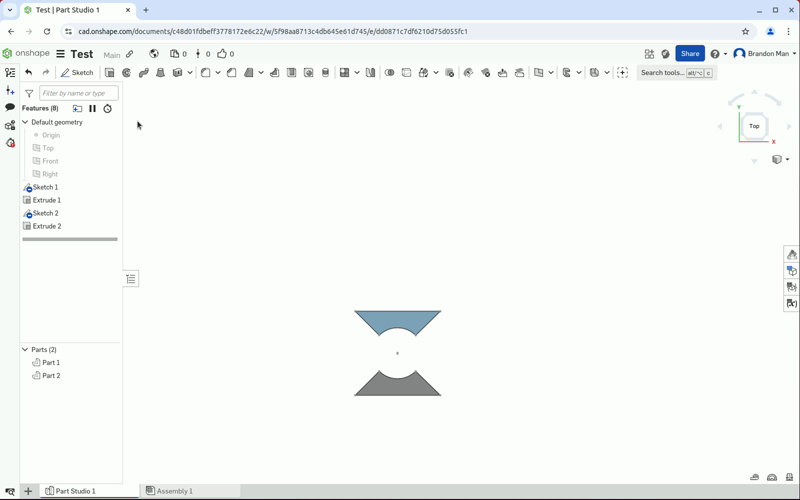
key(shift+h)
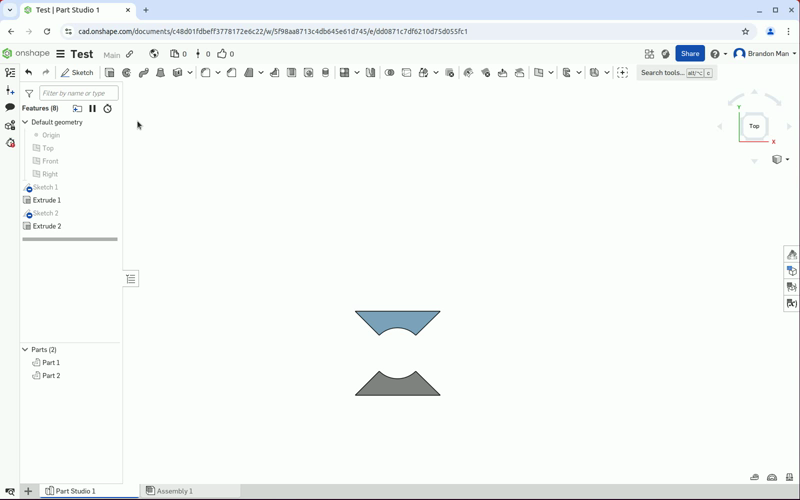
mouse_move(73, 189)
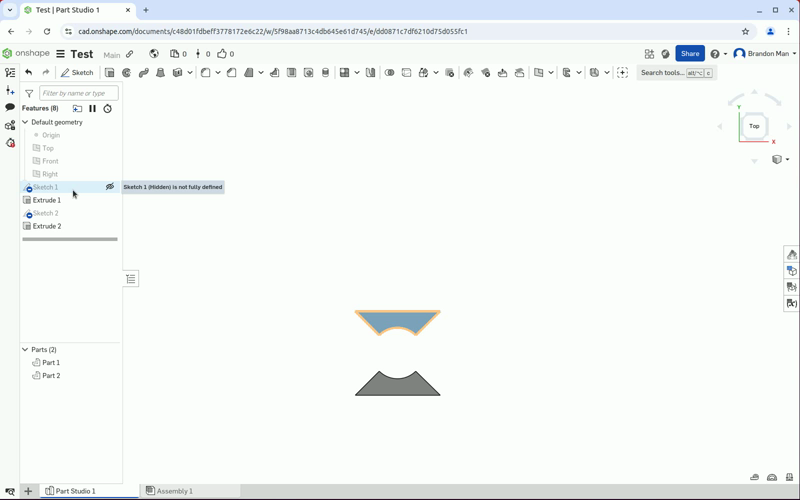
click(73, 189)
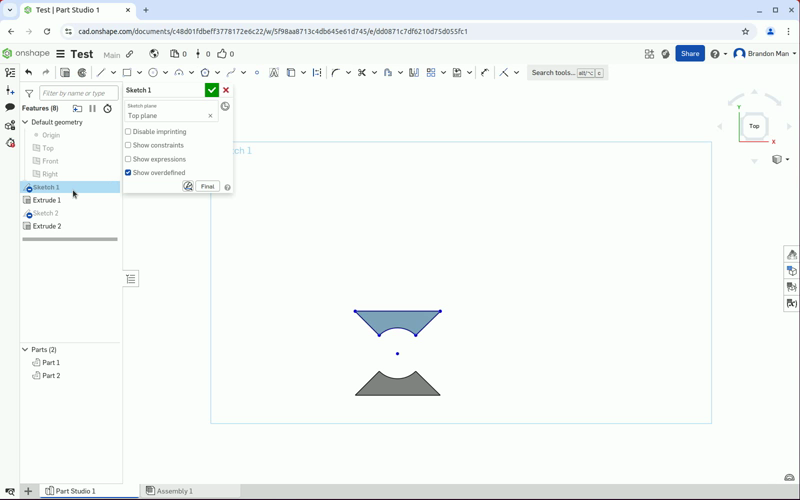
mouse_move(229, 92)
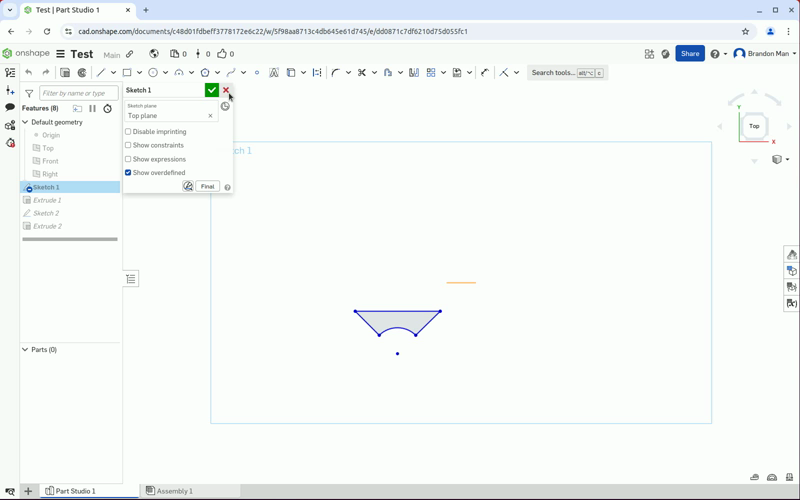
click(229, 92)
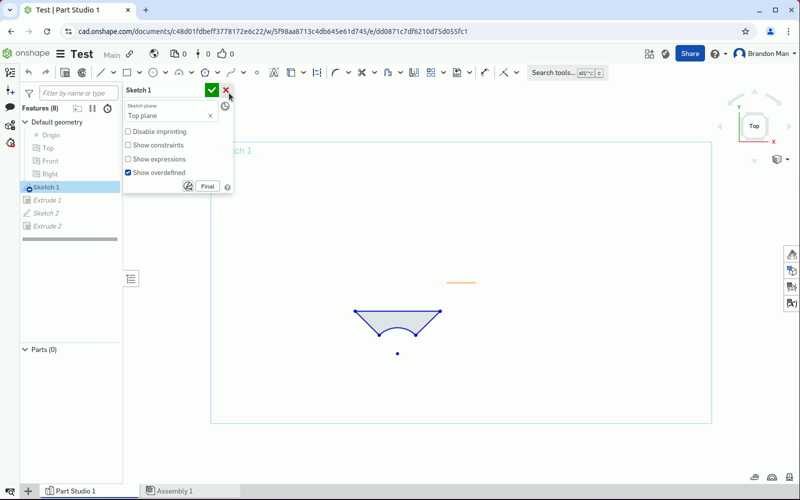
key(shift+s)
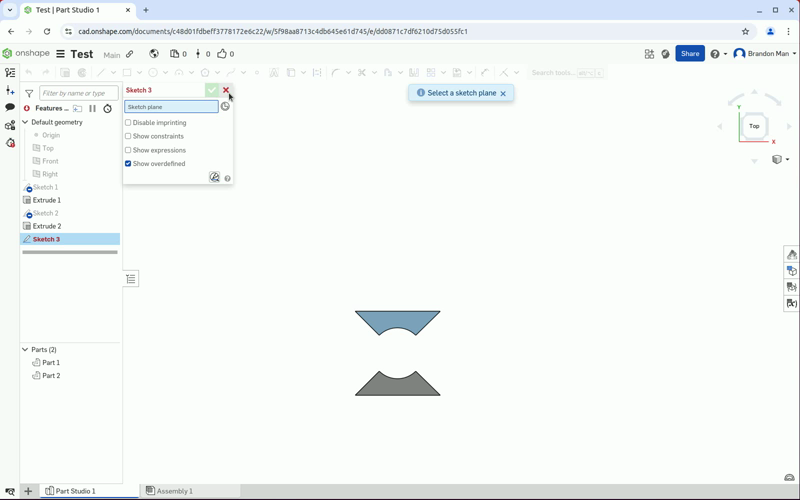
mouse_move(73, 150)
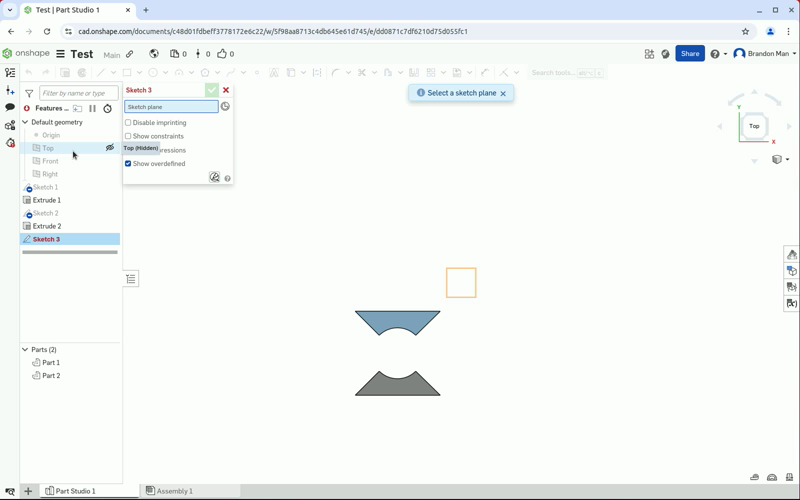
click(73, 150)
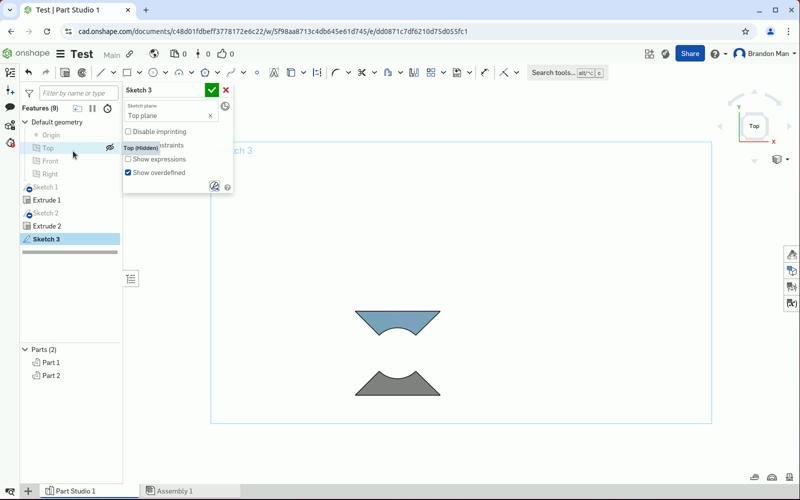
mouse_move(73, 352)
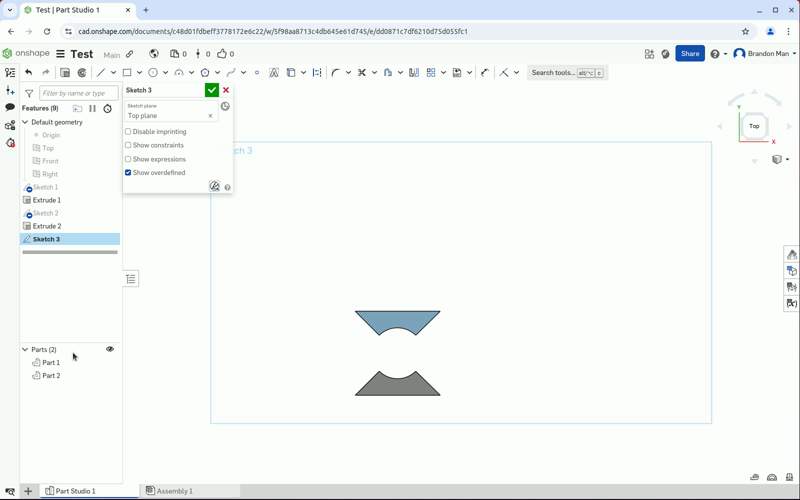
key(y)
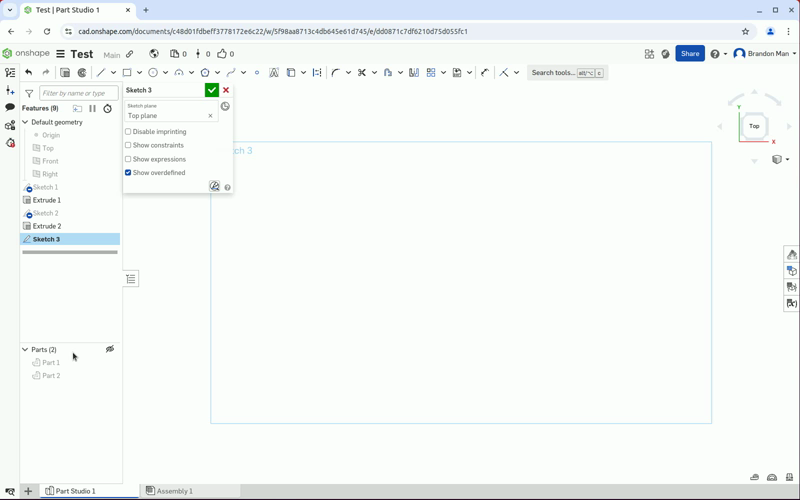
key(l)
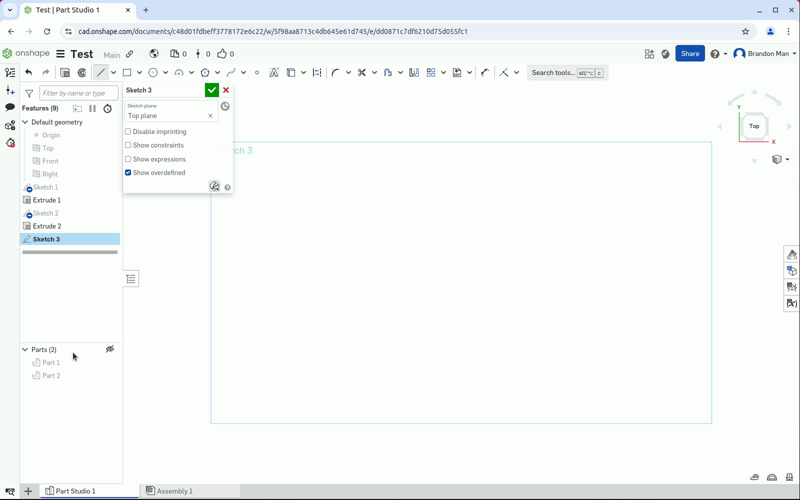
key_down(shift)
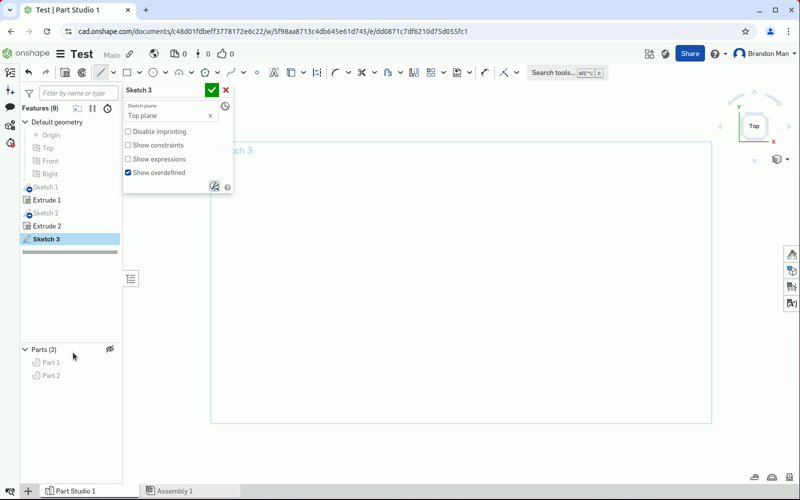
mouse_move(355, 395)
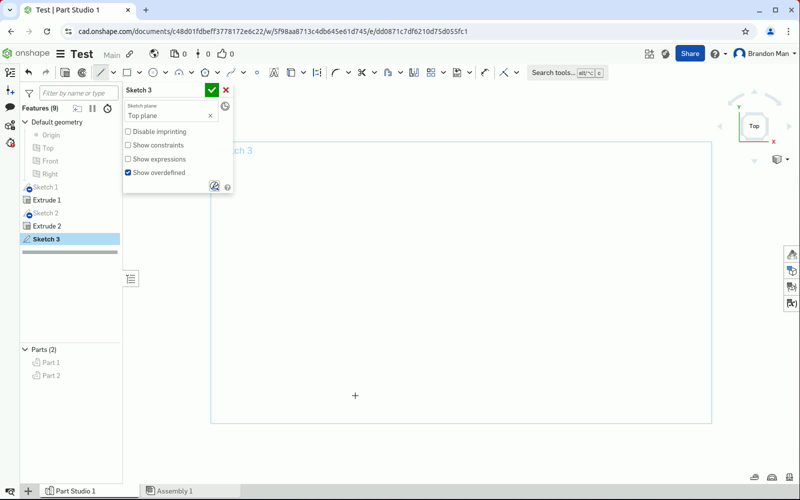
click(355, 395)
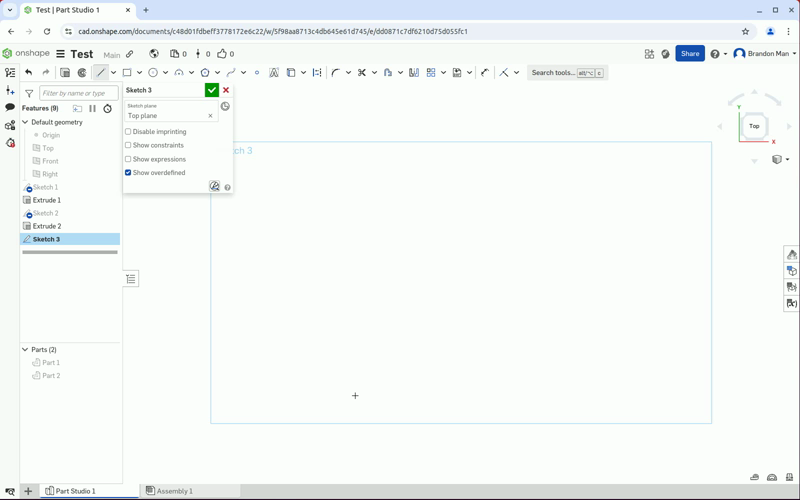
key_up(shift)
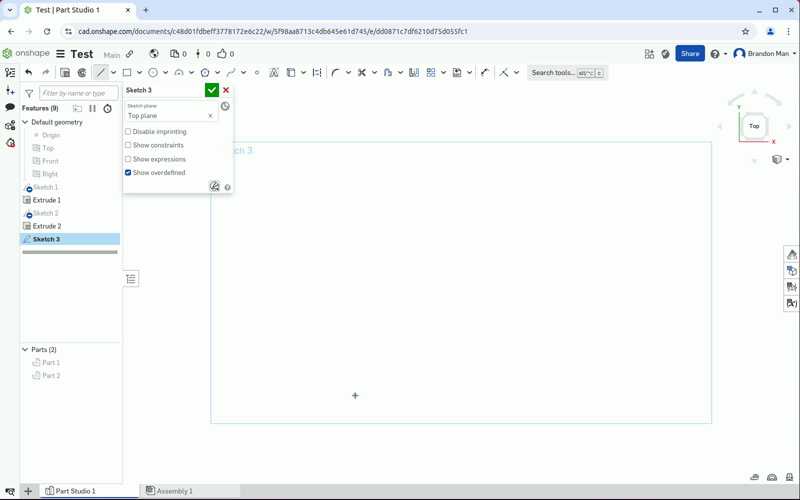
key_down(shift)
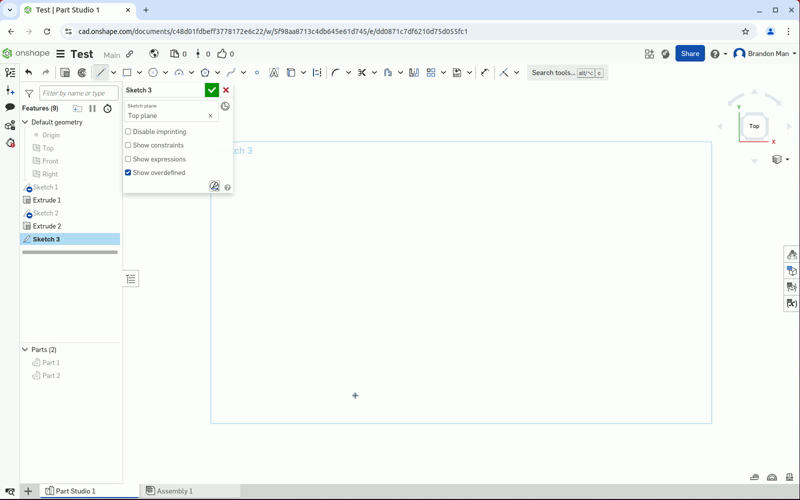
mouse_move(385, 395)
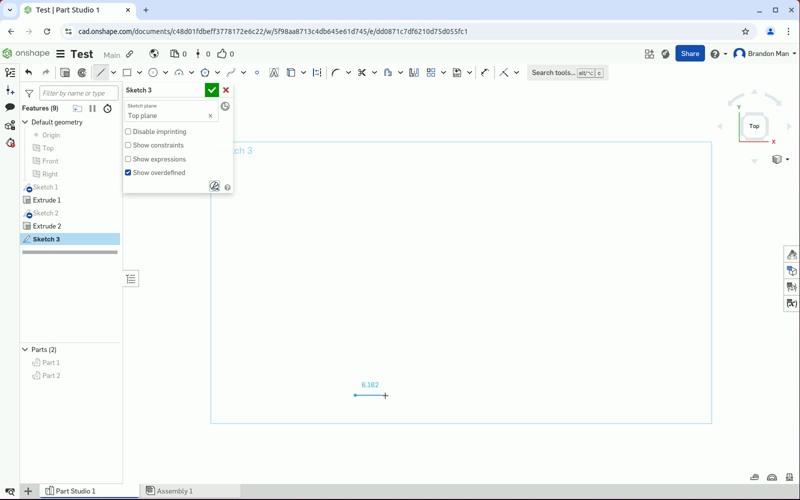
mouse_move(379, 371)
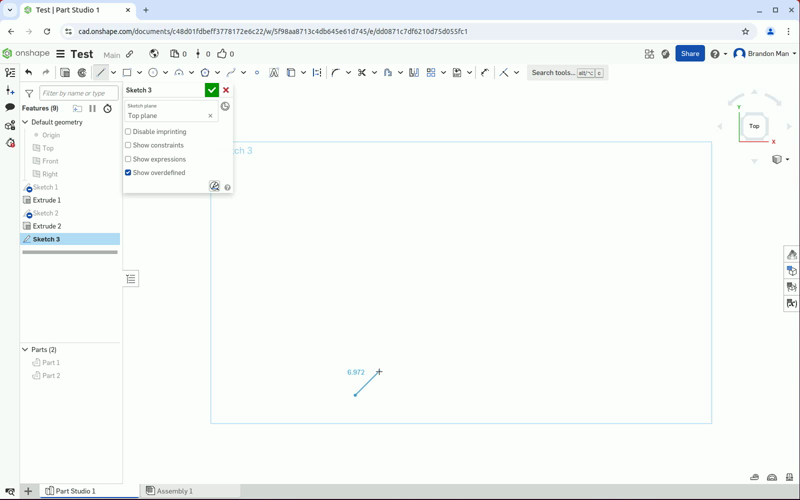
click(379, 371)
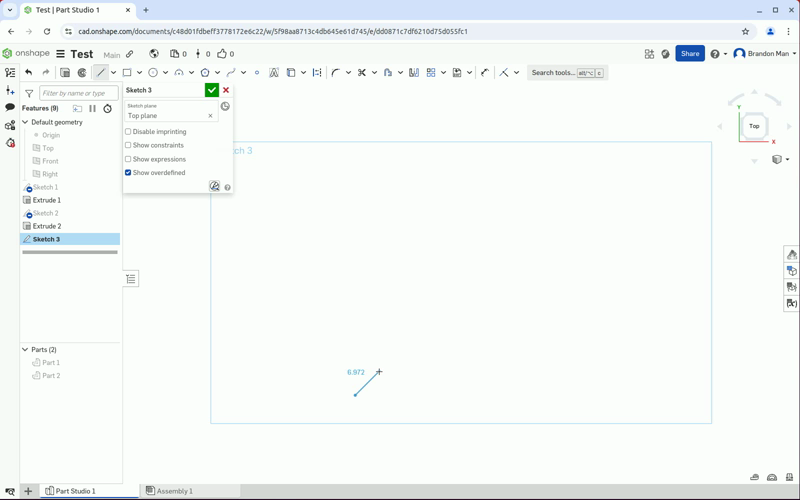
key_up(shift)
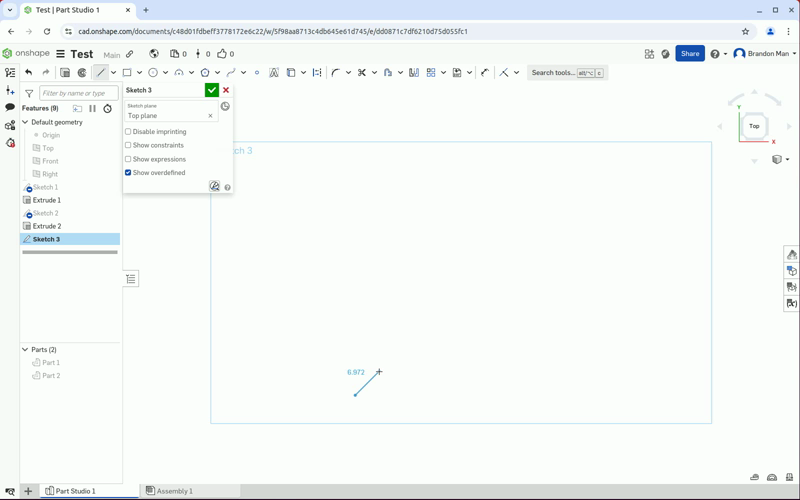
key(esc)
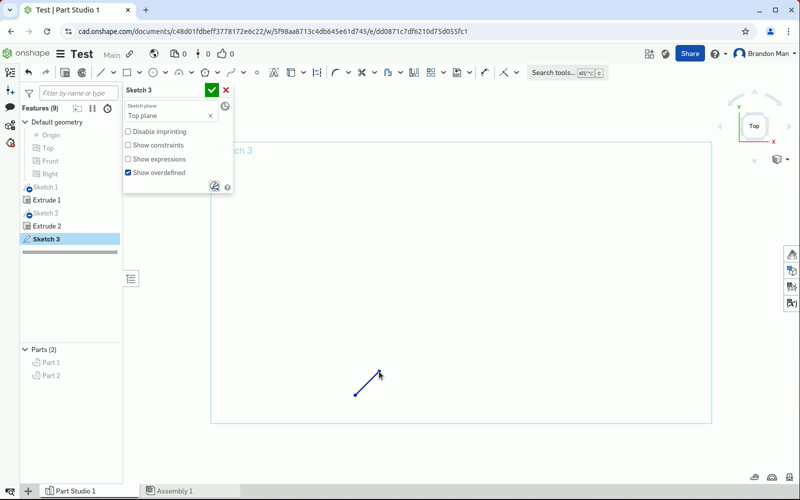
key(a)
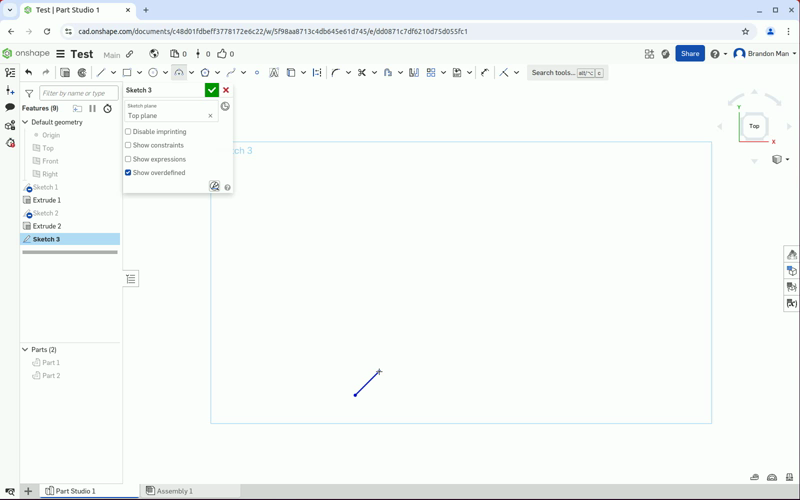
mouse_move(379, 371)
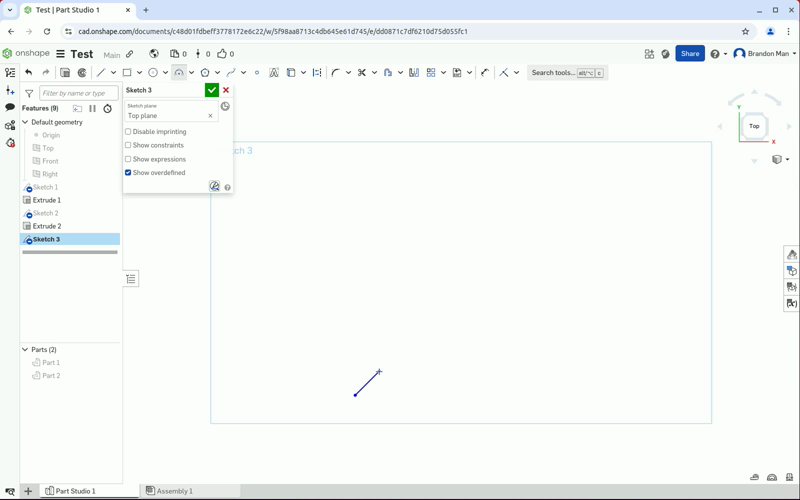
click(379, 371)
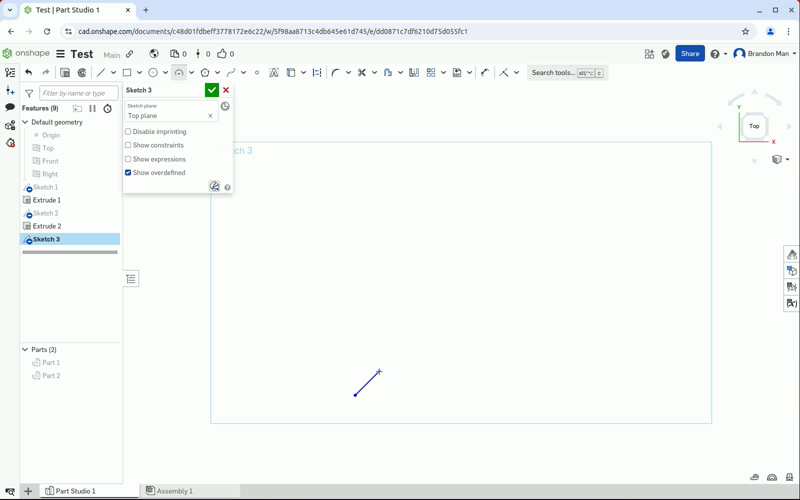
key_down(shift)
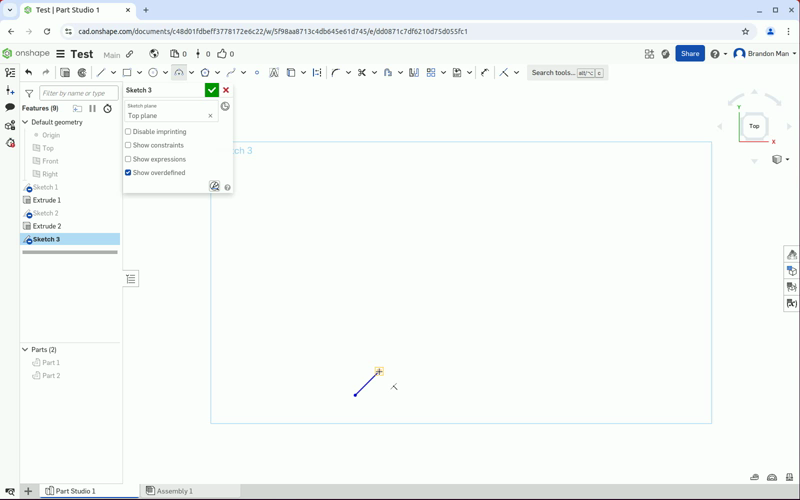
mouse_move(379, 334)
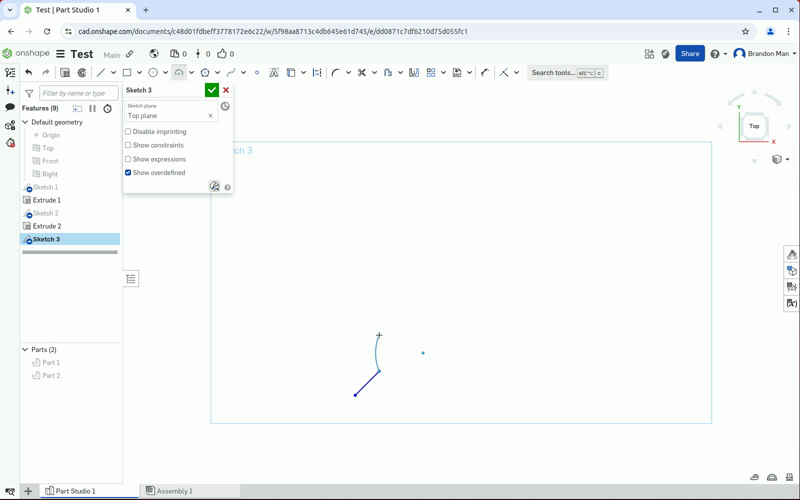
click(379, 334)
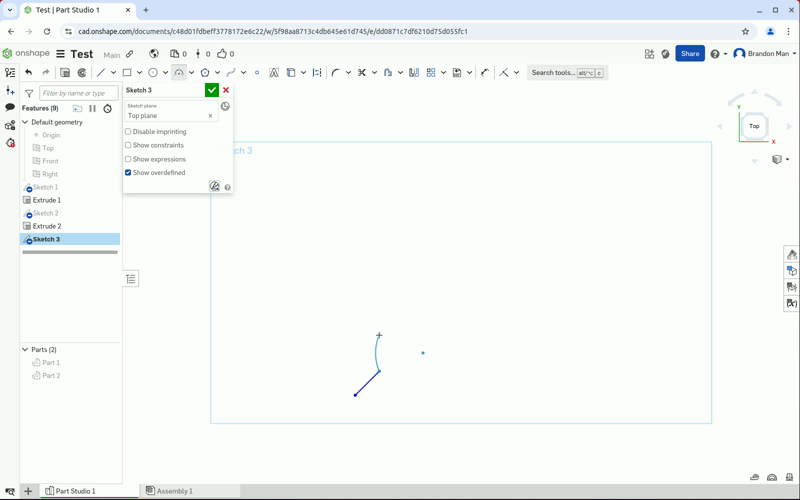
mouse_move(371, 353)
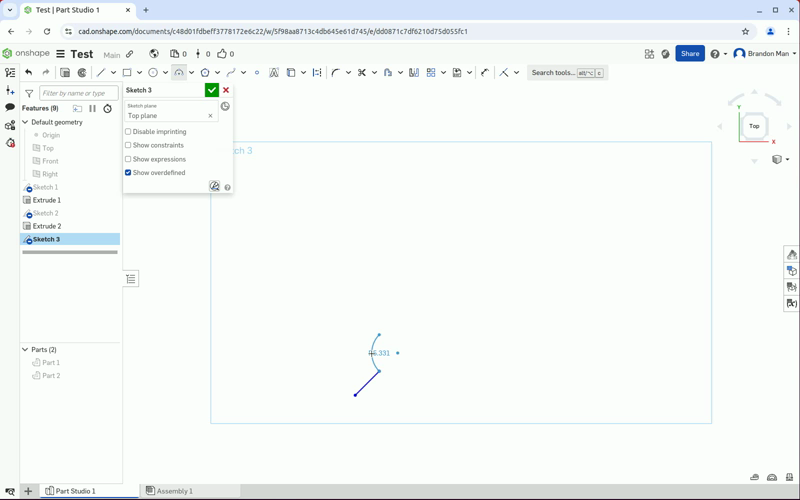
click(371, 353)
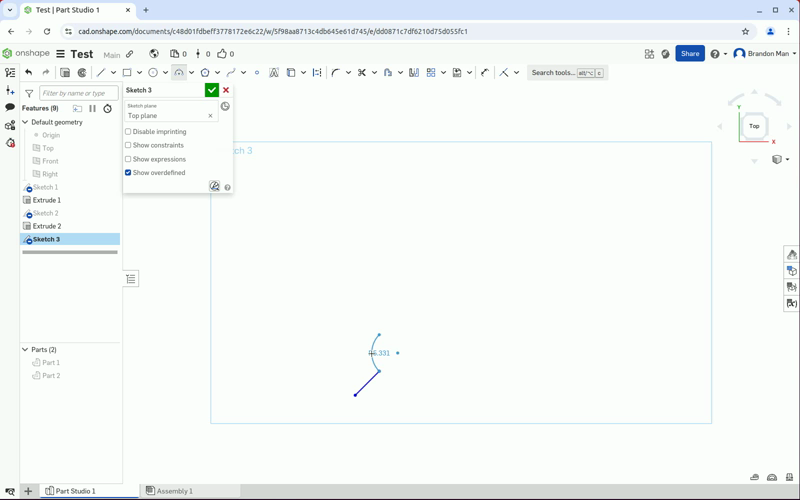
key_up(shift)
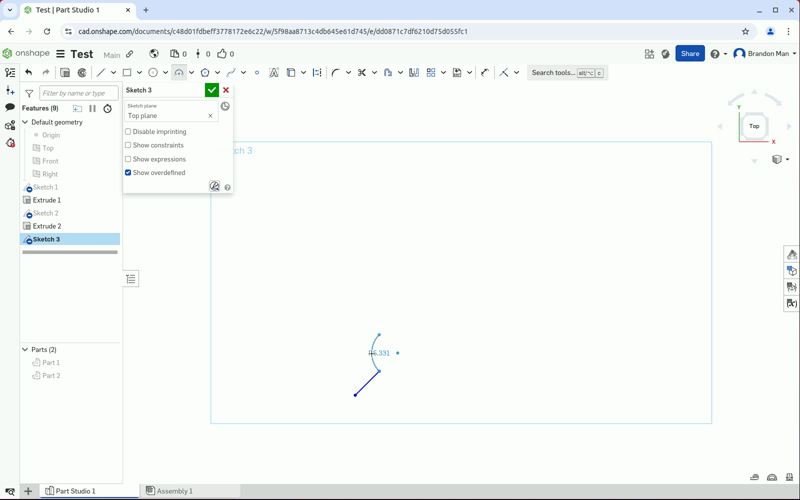
key(esc)
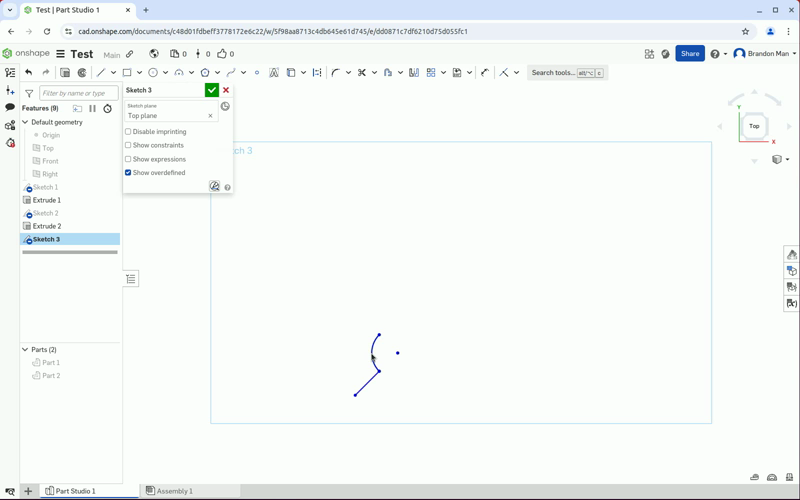
key(l)
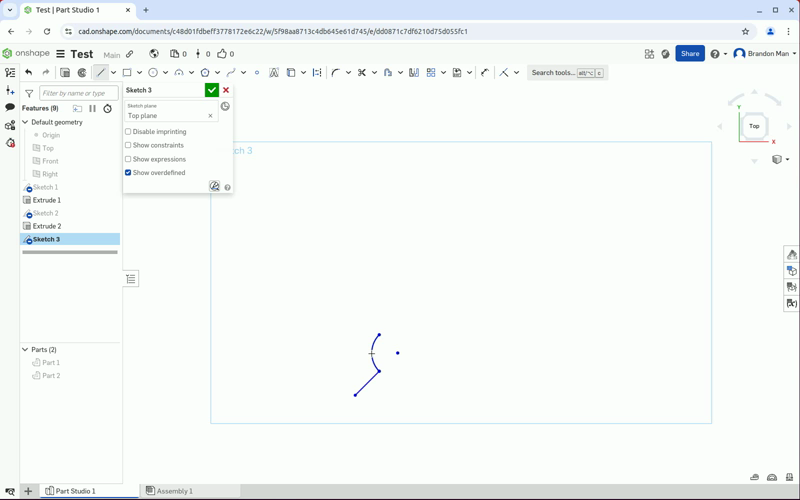
mouse_move(379, 334)
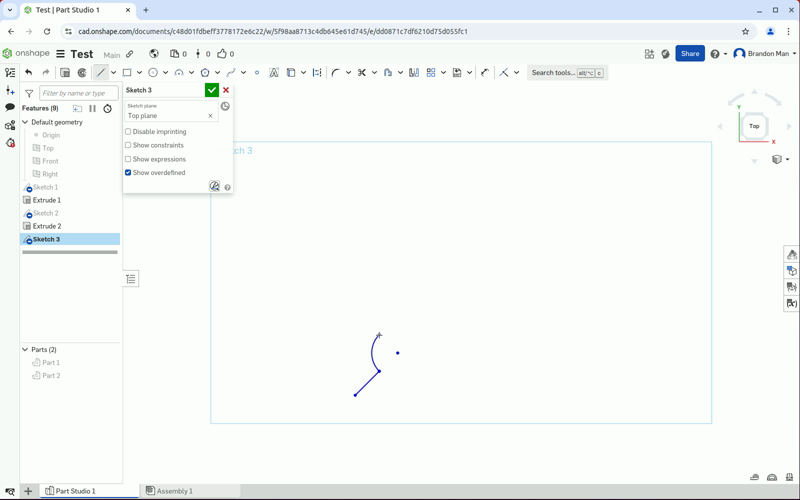
click(379, 334)
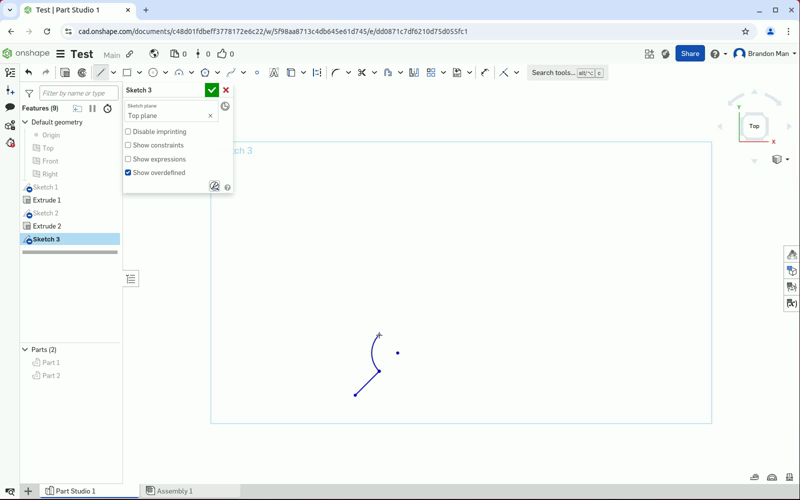
key_down(shift)
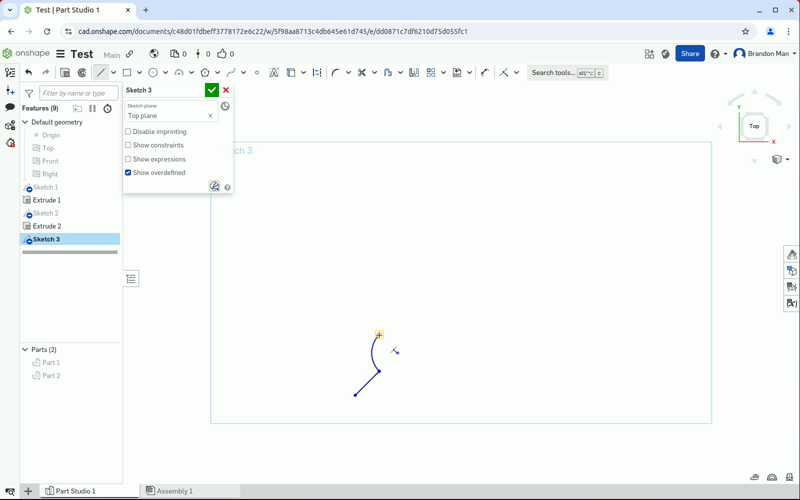
mouse_move(409, 334)
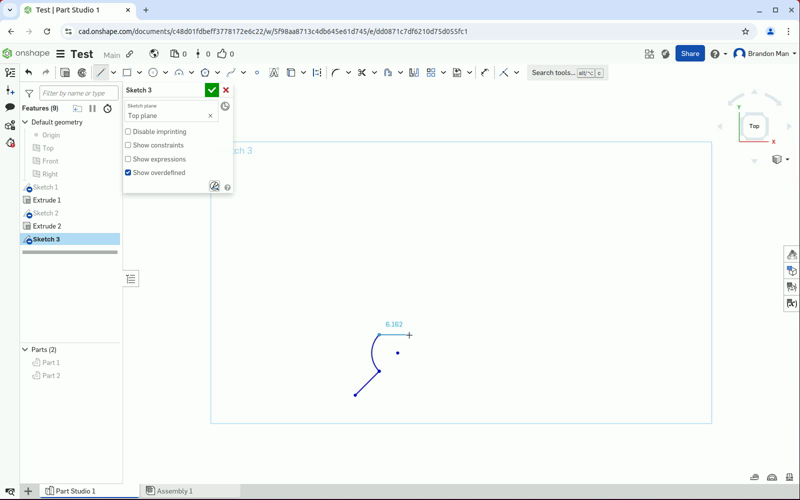
mouse_move(355, 310)
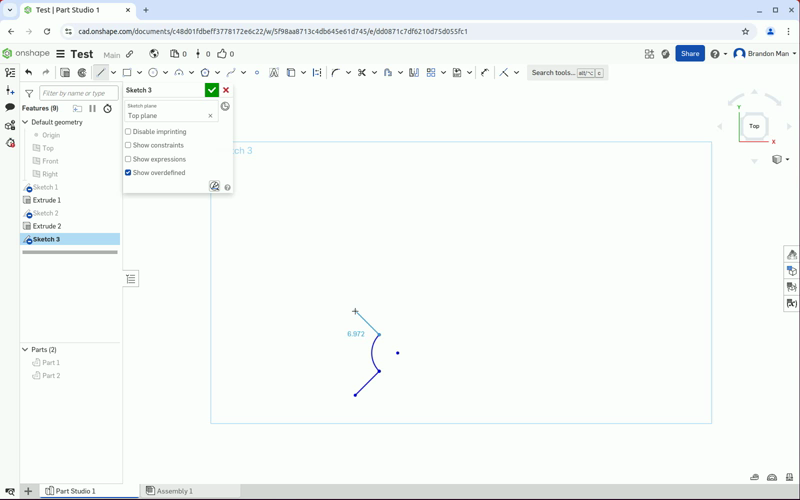
click(355, 310)
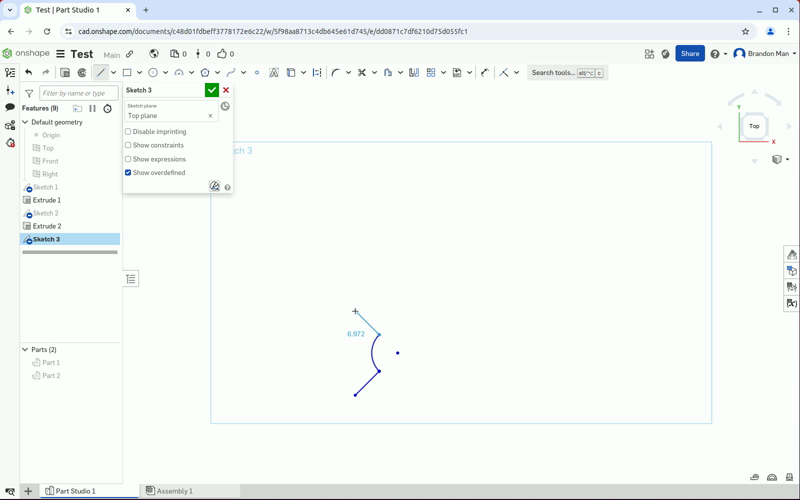
key_up(shift)
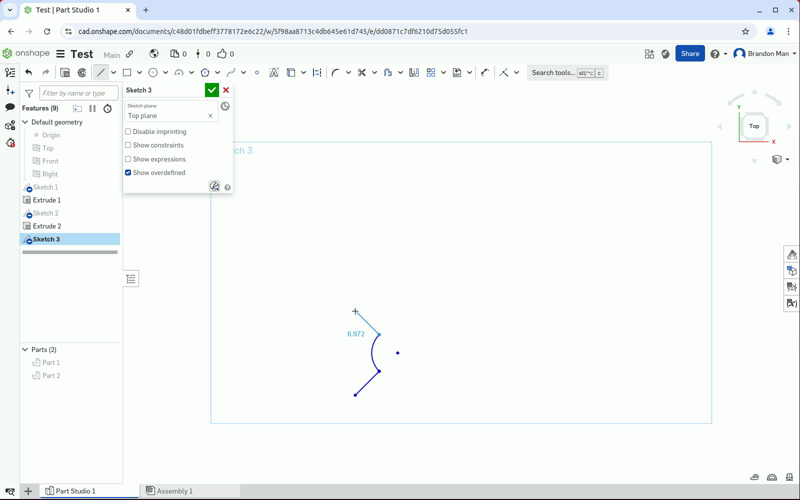
key_down(shift)
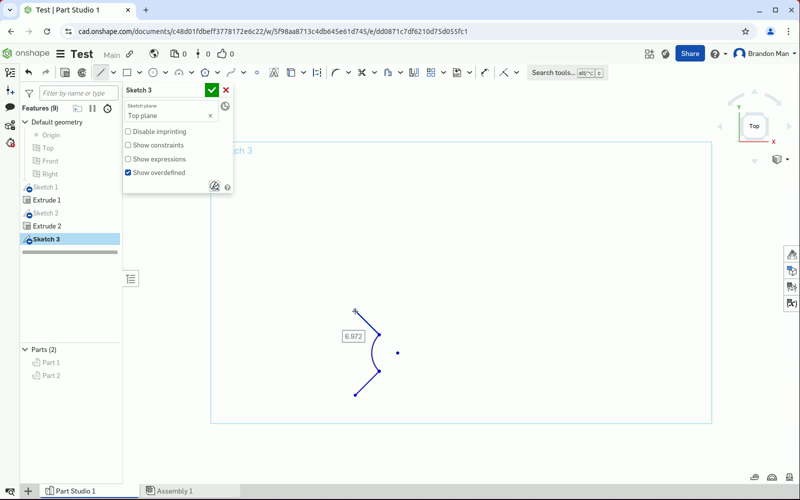
mouse_move(355, 395)
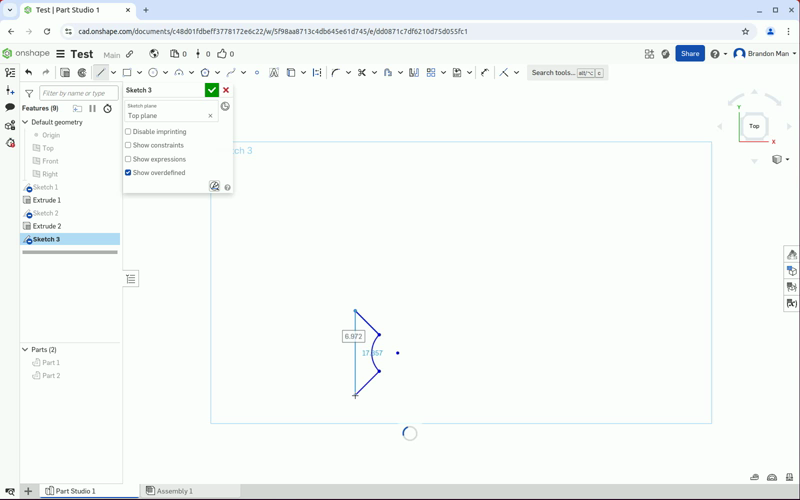
key_up(shift)
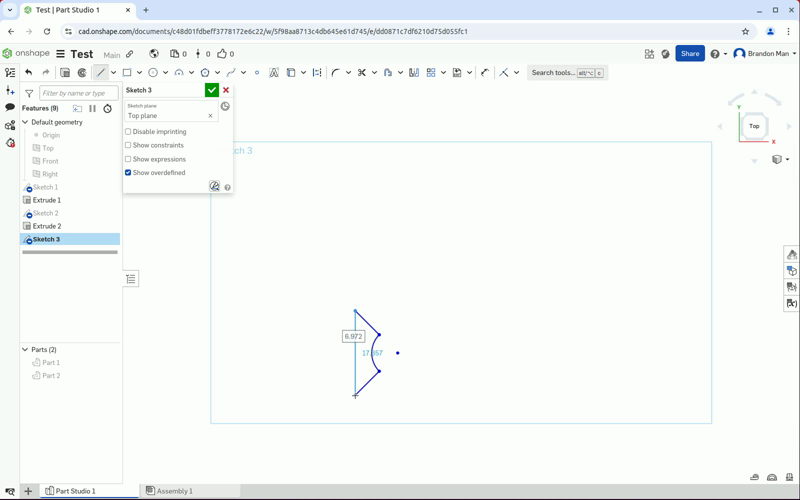
click(355, 395)
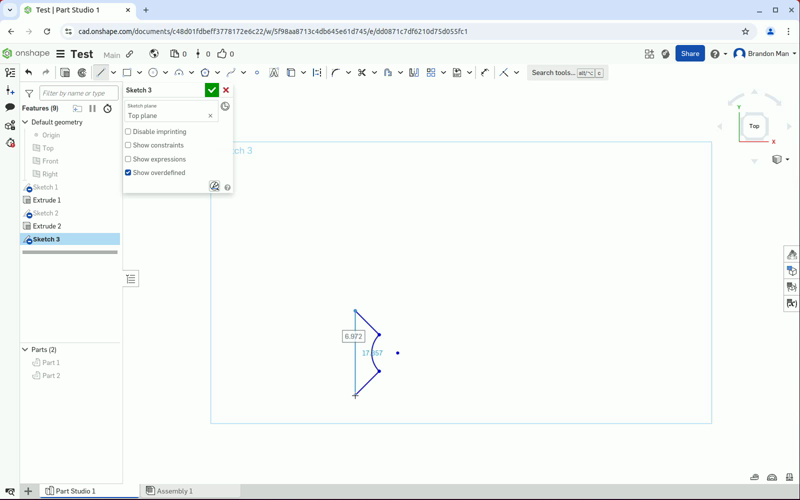
key(esc)
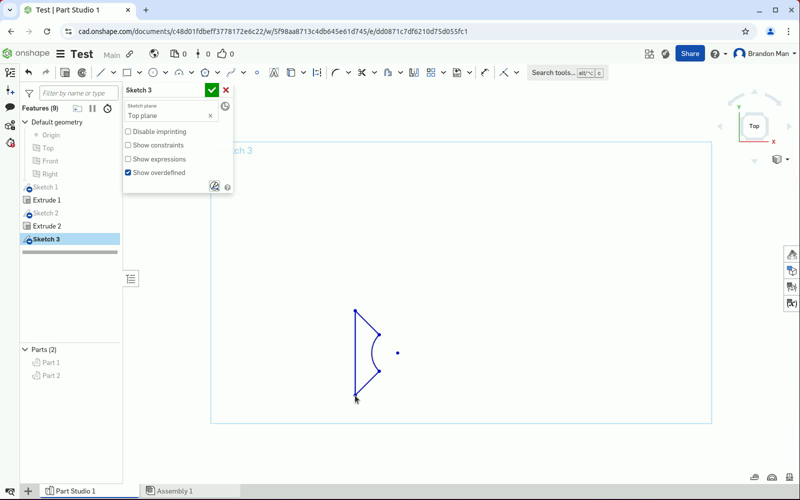
mouse_move(356, 344)
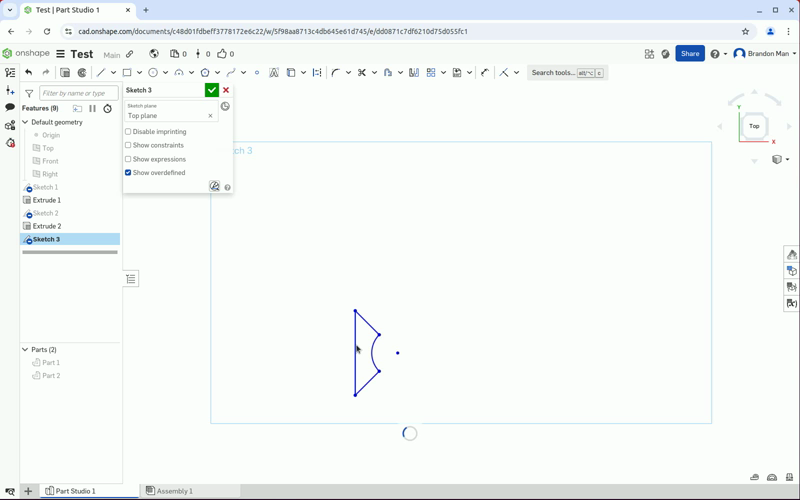
scroll(6)
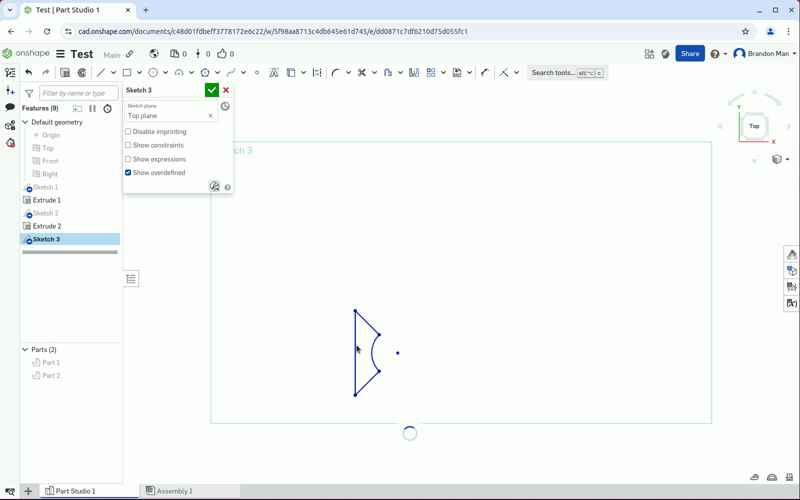
scroll(6)
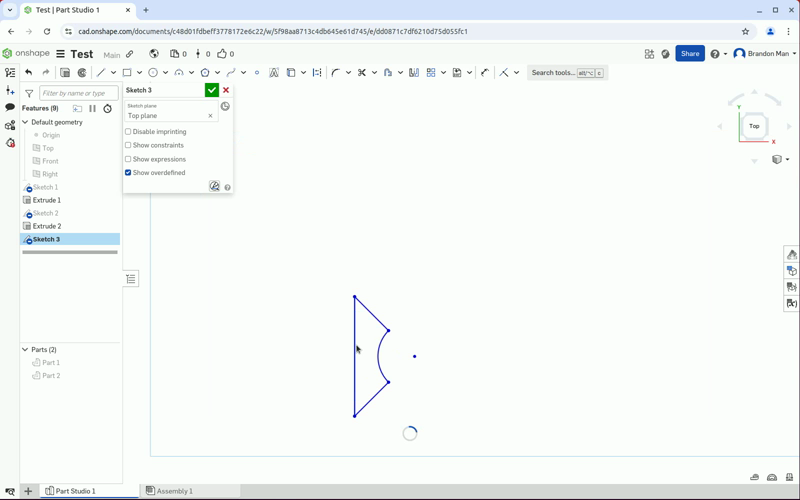
scroll(6)
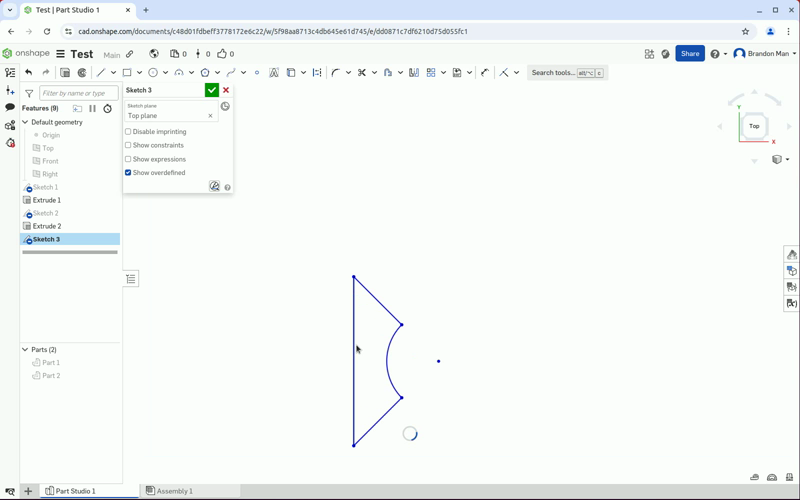
scroll(6)
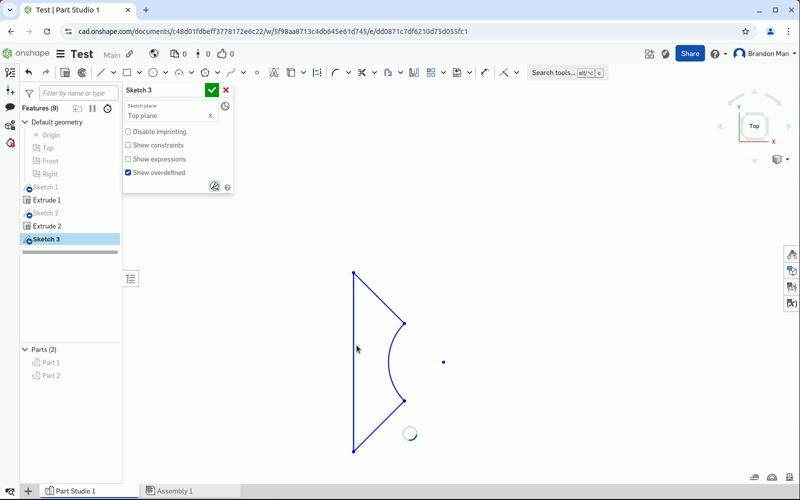
scroll(6)
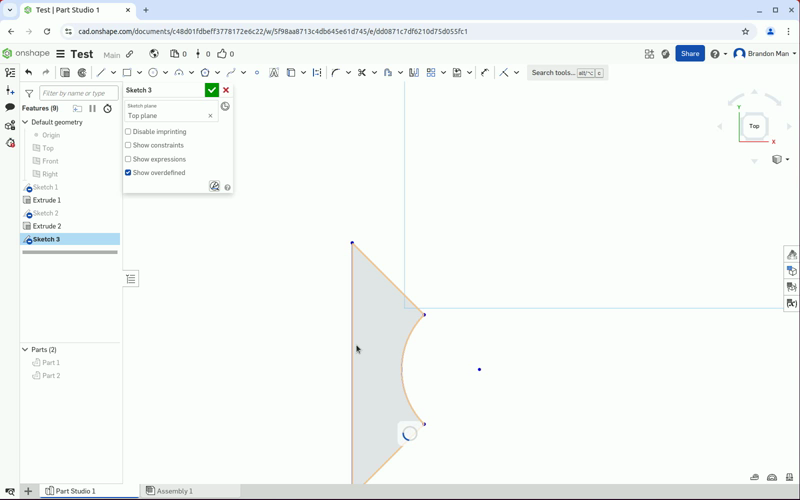
scroll(6)
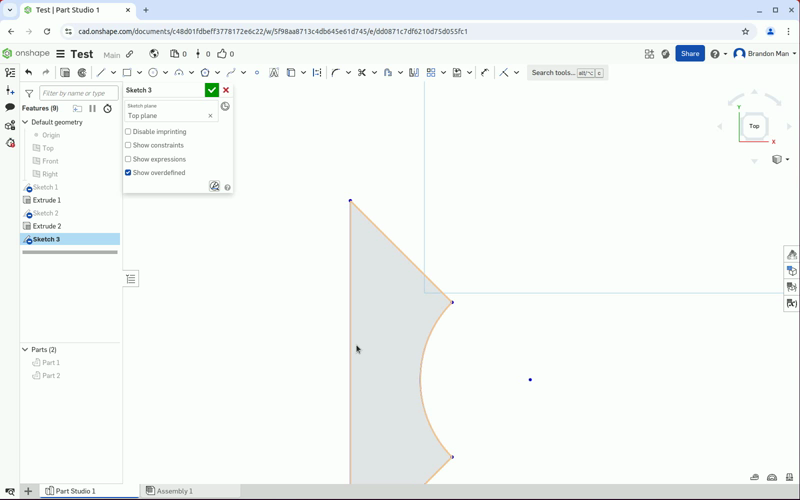
scroll(6)
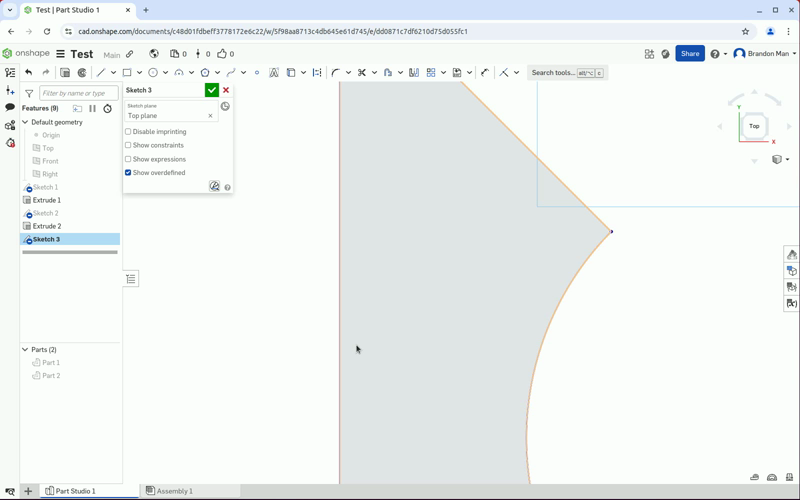
click(356, 344)
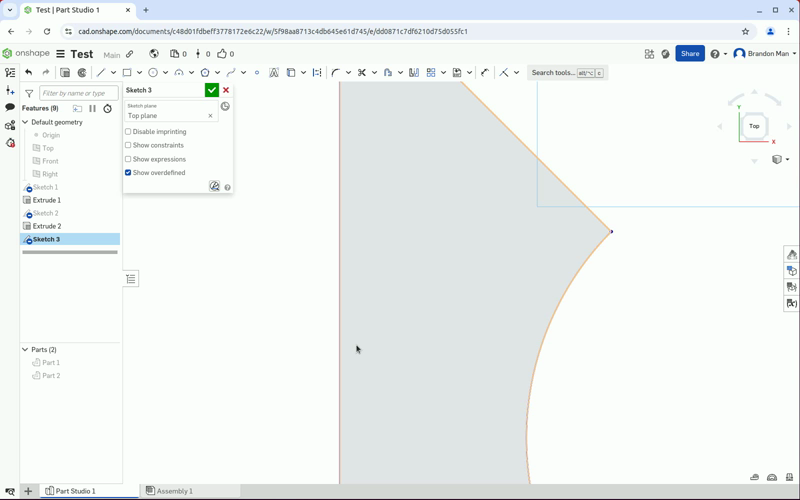
scroll(-6)
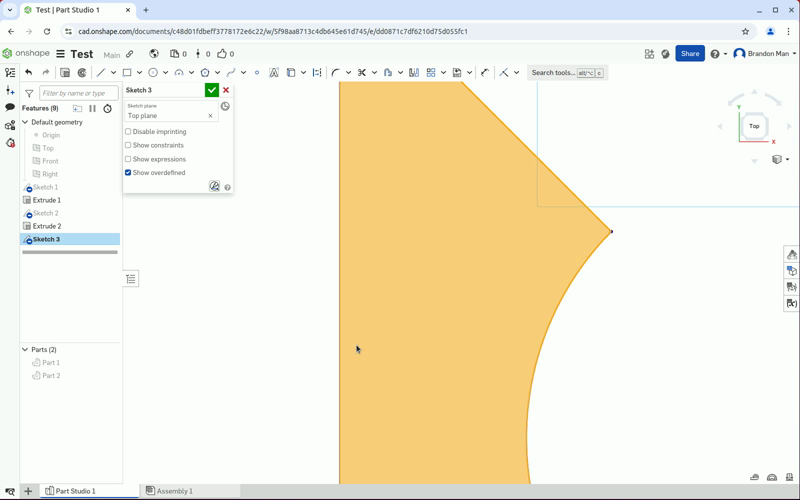
scroll(-6)
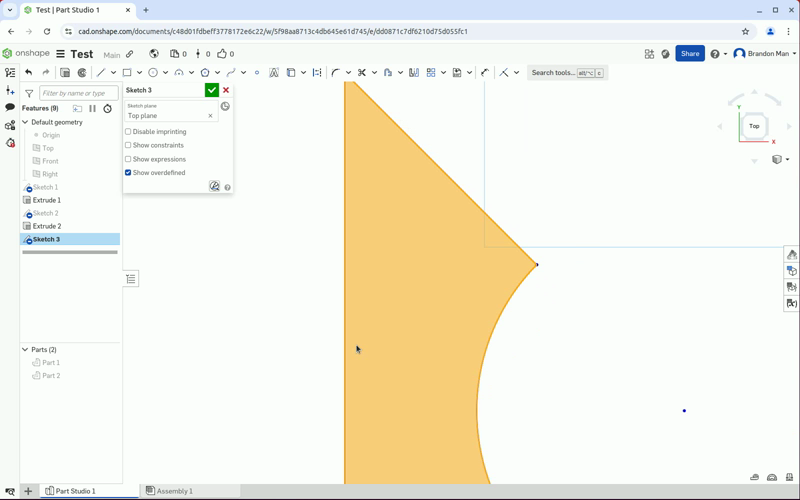
scroll(-6)
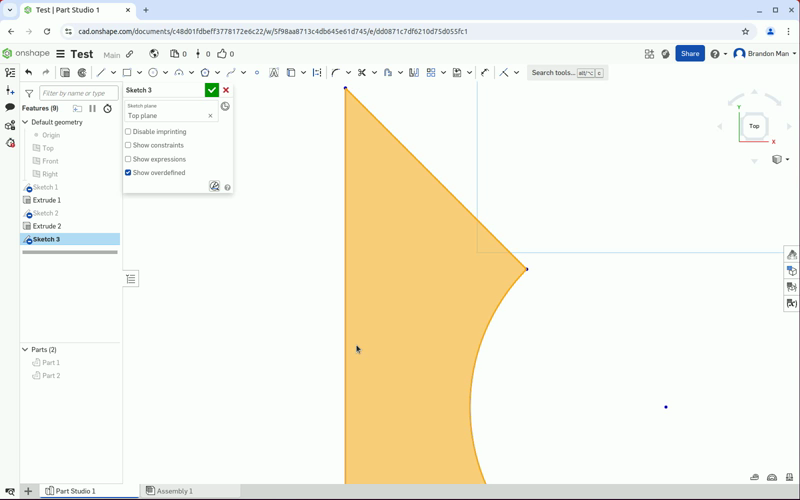
scroll(-6)
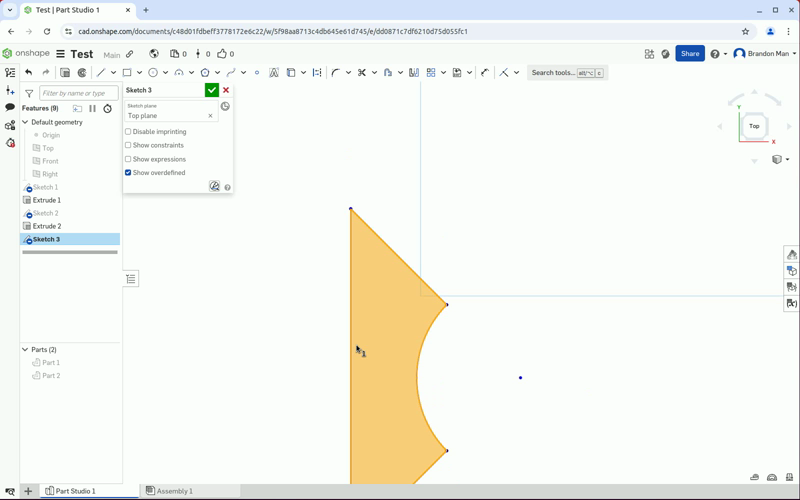
scroll(-6)
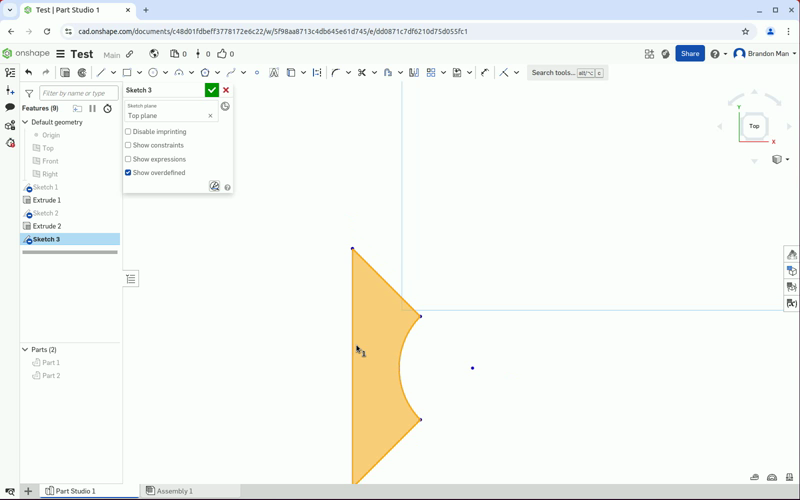
scroll(-6)
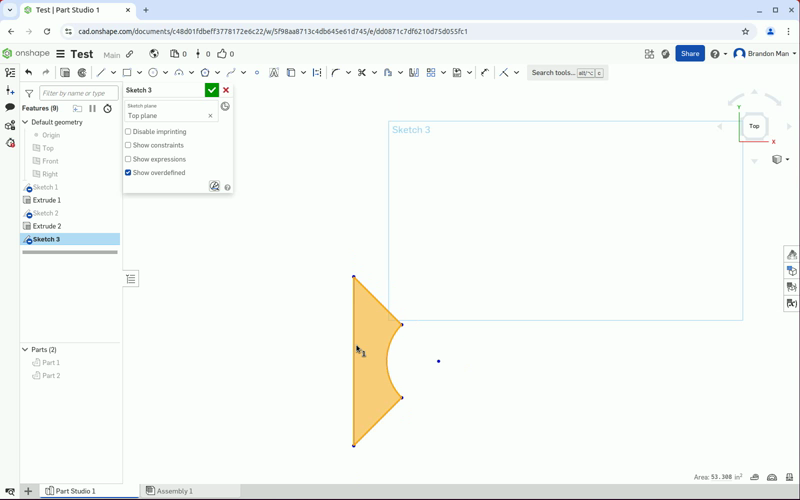
scroll(-6)
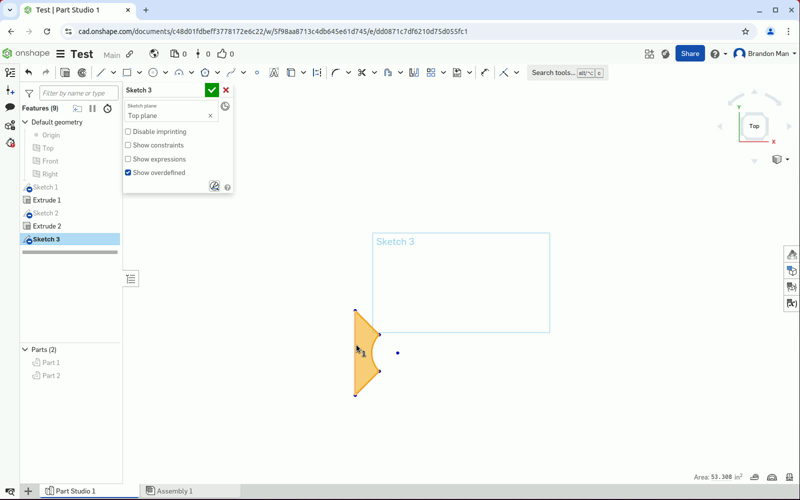
mouse_move(73, 352)
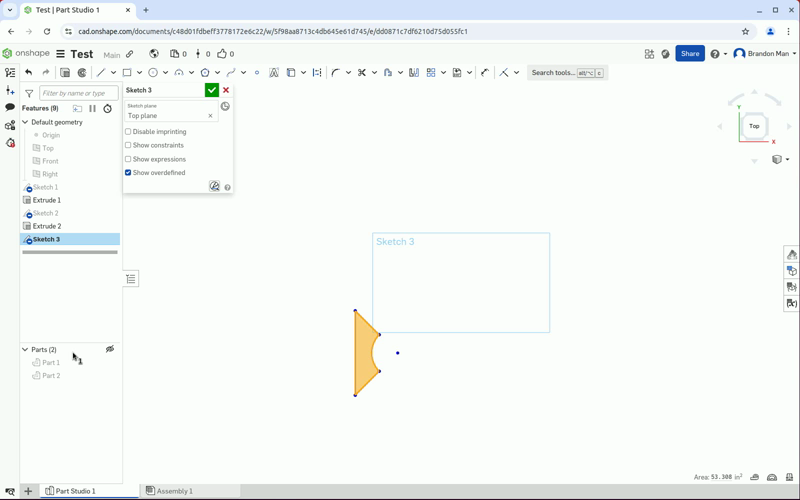
key(shift+y)
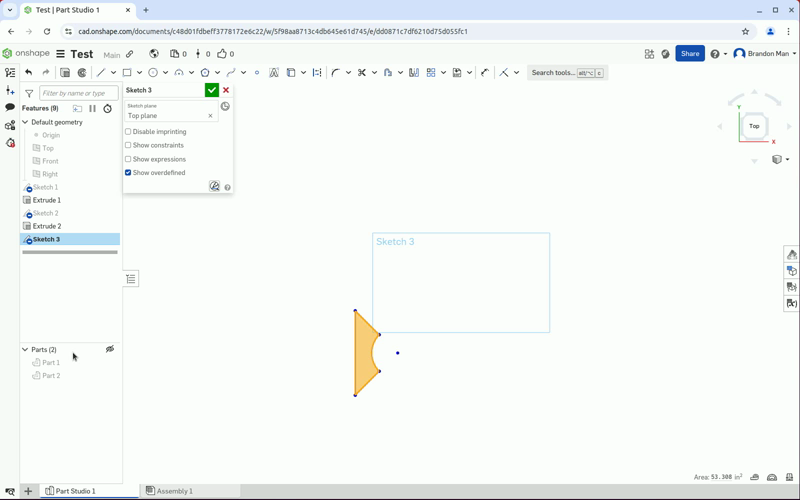
key(shift+e)
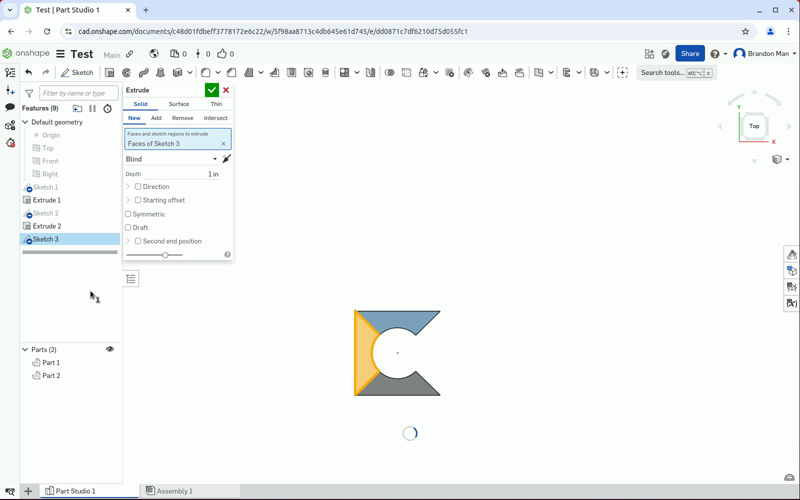
mouse_move(143, 106)
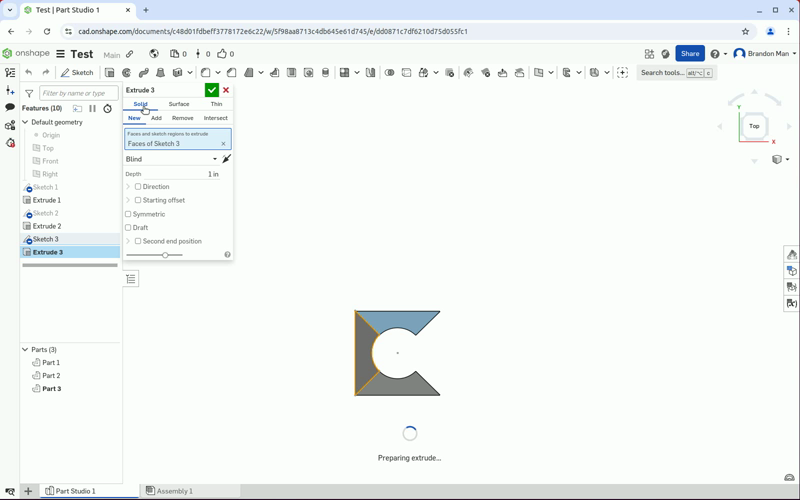
click(143, 106)
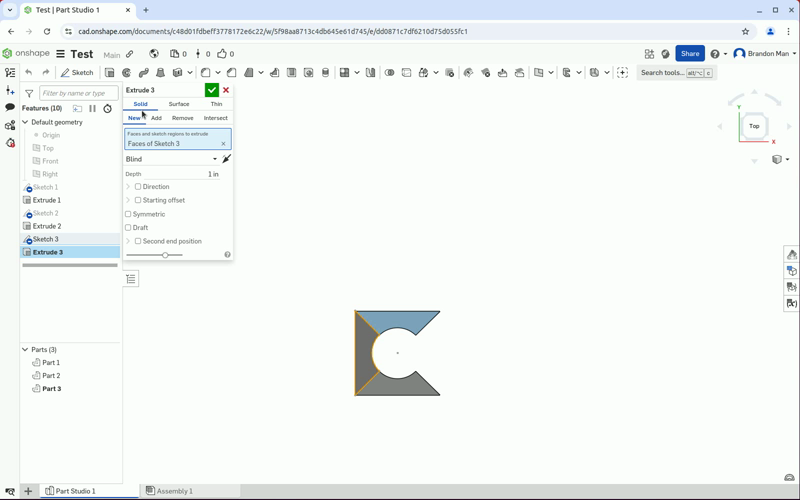
mouse_move(137, 120)
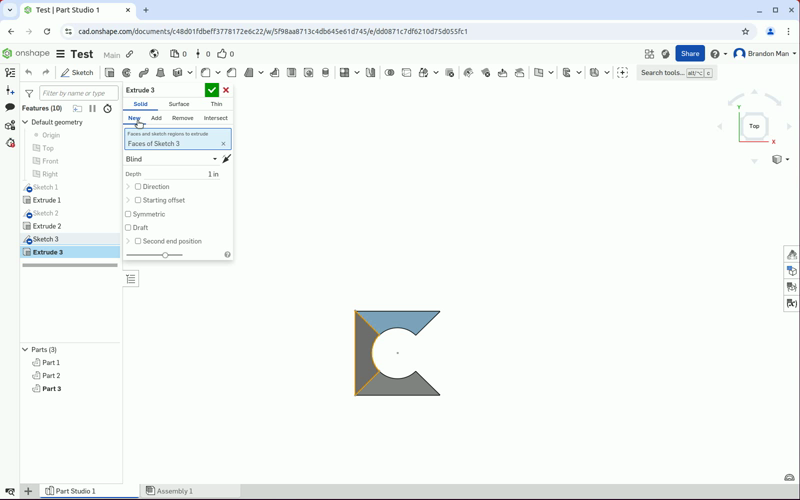
click(137, 120)
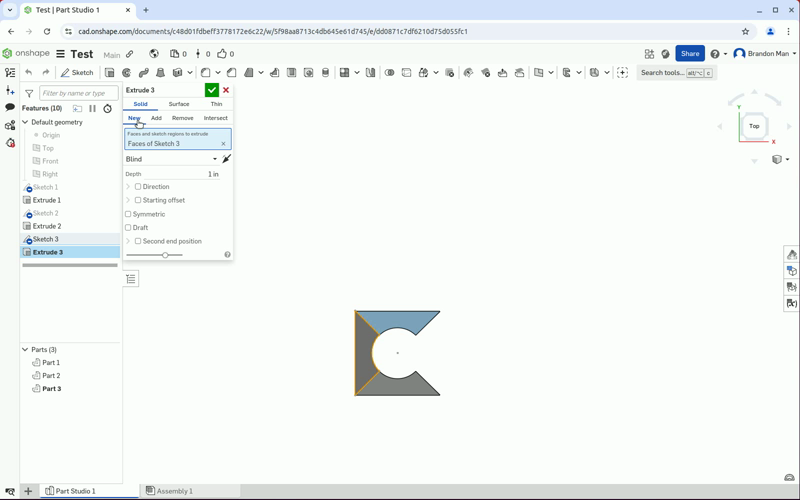
key(tab, 4)
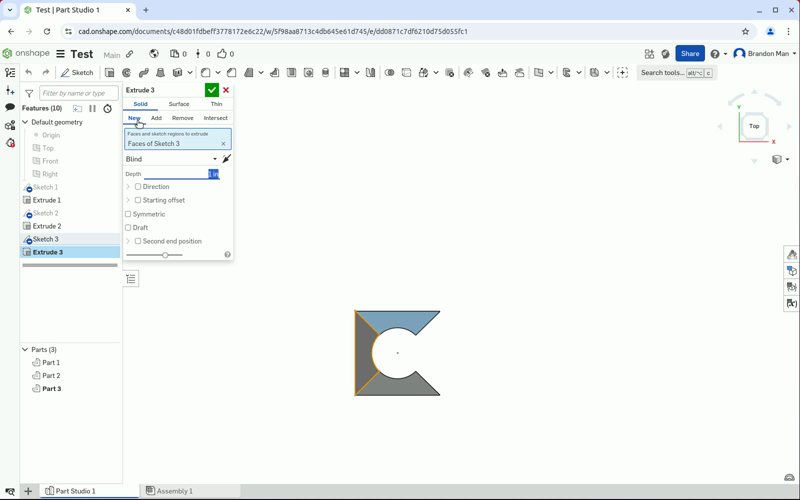
text(6.981)
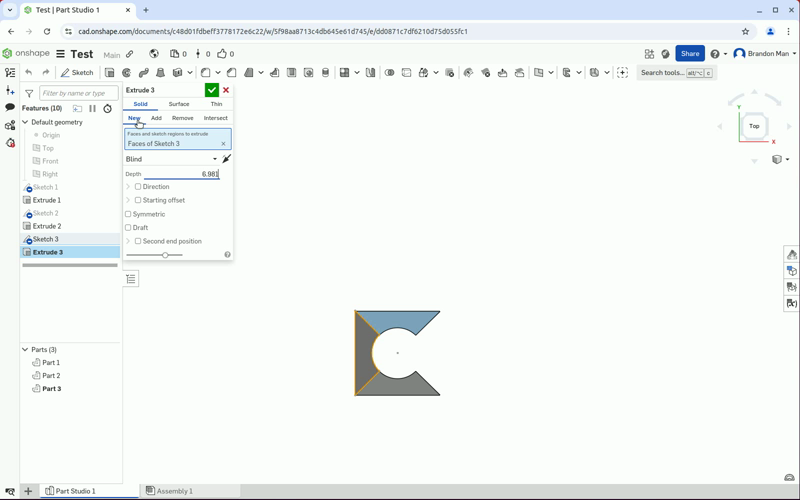
key(enter)
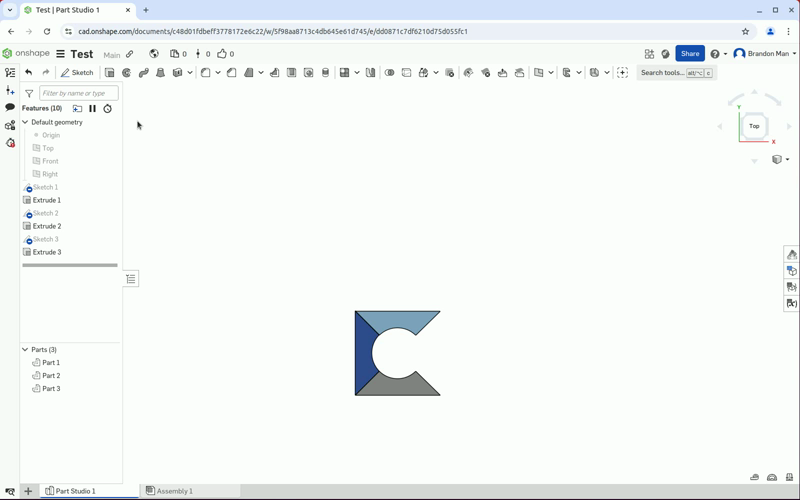
key(shift+h)
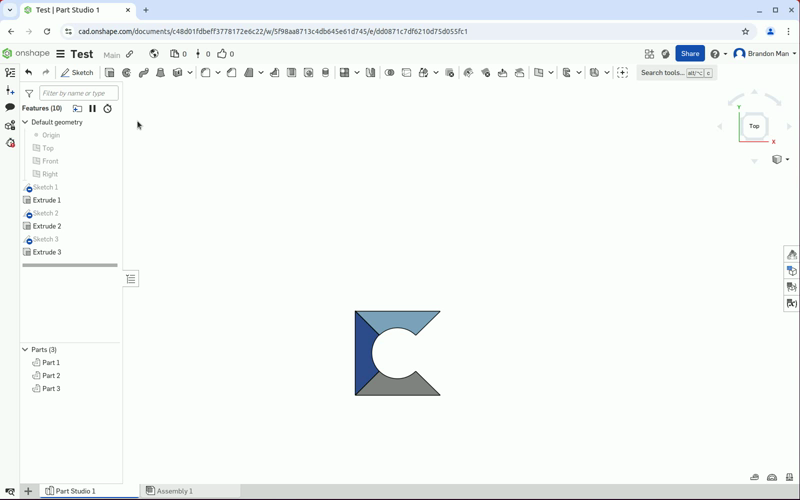
key(shift+h)
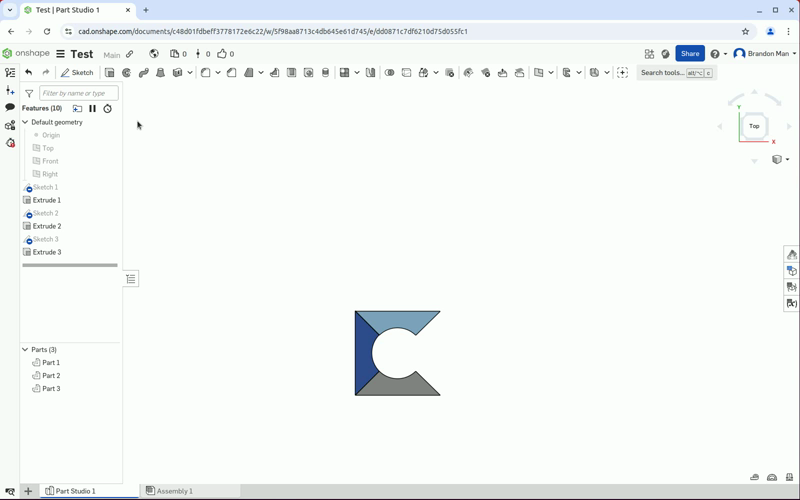
mouse_move(73, 189)
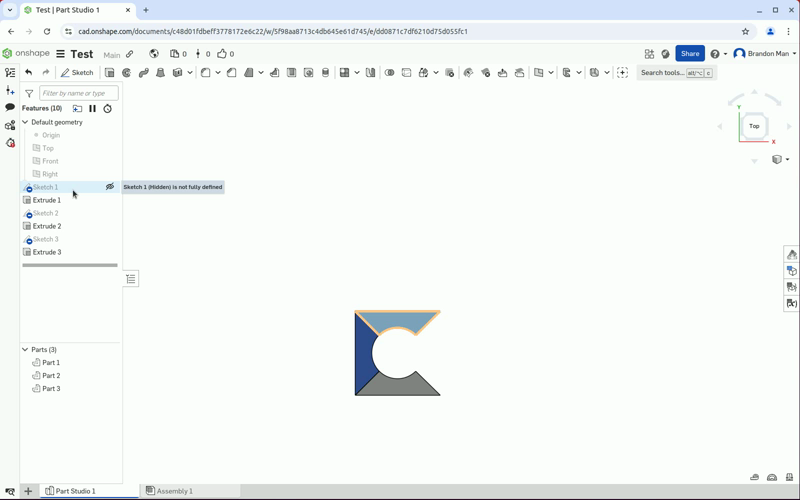
click(73, 189)
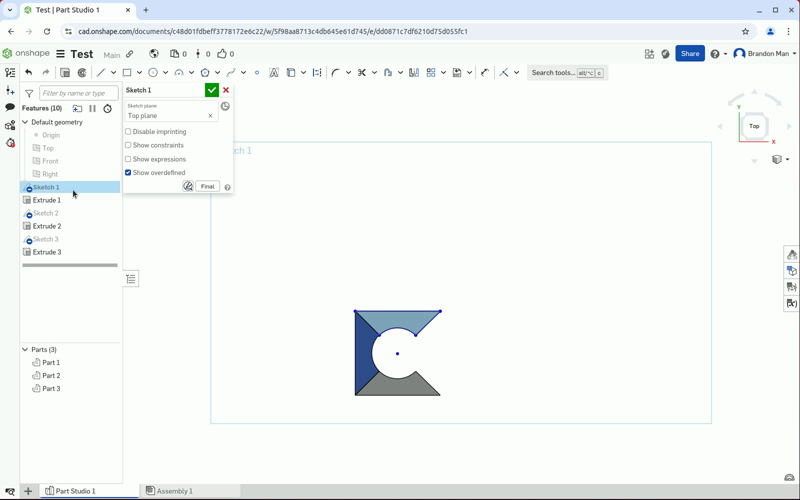
mouse_move(229, 92)
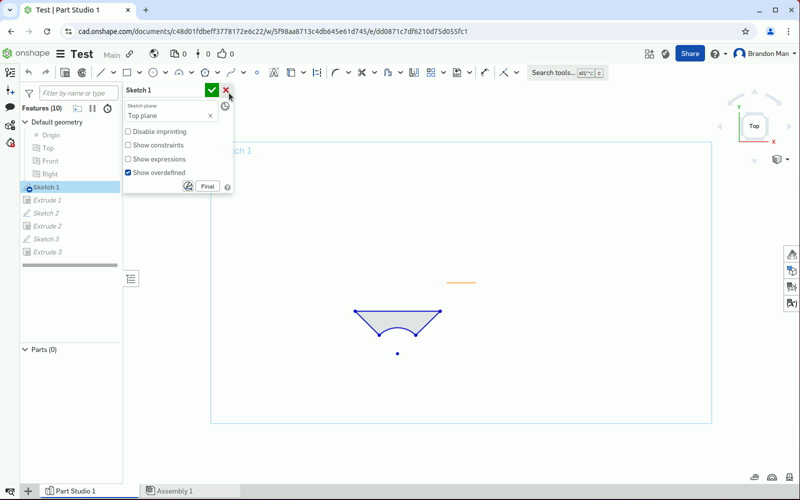
click(229, 92)
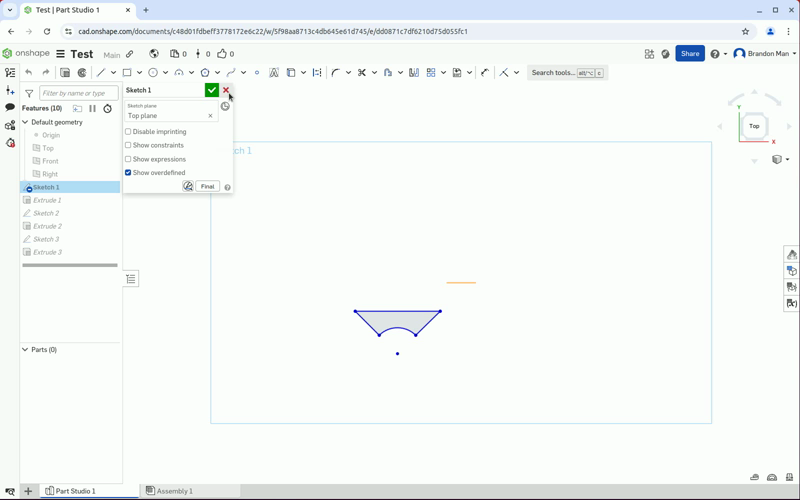
key(shift+s)
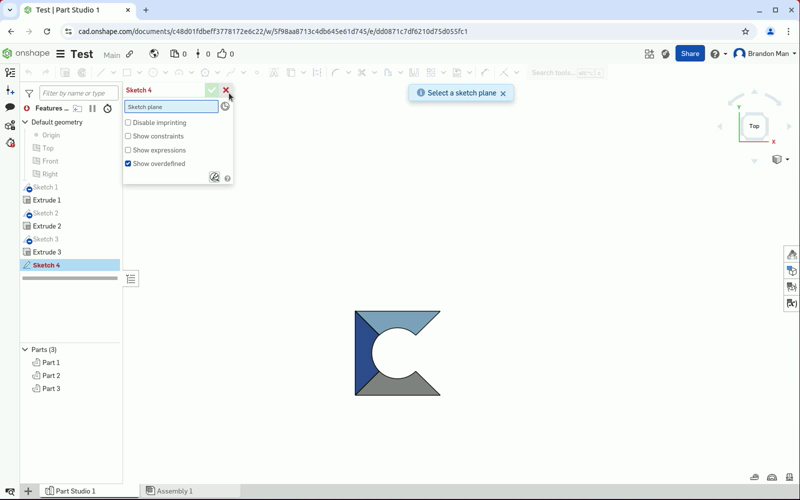
mouse_move(73, 150)
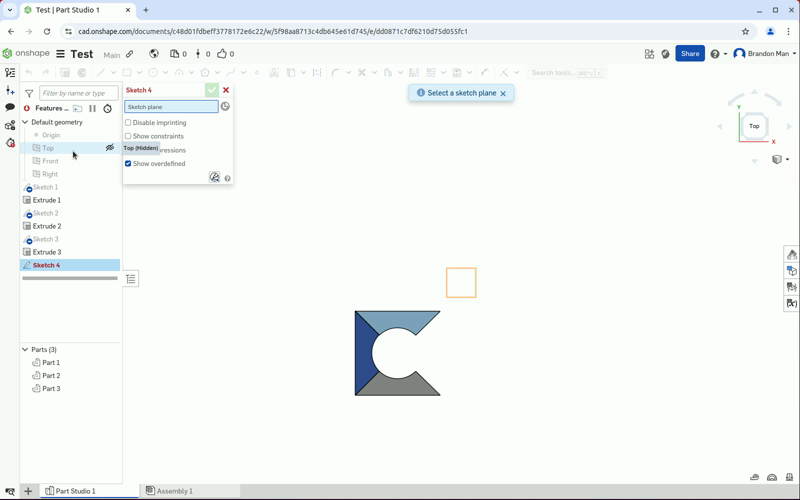
click(73, 150)
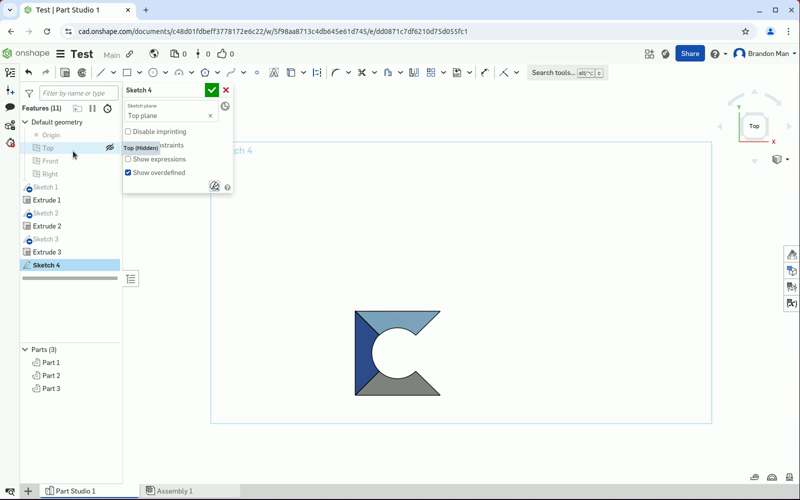
mouse_move(73, 352)
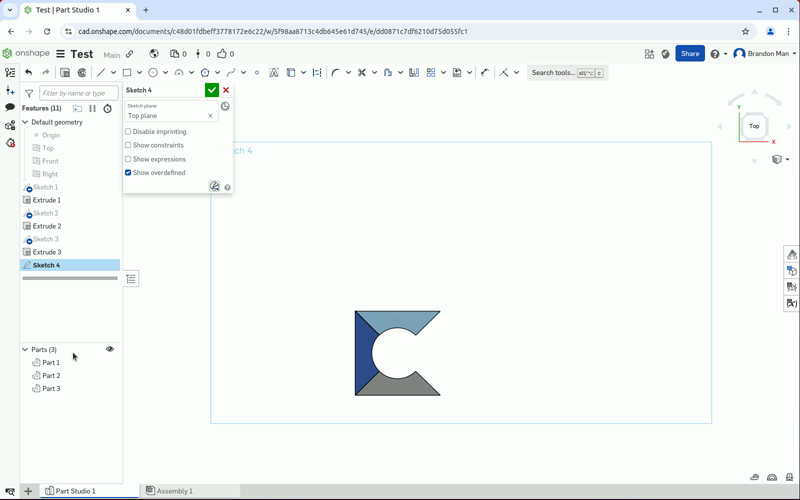
key(y)
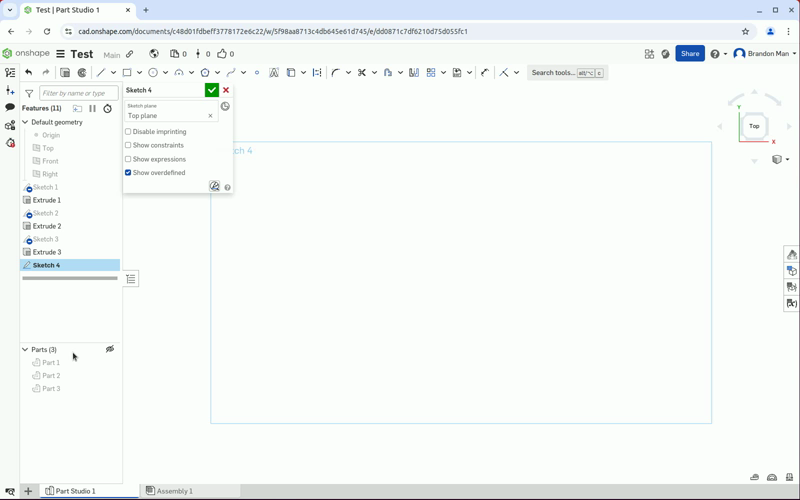
key(l)
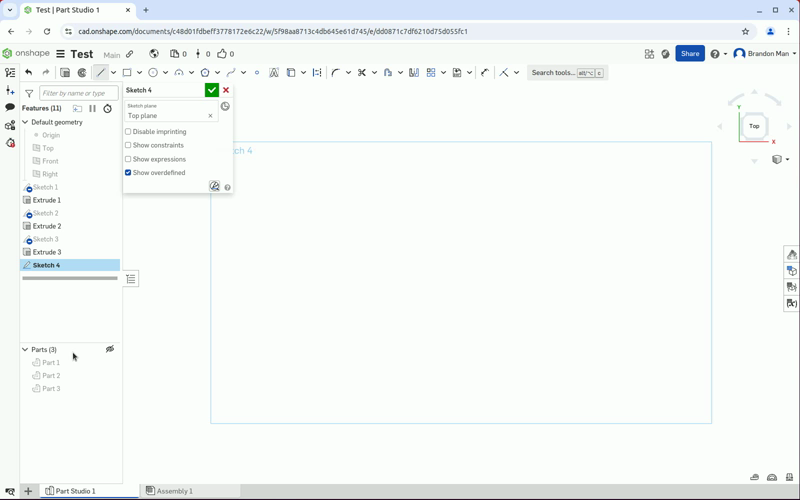
key_down(shift)
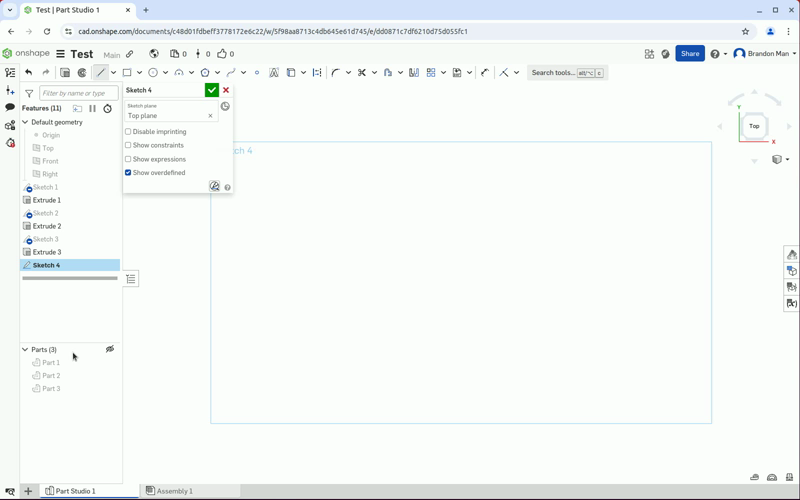
mouse_move(416, 370)
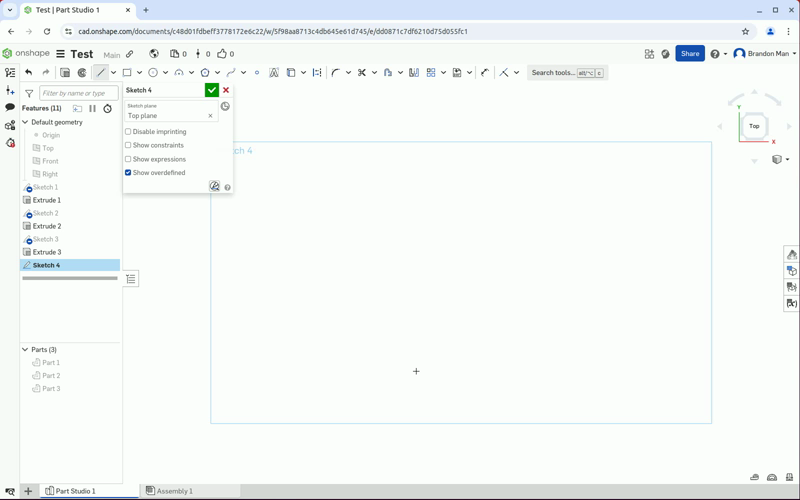
click(416, 370)
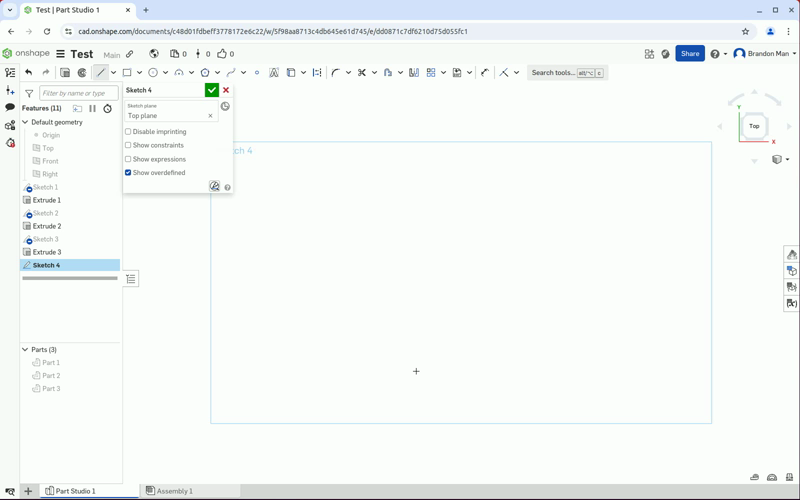
key_up(shift)
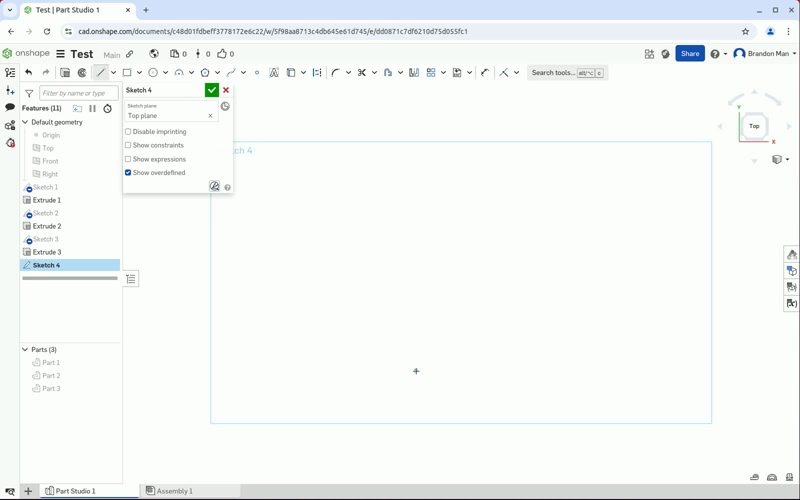
key_down(shift)
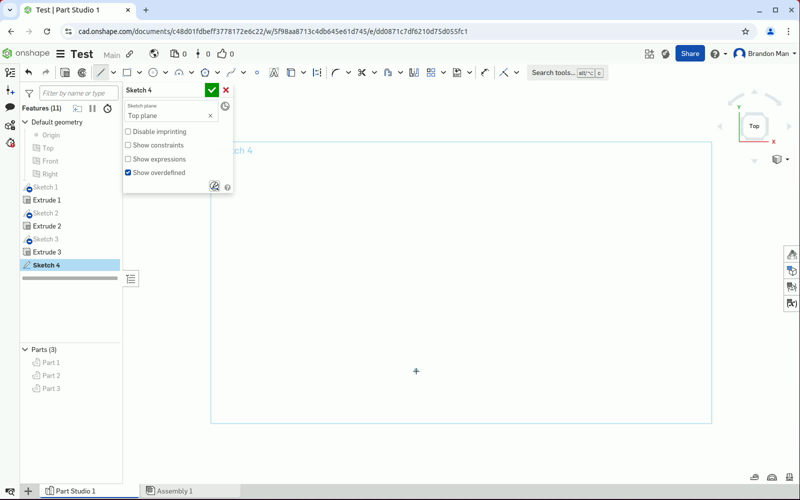
mouse_move(446, 370)
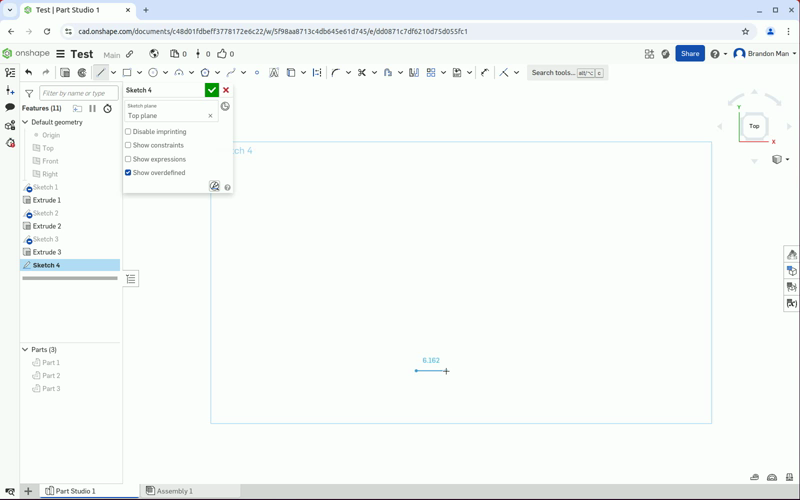
mouse_move(440, 395)
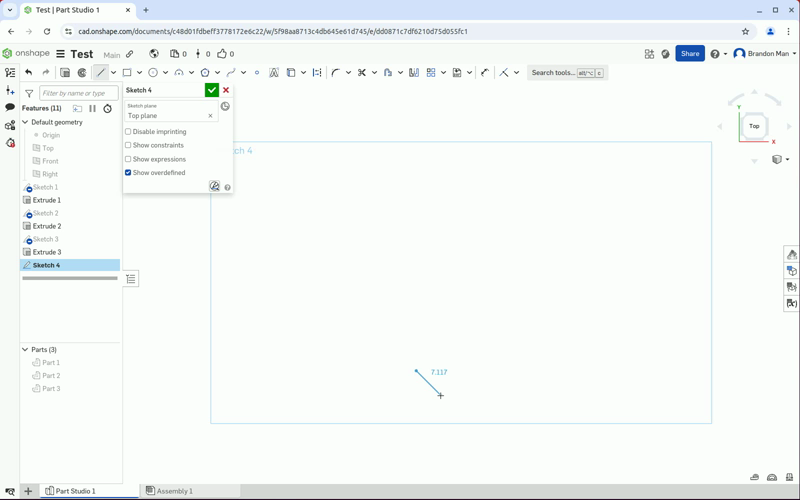
click(440, 395)
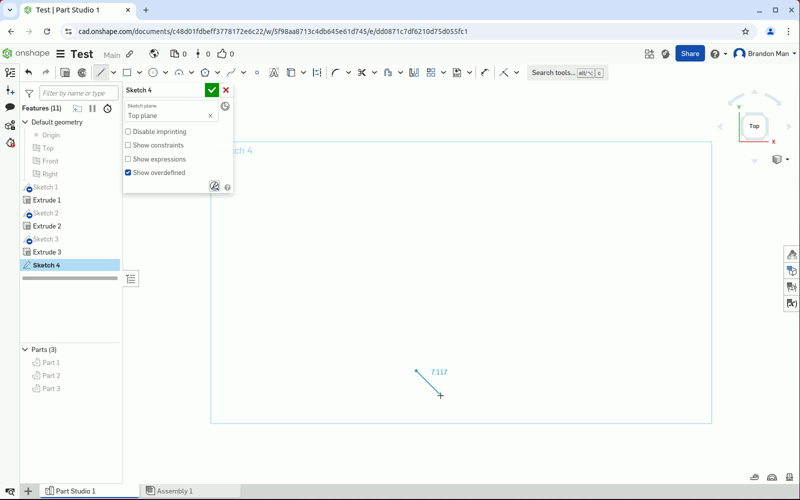
key_up(shift)
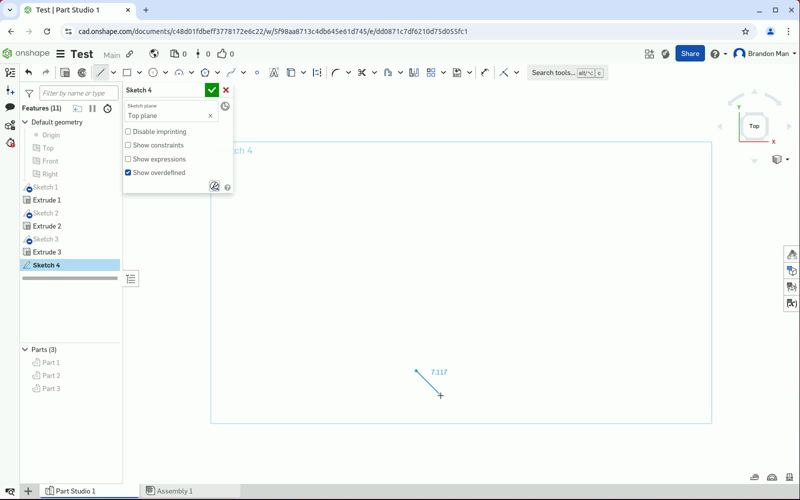
key_down(shift)
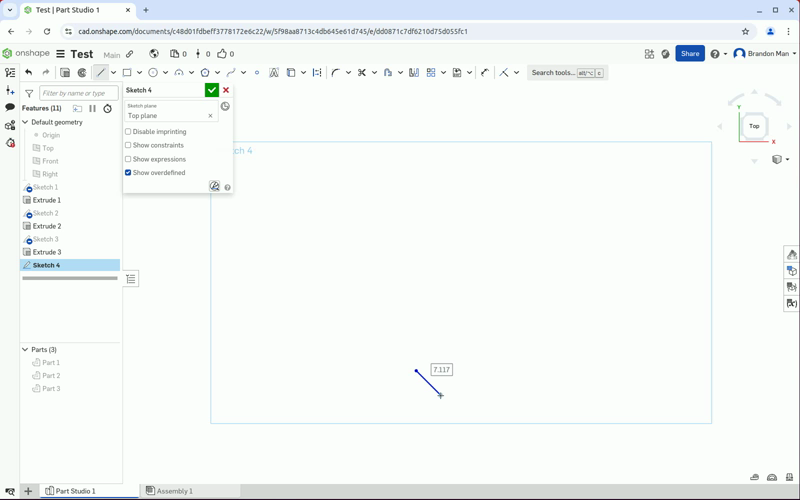
mouse_move(440, 309)
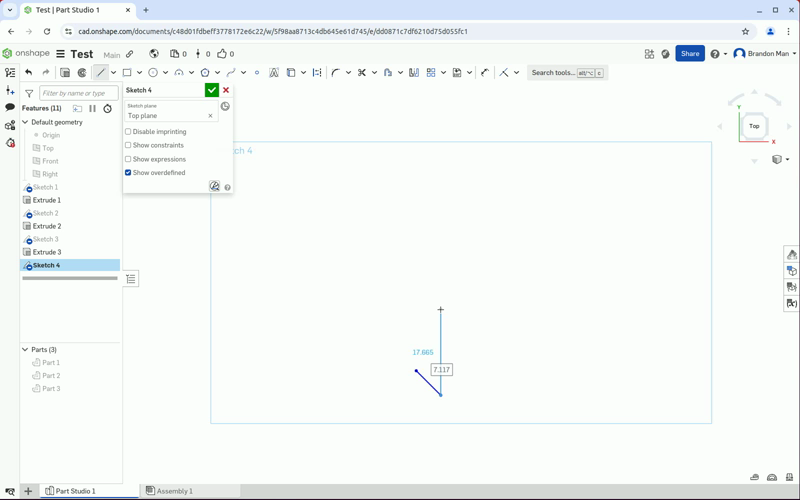
click(440, 309)
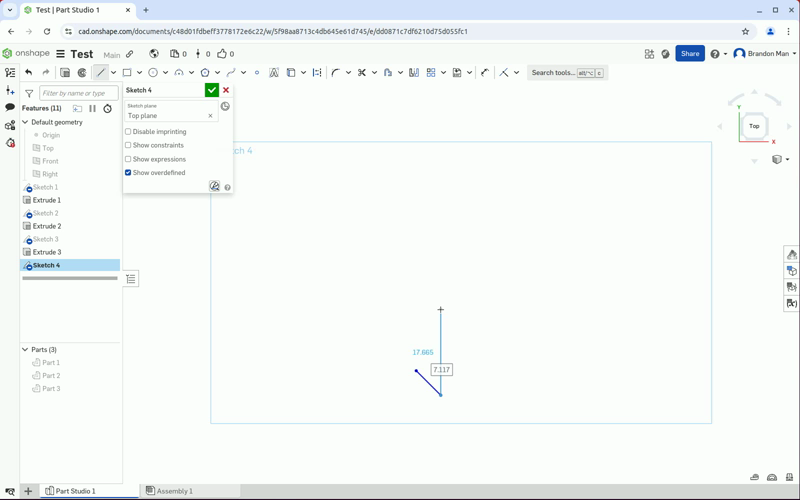
key_up(shift)
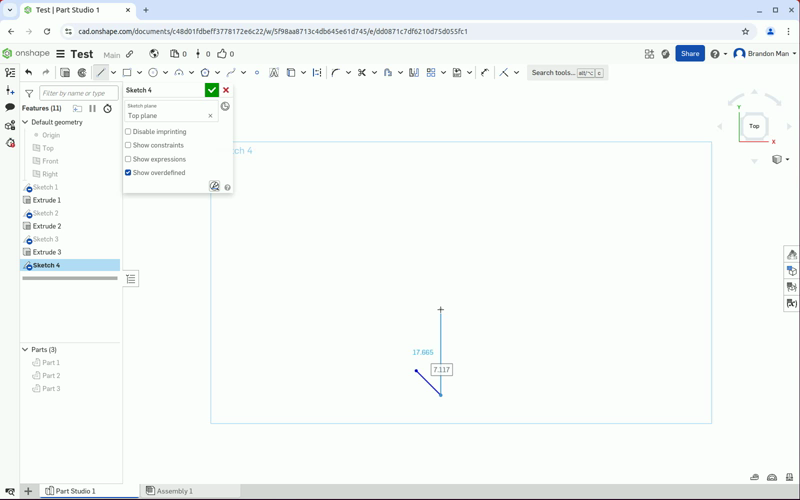
key_down(shift)
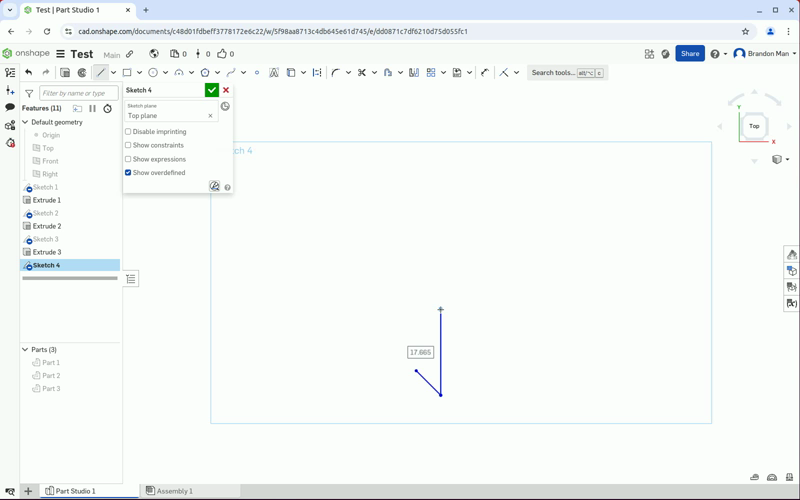
mouse_move(470, 309)
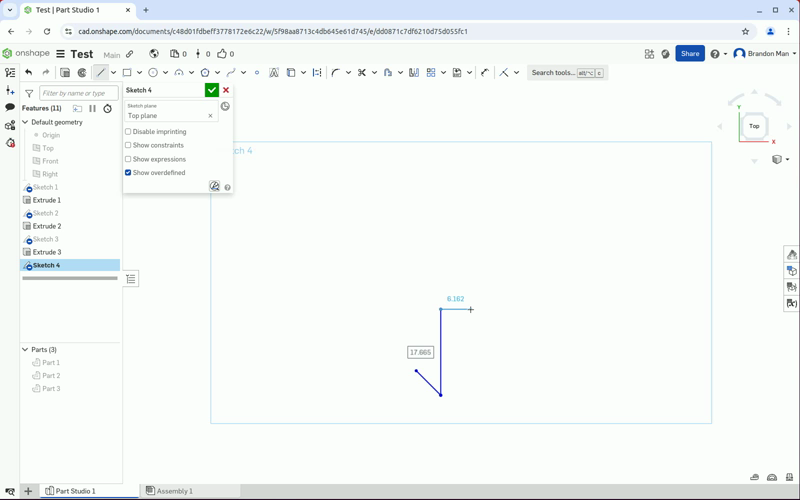
mouse_move(416, 333)
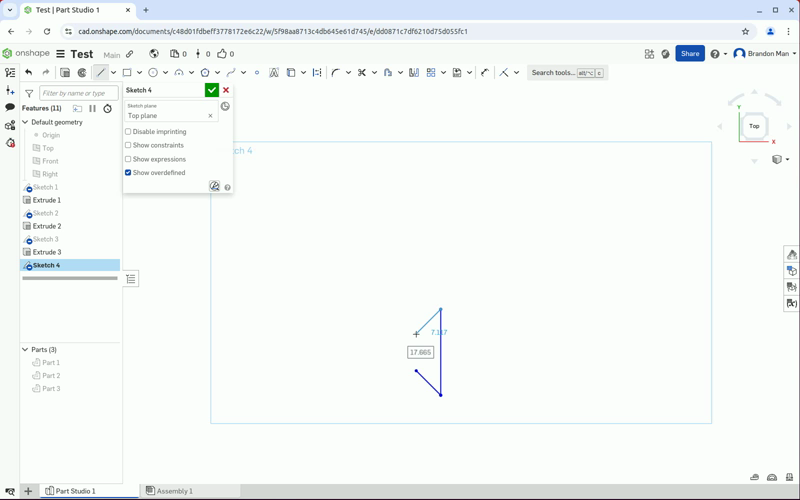
click(416, 333)
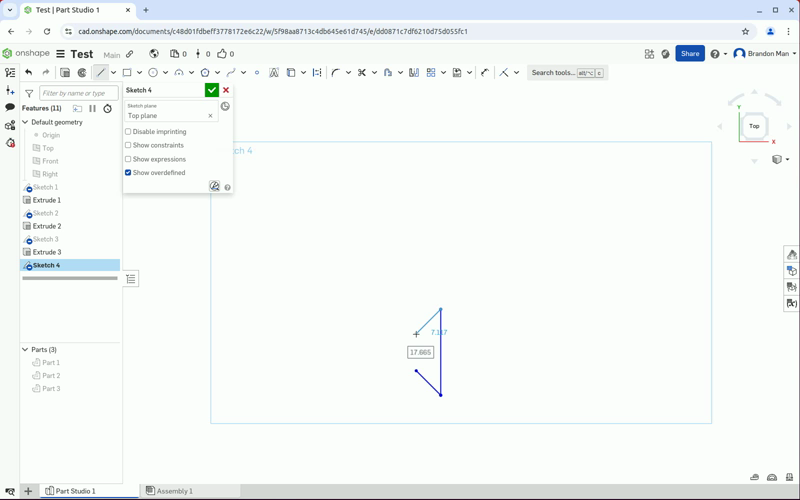
key_up(shift)
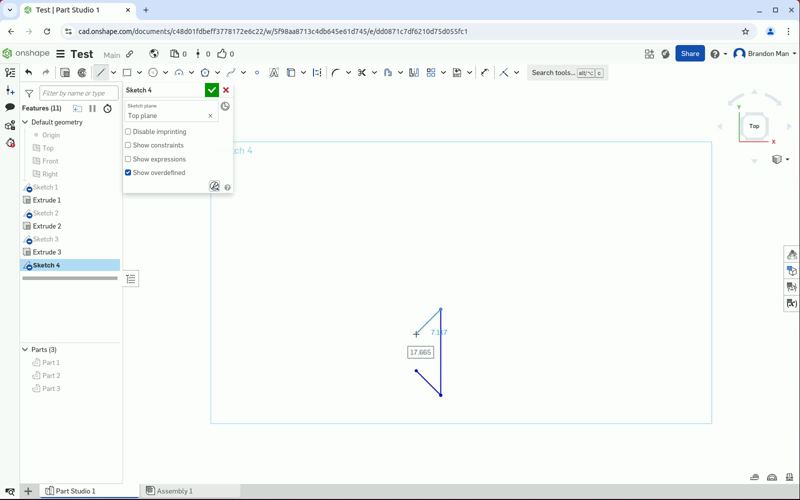
key(esc)
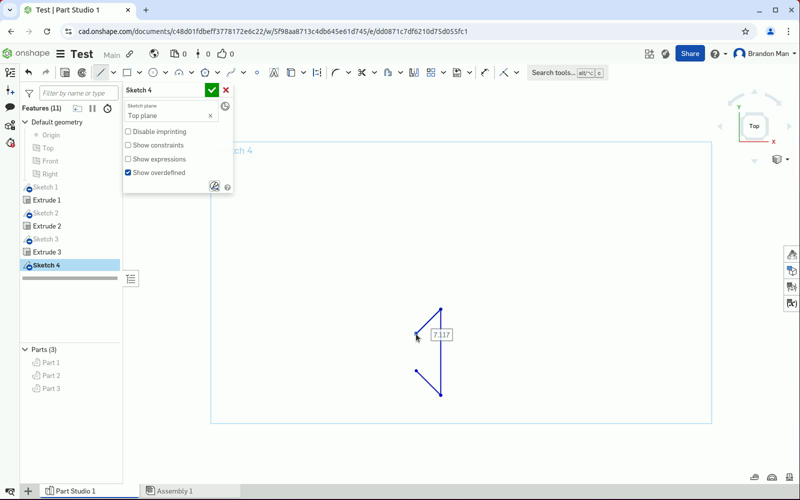
key(a)
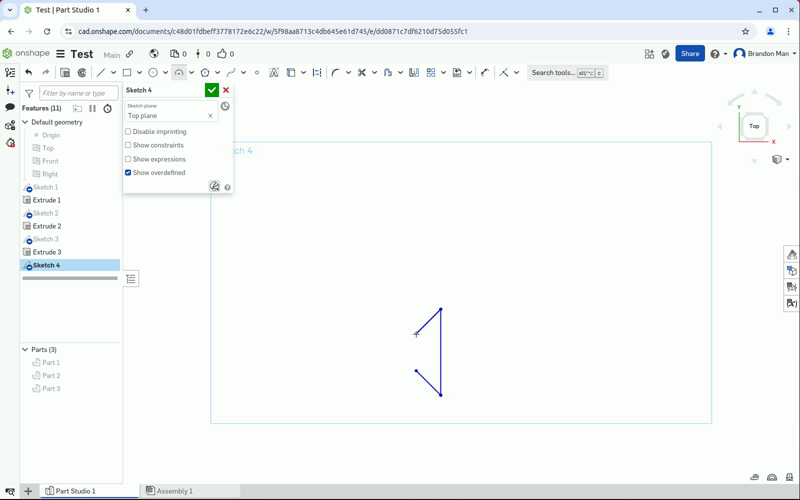
mouse_move(416, 333)
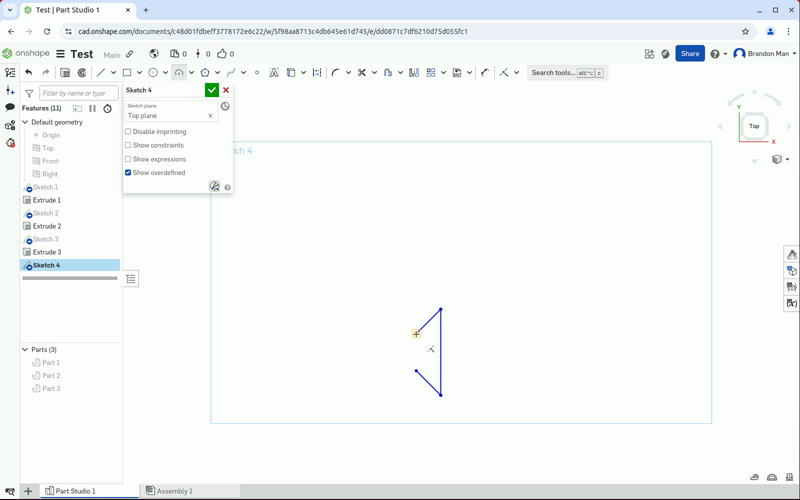
click(416, 333)
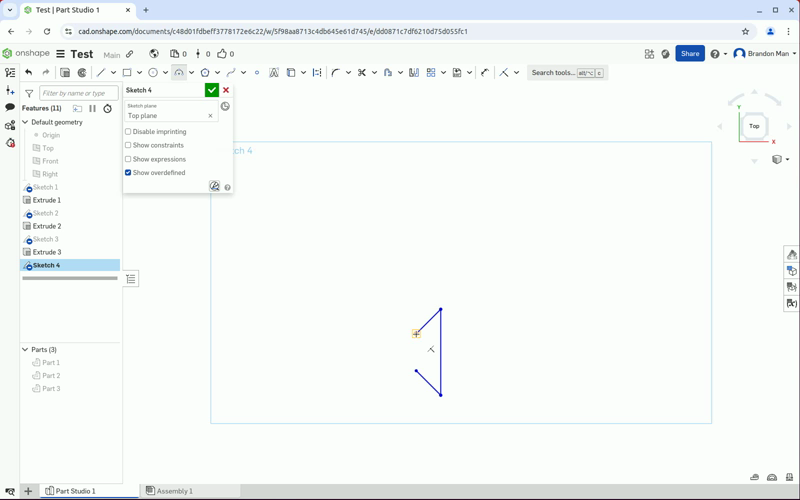
mouse_move(416, 370)
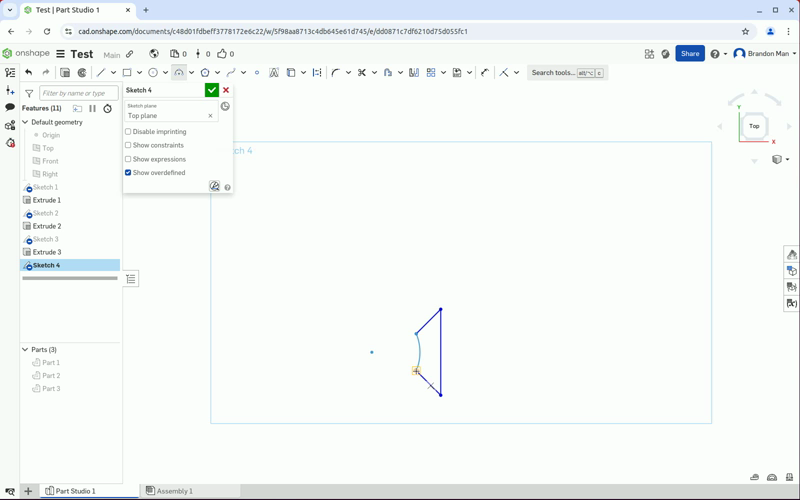
click(416, 370)
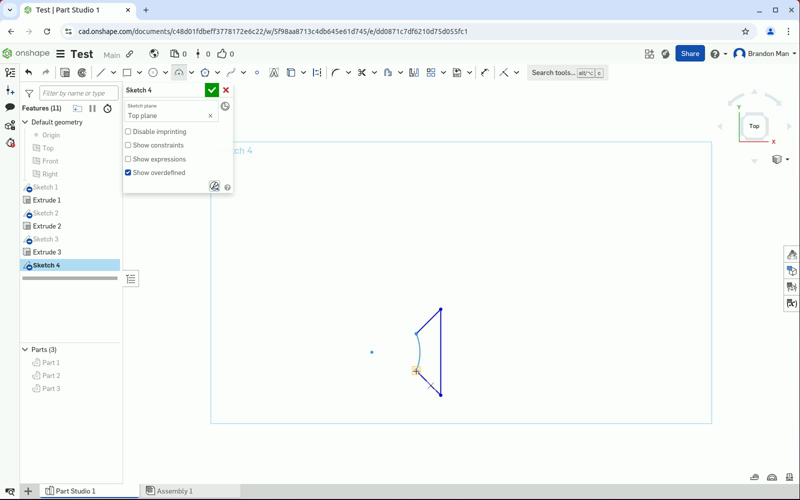
key_down(shift)
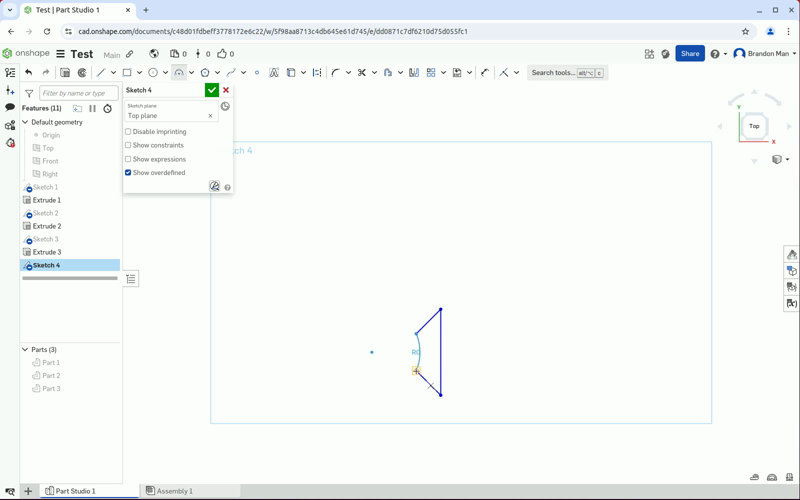
mouse_move(423, 352)
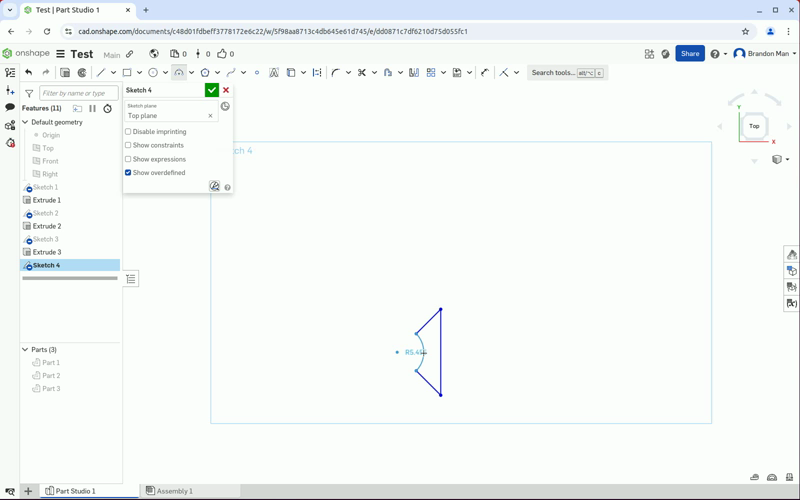
click(423, 352)
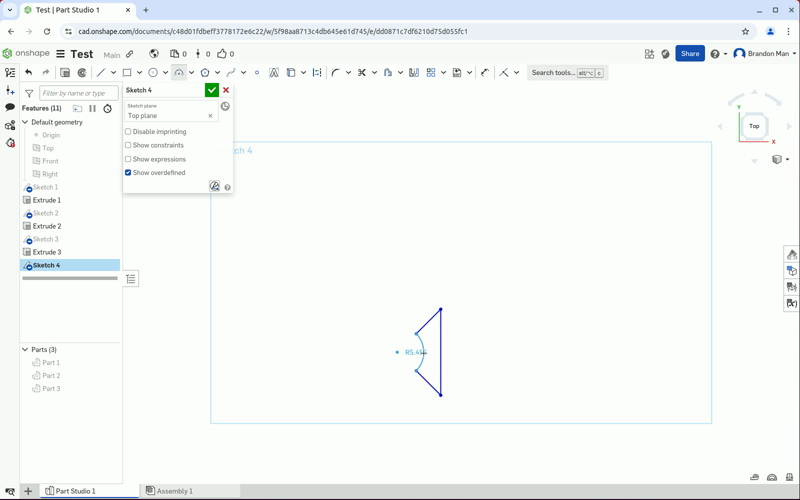
key_up(shift)
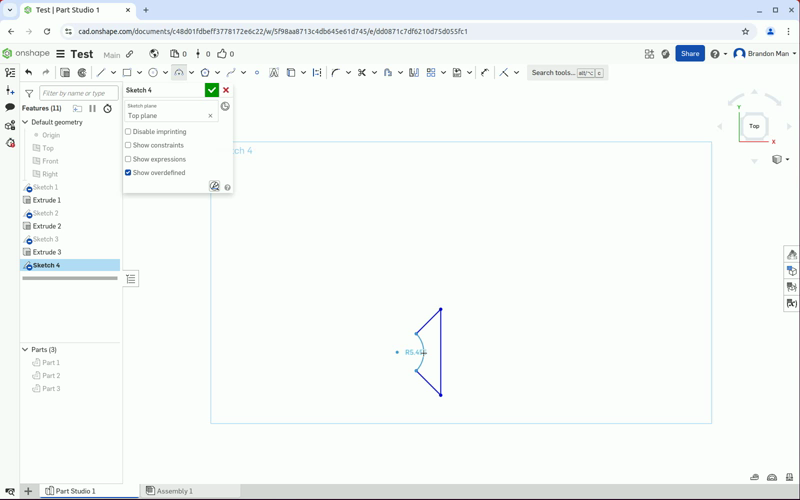
key(esc)
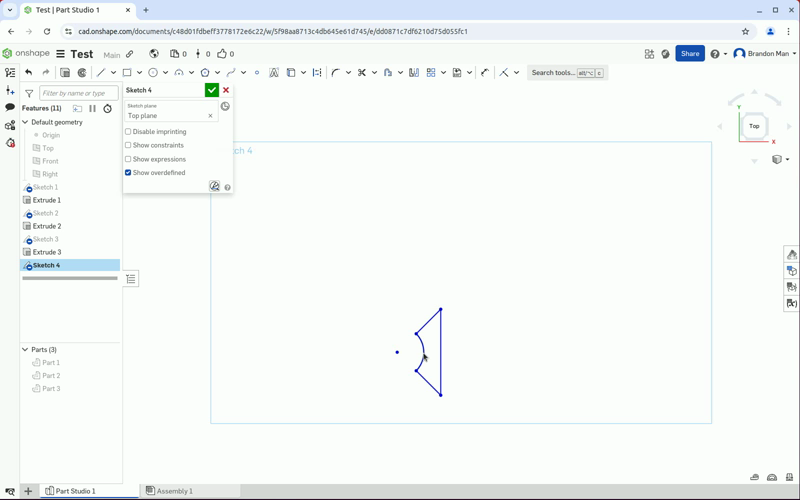
mouse_move(431, 333)
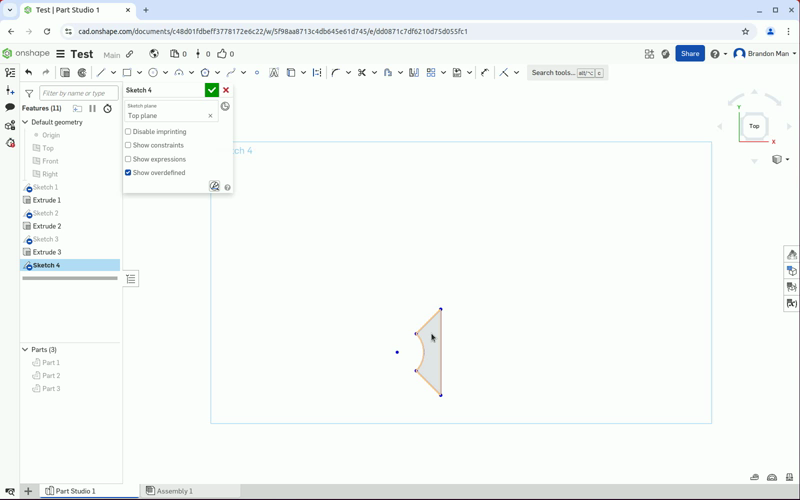
scroll(6)
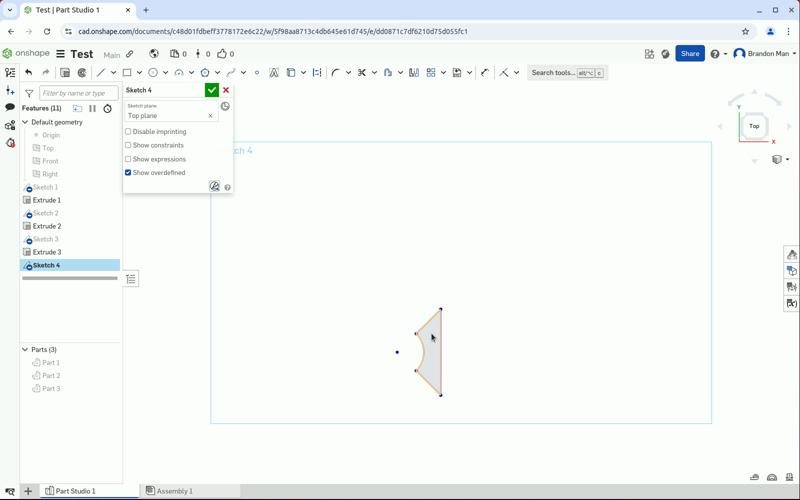
scroll(6)
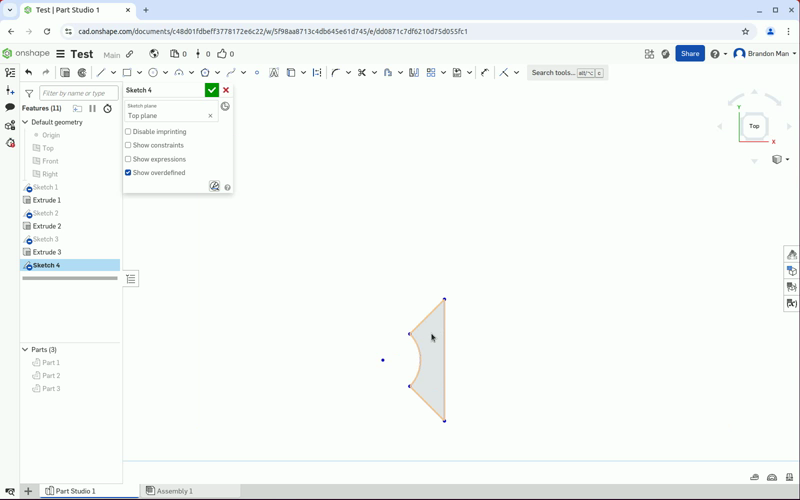
scroll(6)
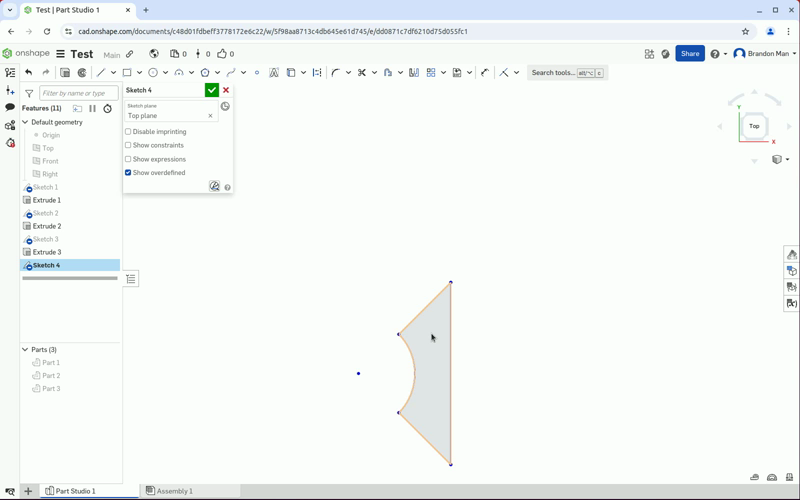
scroll(6)
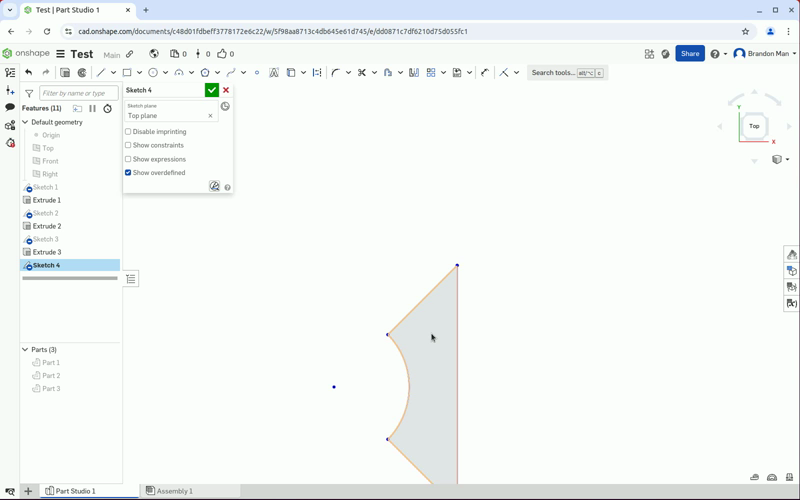
scroll(6)
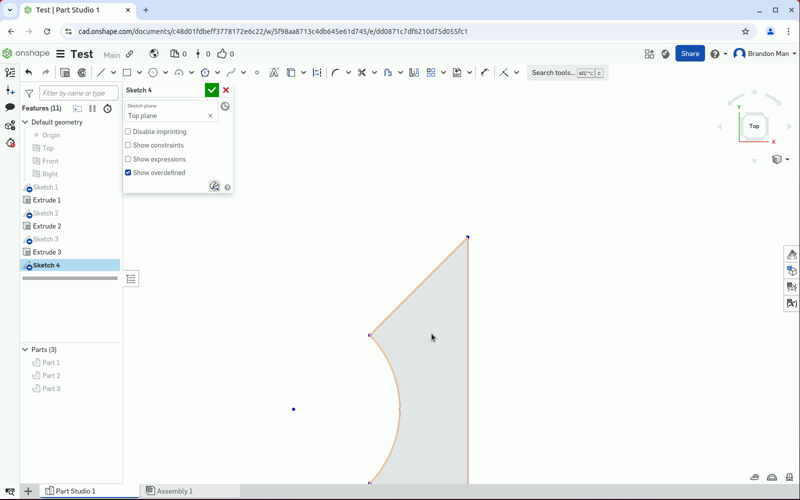
scroll(6)
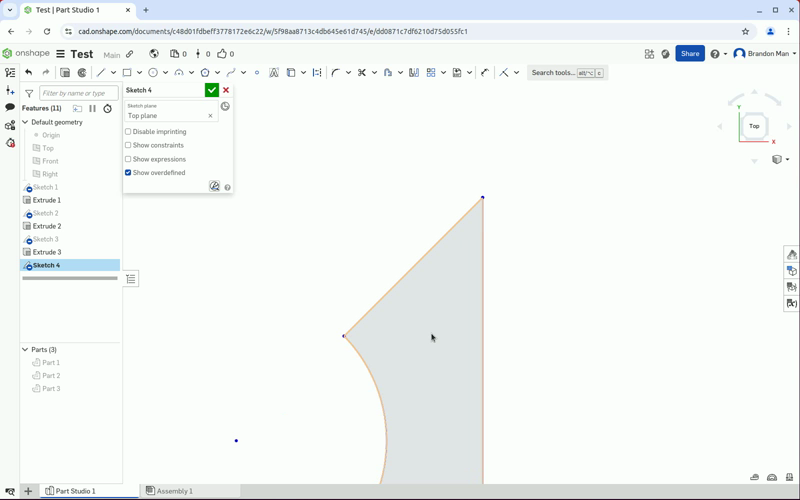
scroll(6)
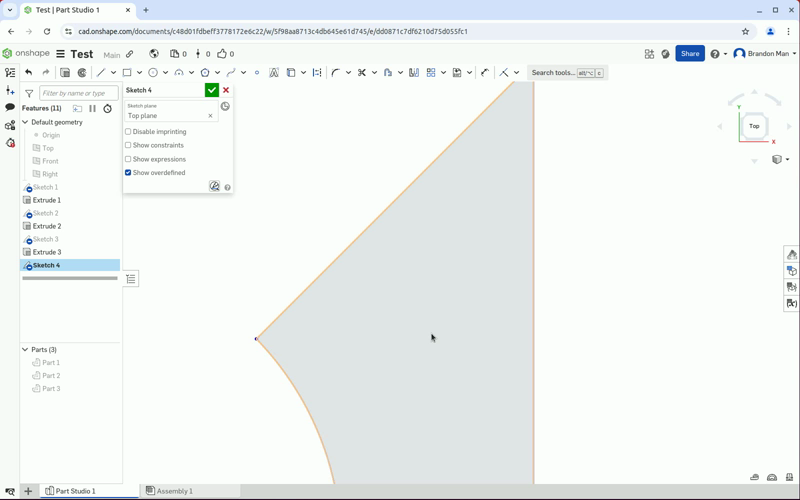
click(431, 333)
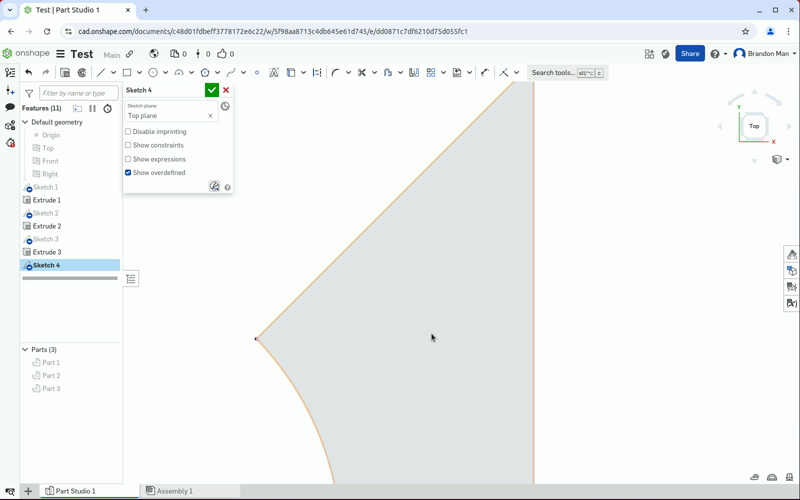
scroll(-6)
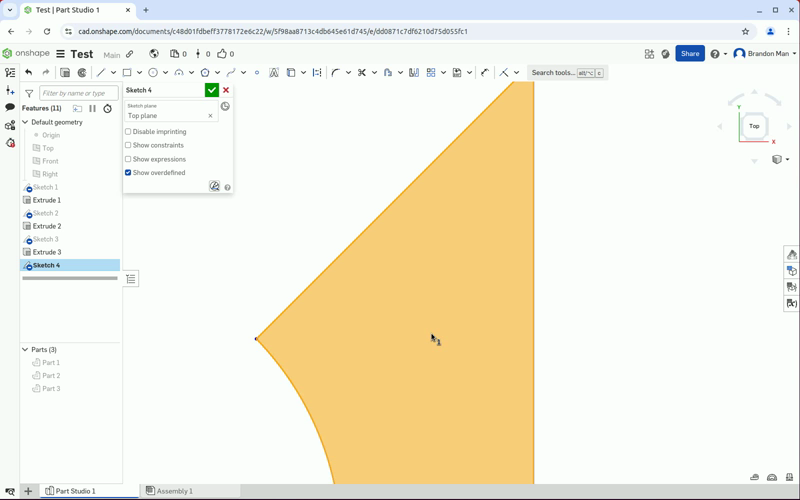
scroll(-6)
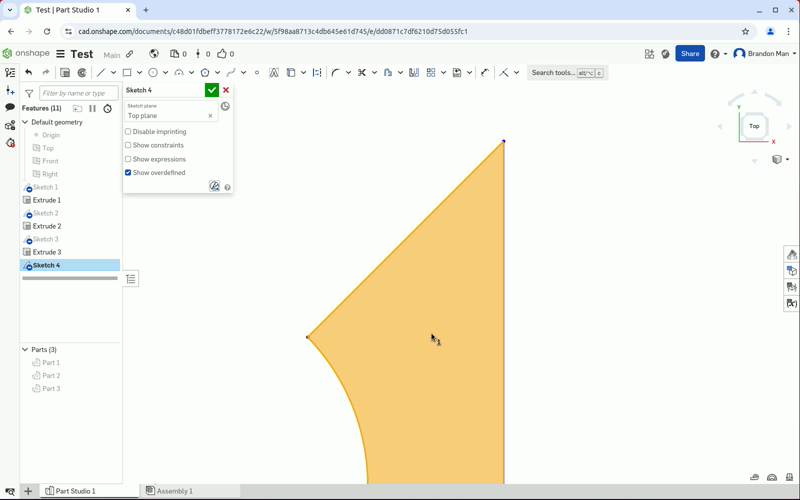
scroll(-6)
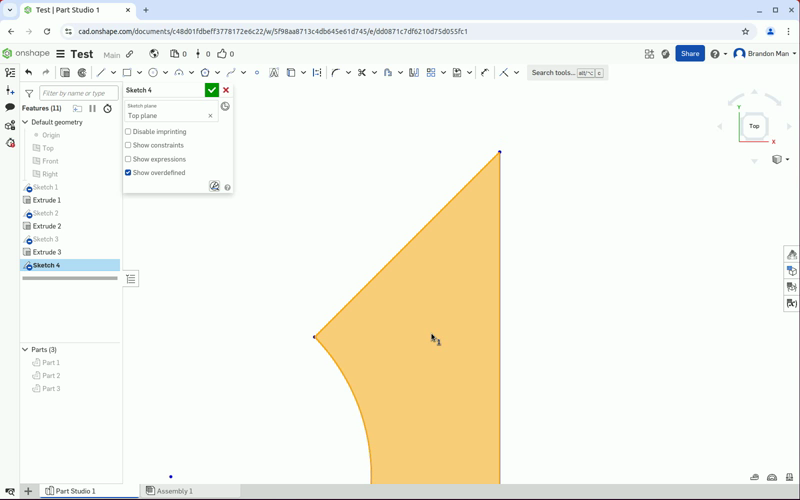
scroll(-6)
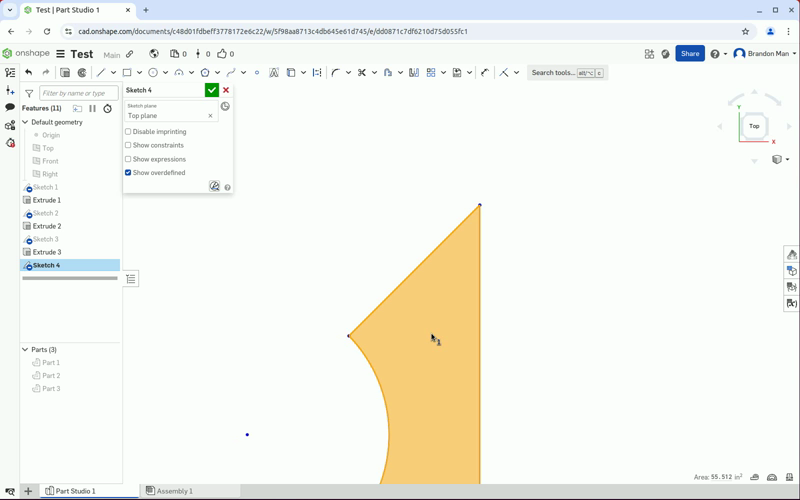
scroll(-6)
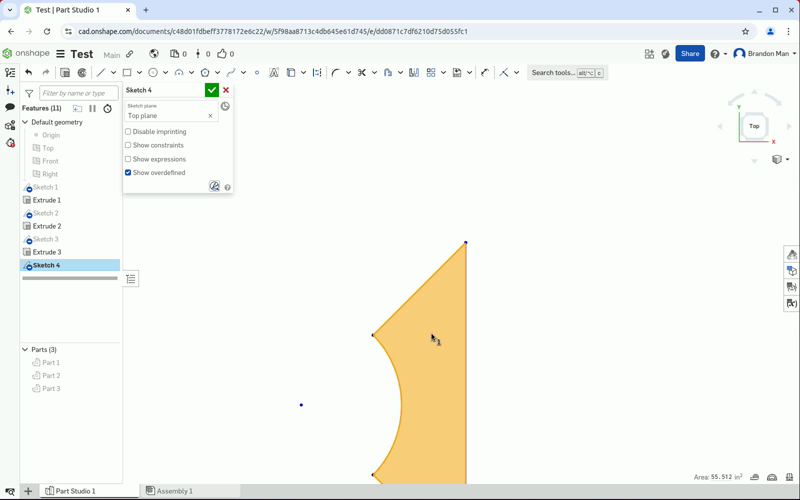
scroll(-6)
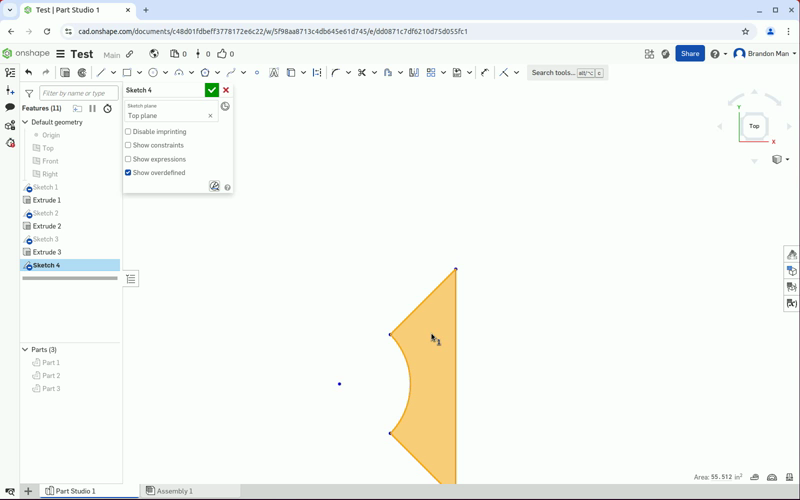
scroll(-6)
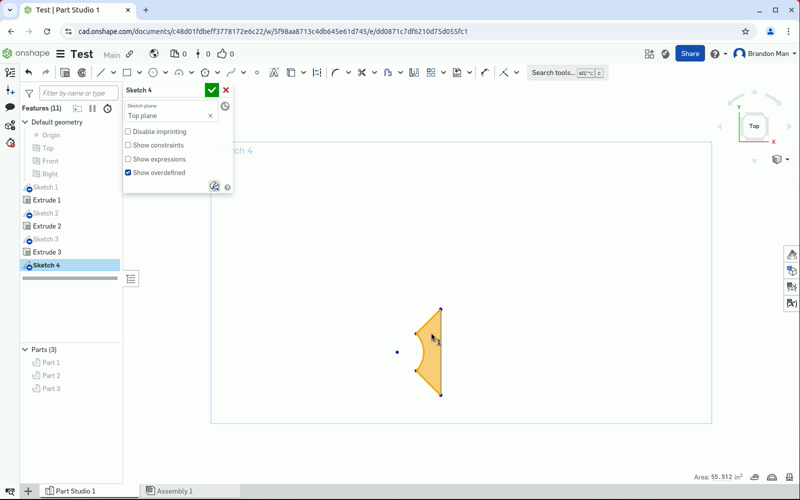
mouse_move(73, 352)
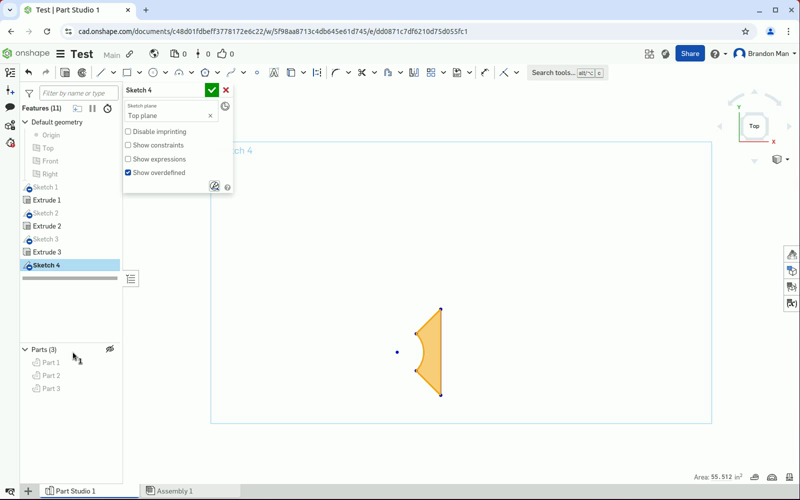
key(shift+y)
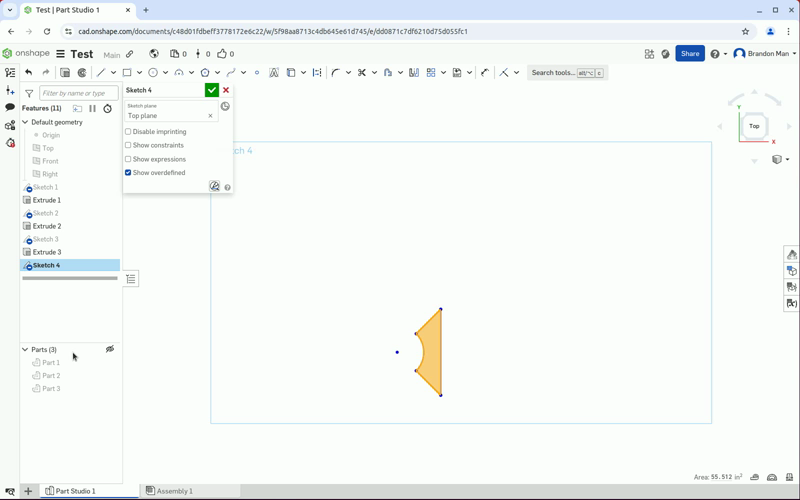
key(shift+e)
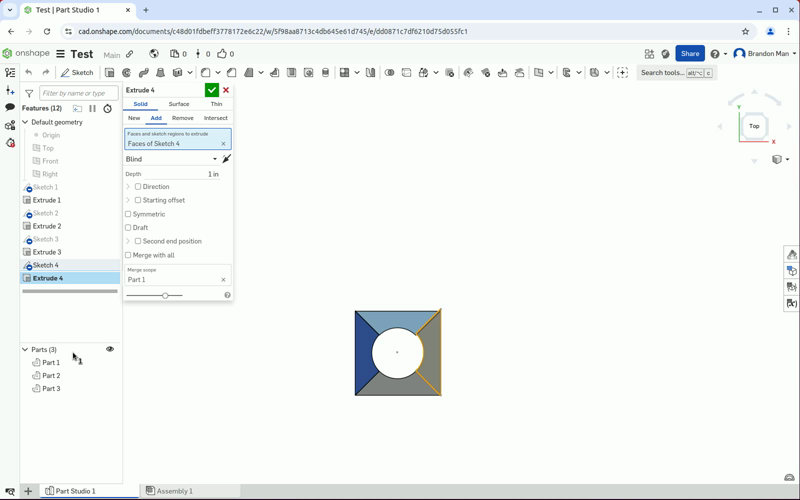
mouse_move(143, 106)
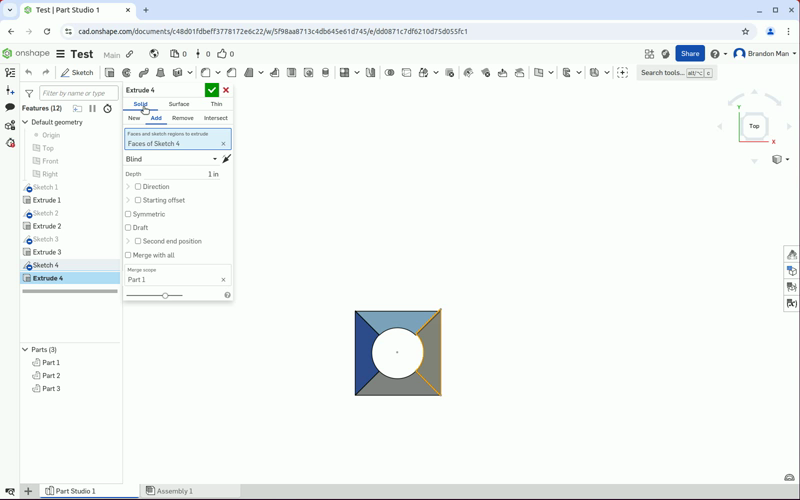
click(143, 106)
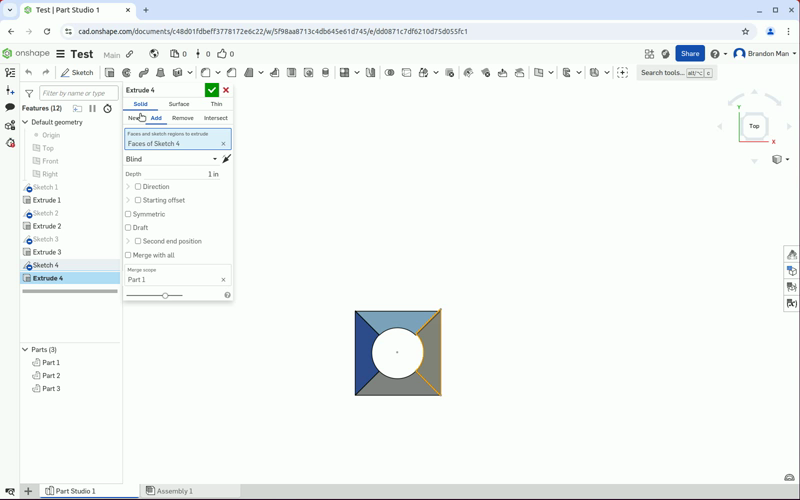
mouse_move(137, 120)
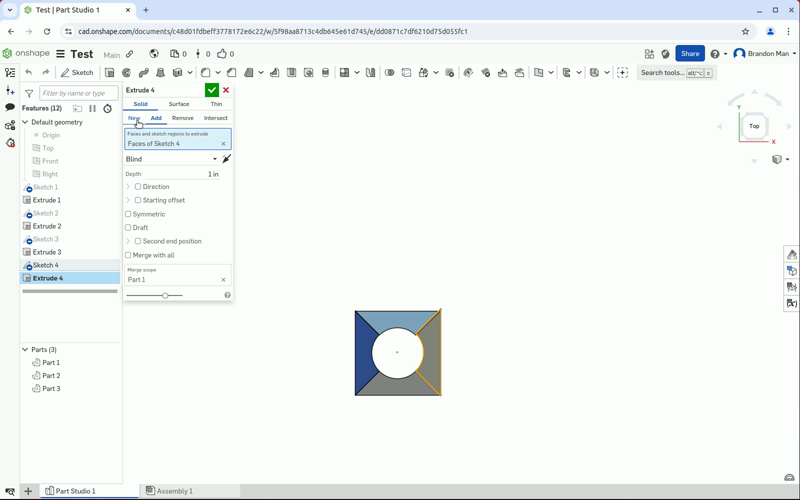
click(137, 120)
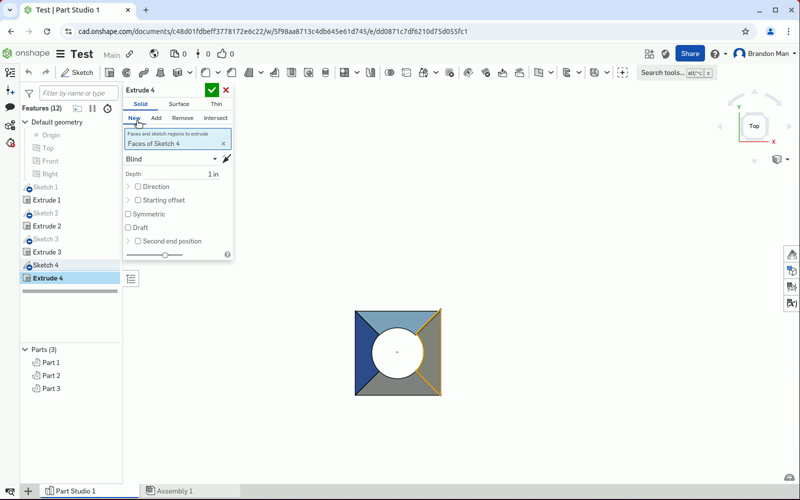
key(tab, 4)
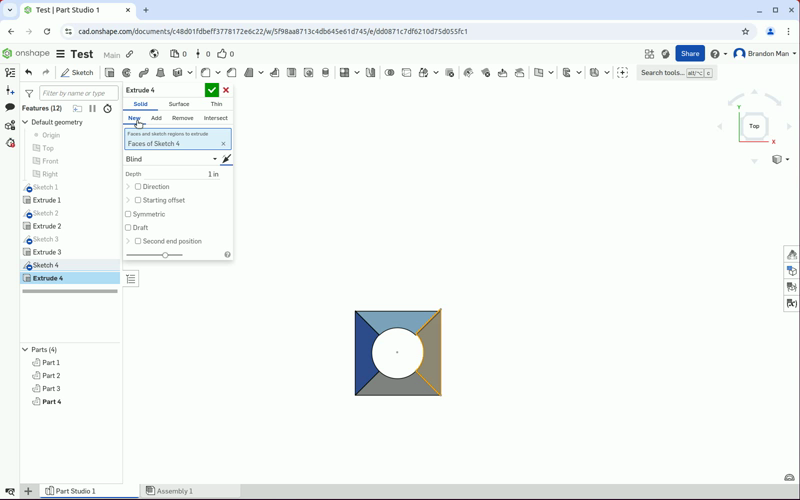
text(6.981)
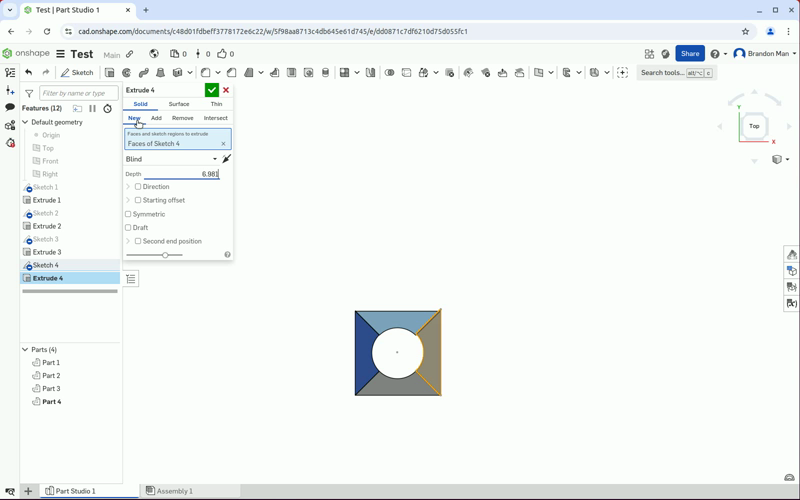
key(enter)
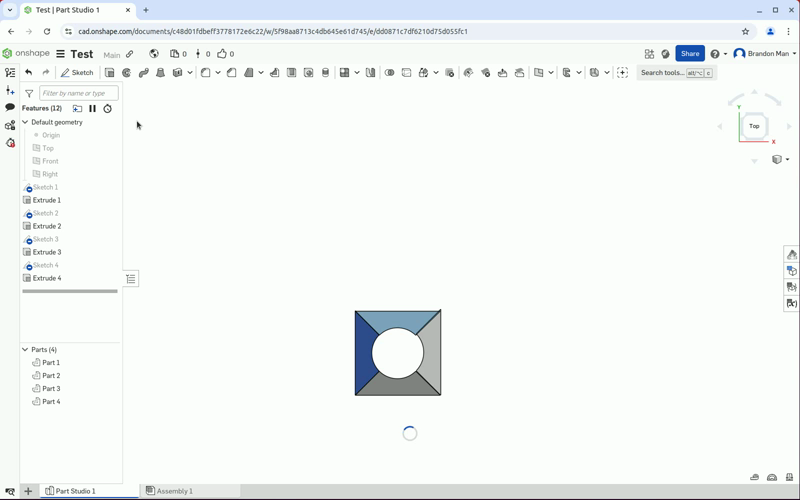
key(shift+h)
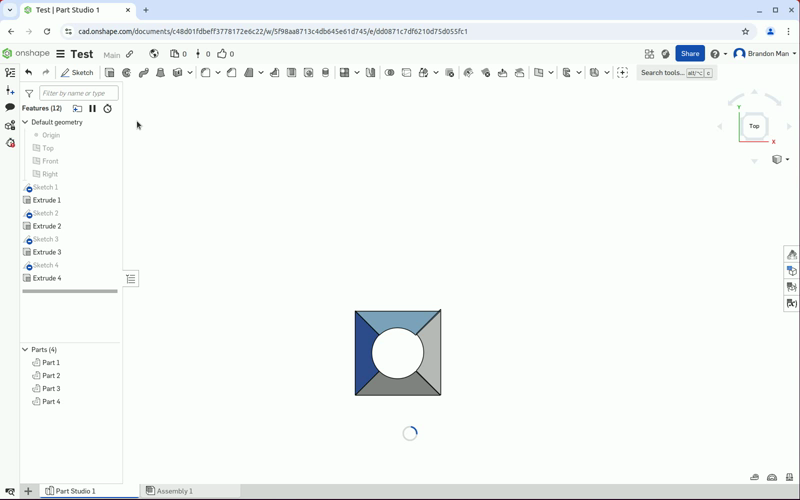
key(shift+h)
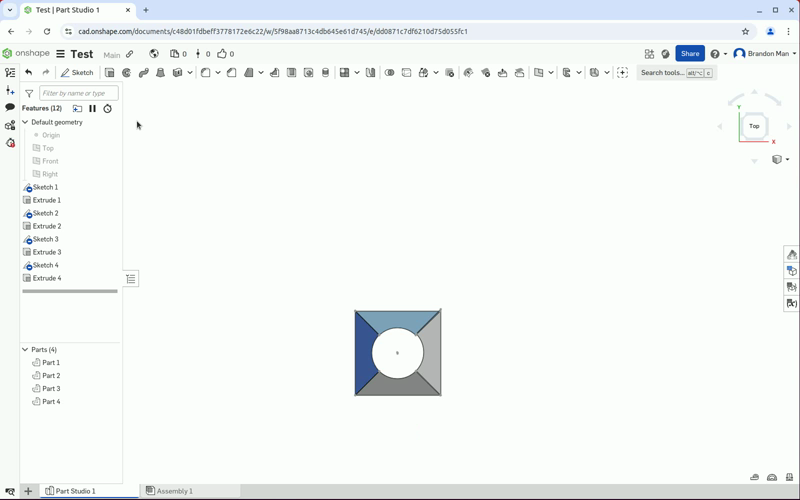
key(shift+7)
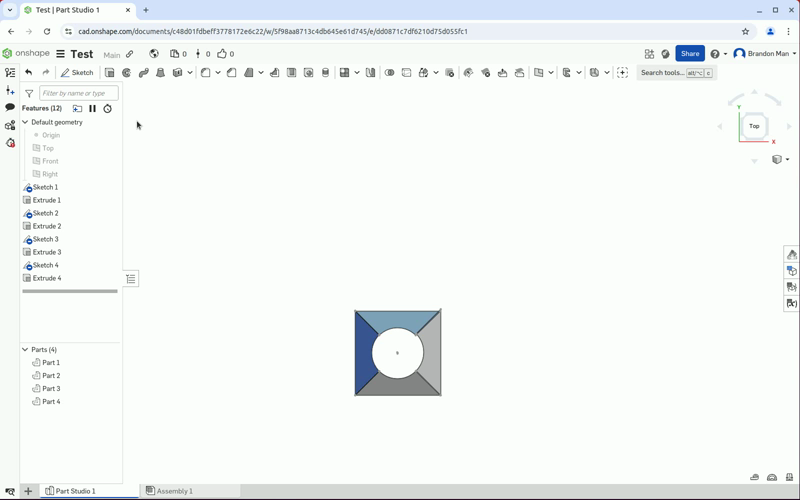
key(up, 3)
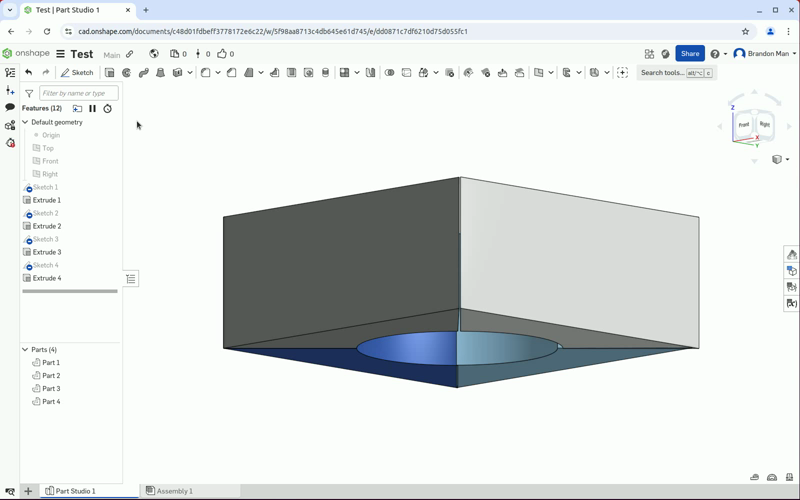
key(left, 3)
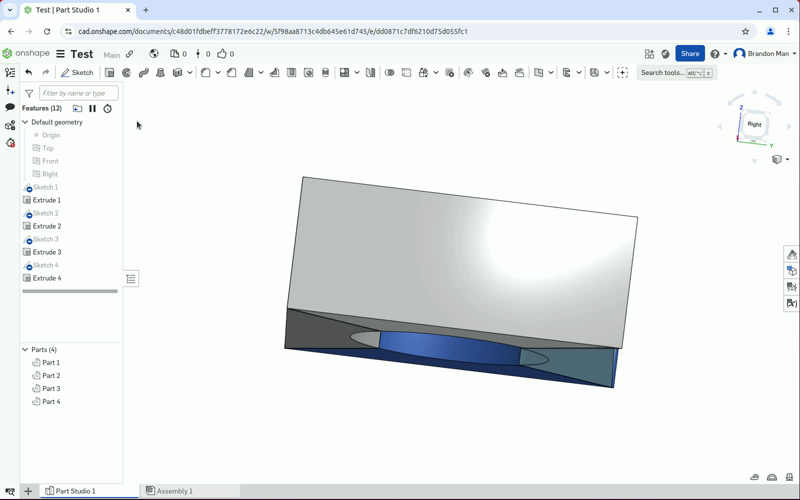
key(right, 3)
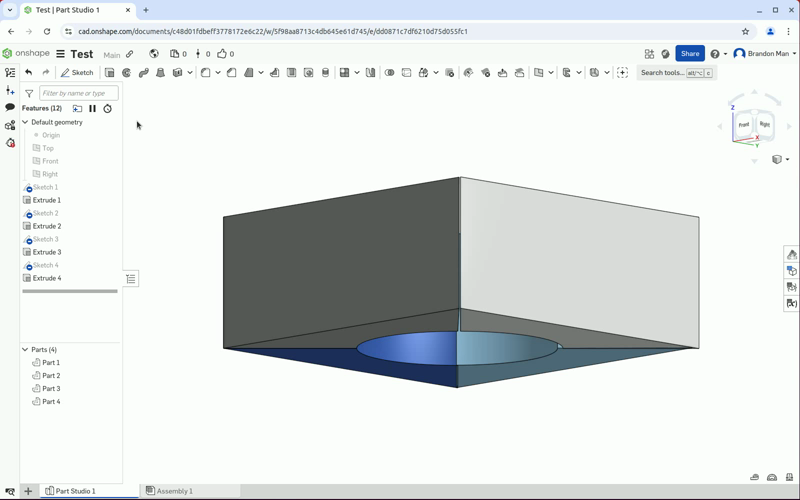
key(down, 3)
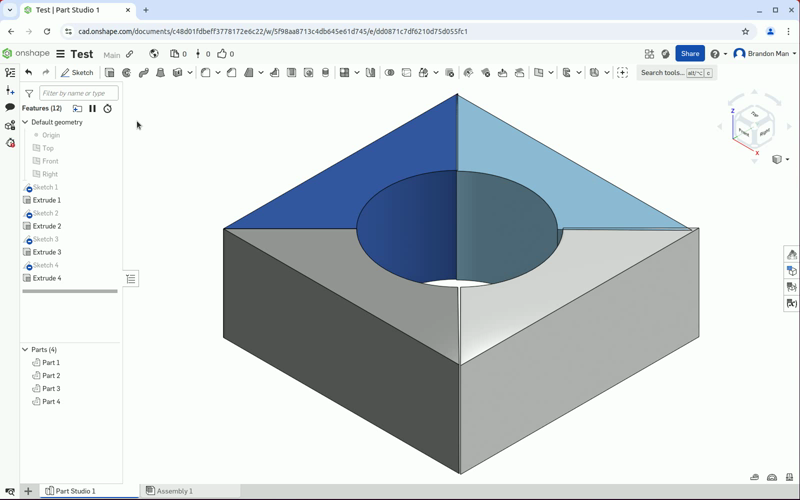
mouse_move(73, 189)
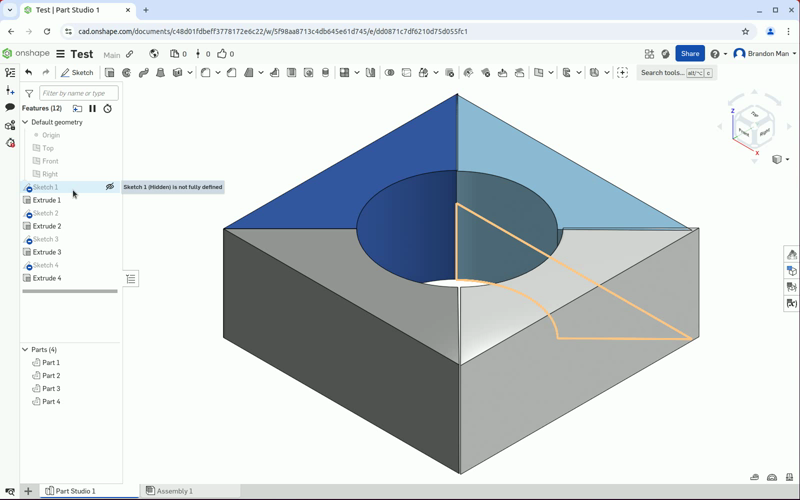
click(73, 189)